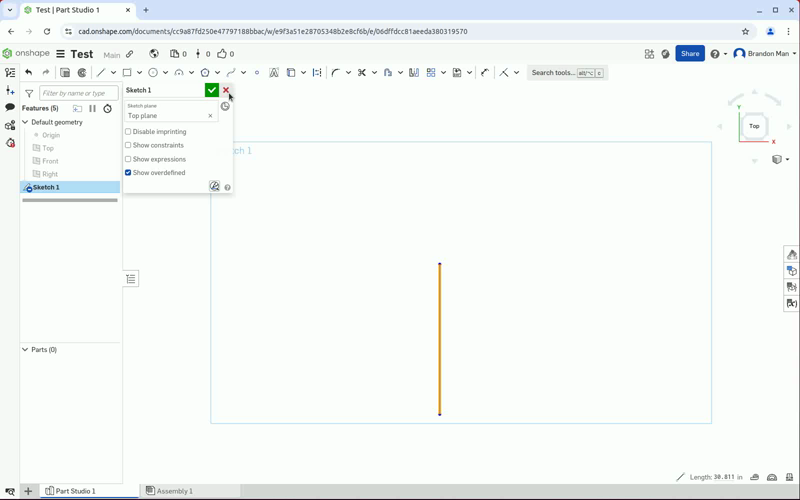
key(shift+h)
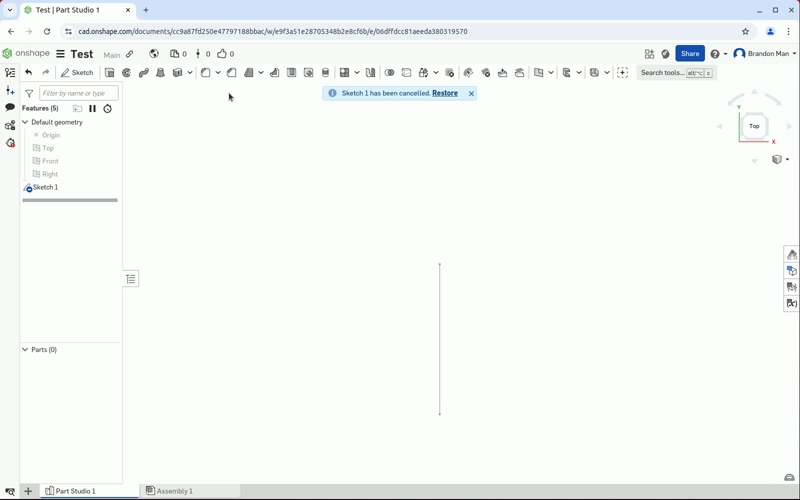
key(shift+s)
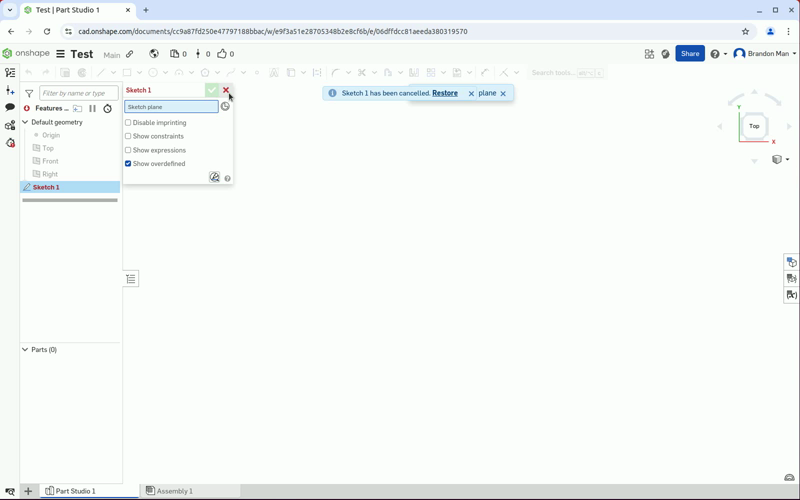
mouse_move(73, 150)
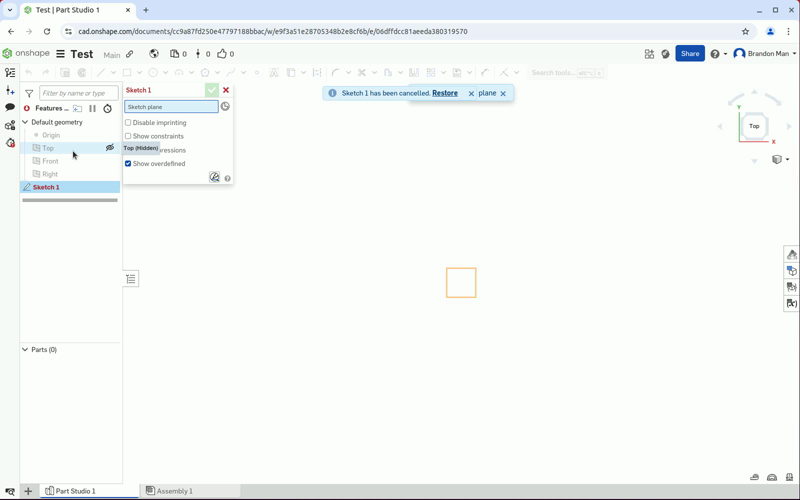
click(73, 150)
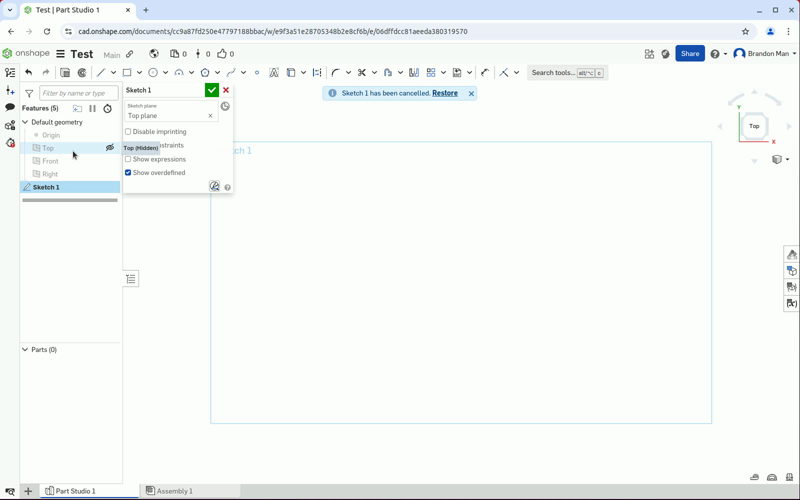
mouse_move(73, 352)
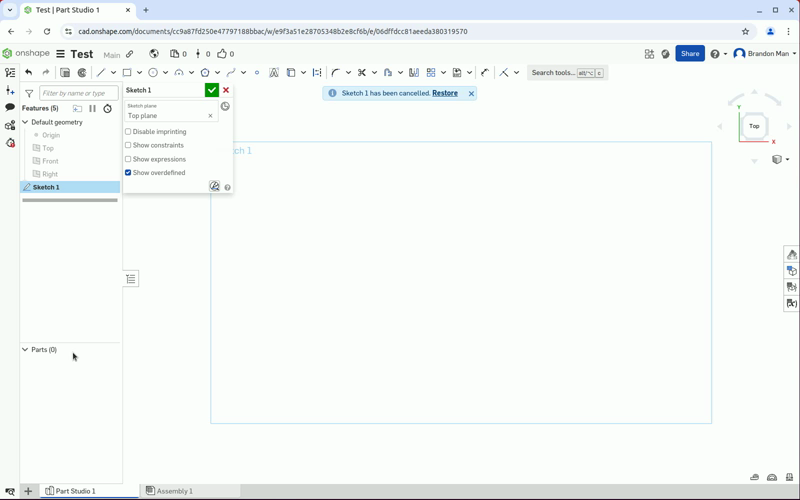
key(y)
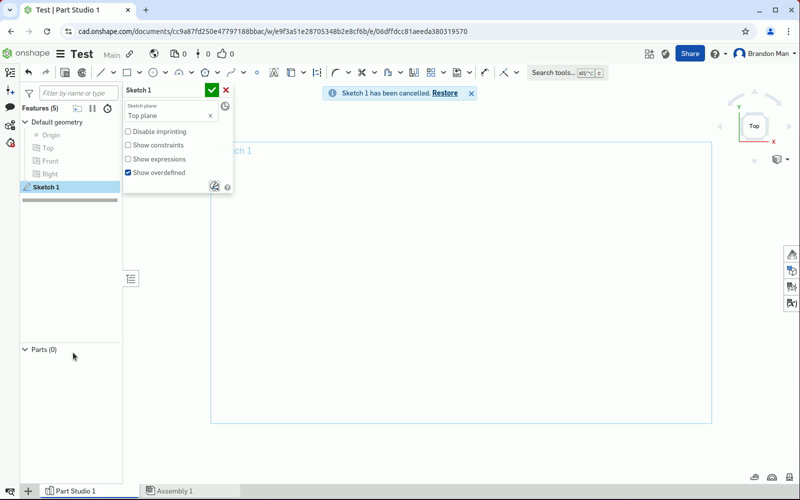
key(l)
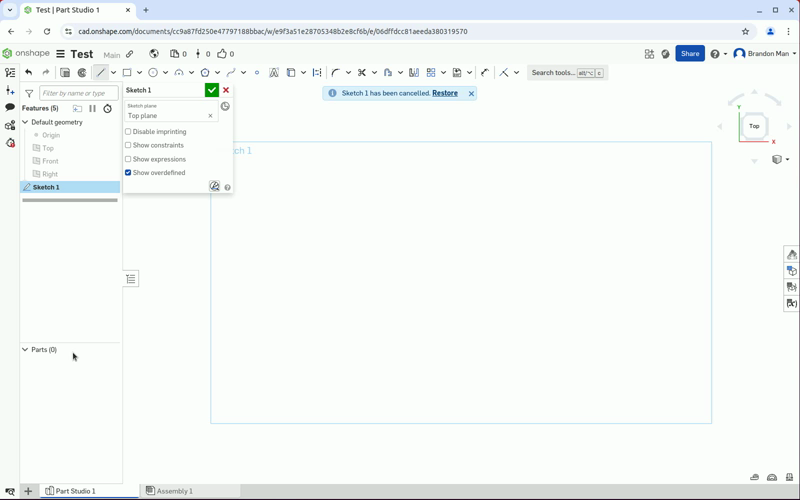
key_down(shift)
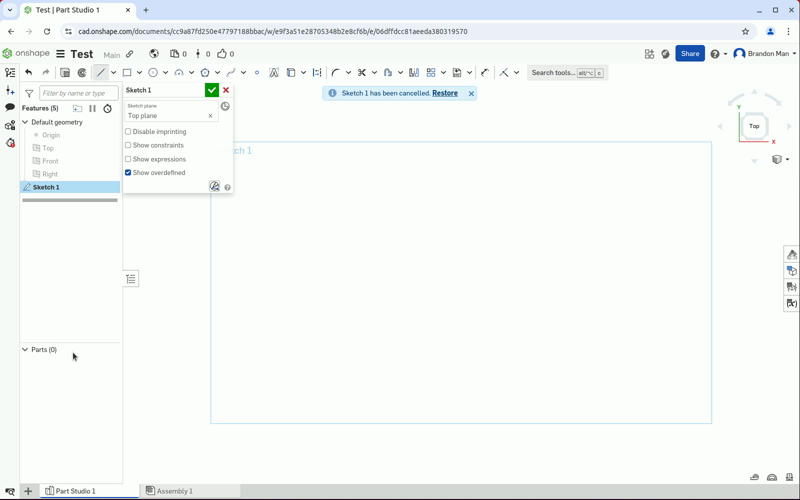
mouse_move(483, 305)
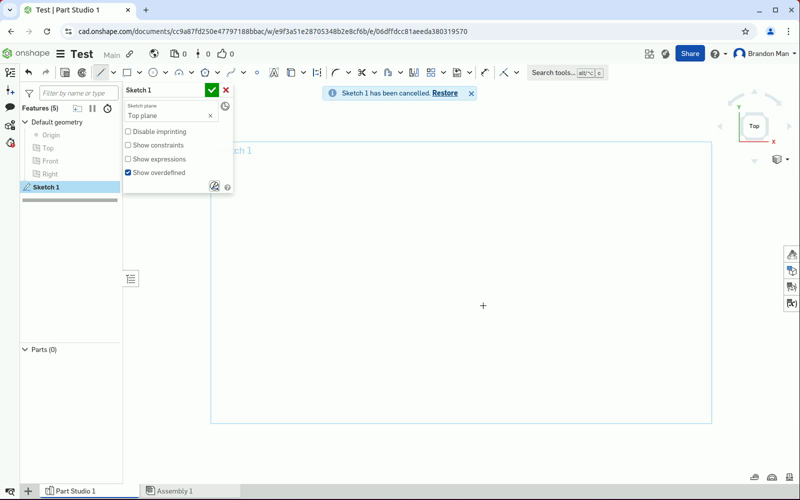
click(483, 305)
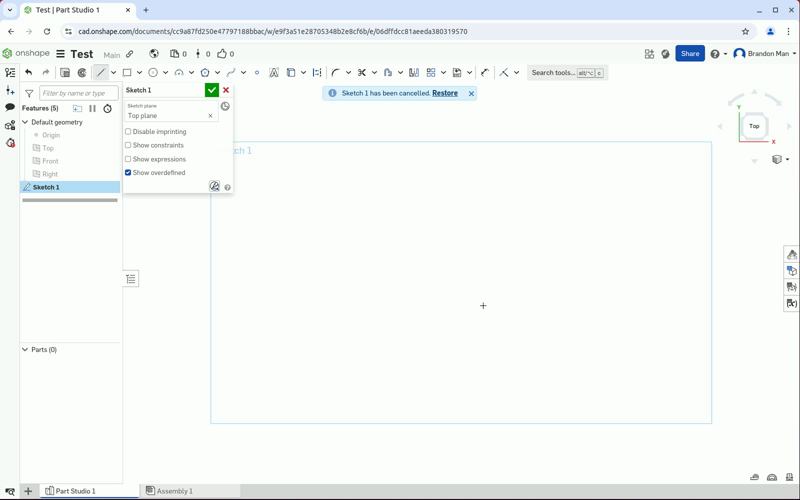
key_up(shift)
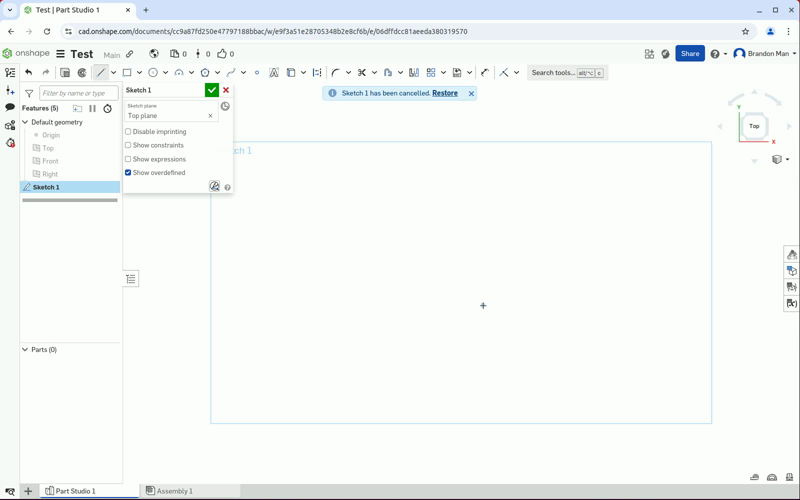
key_down(shift)
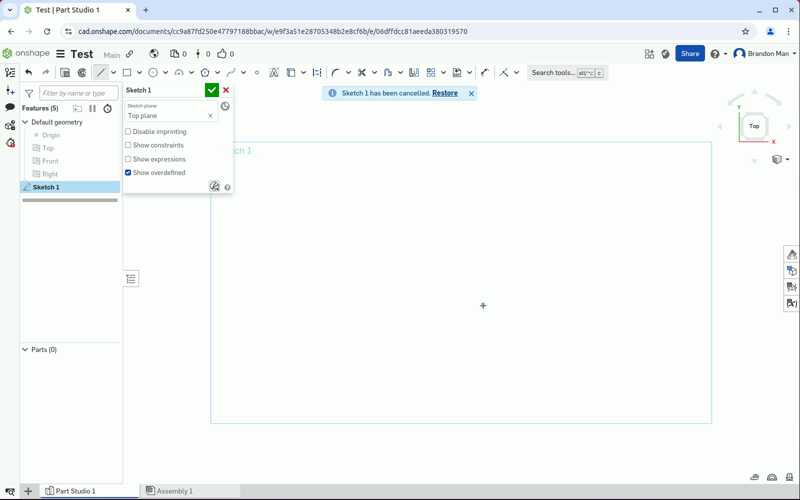
mouse_move(513, 305)
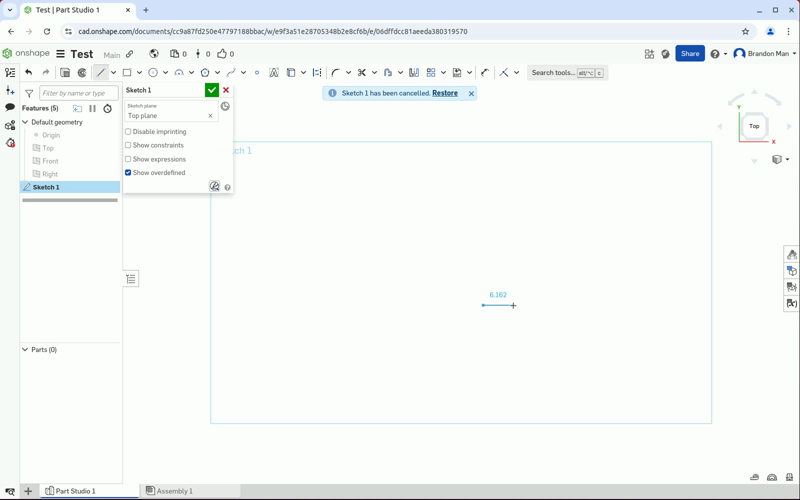
mouse_move(490, 305)
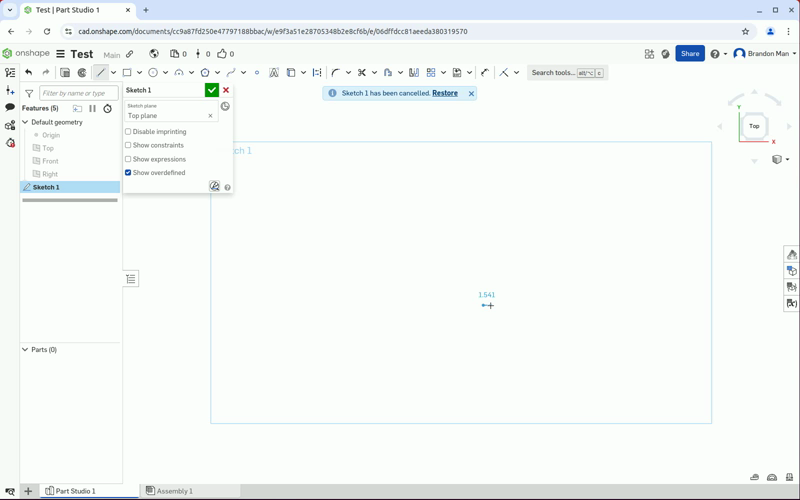
click(490, 305)
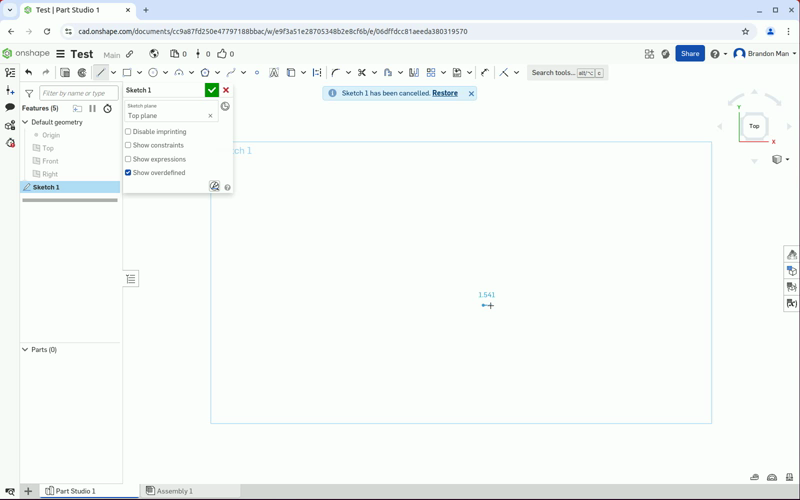
key_up(shift)
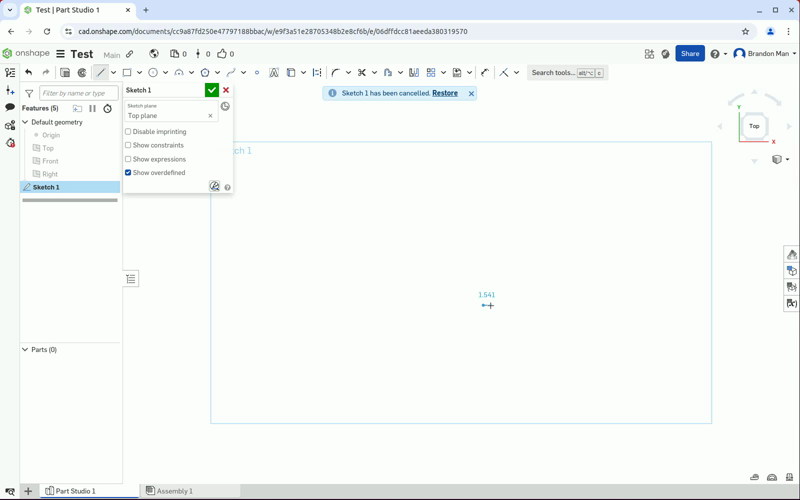
key_down(shift)
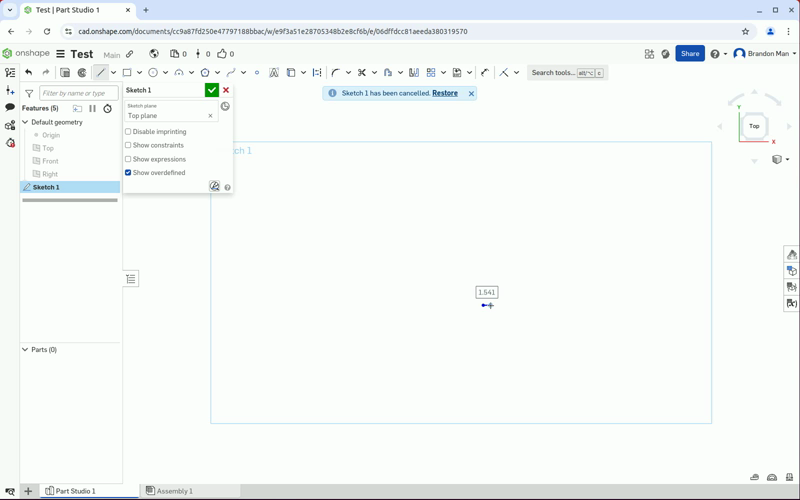
mouse_move(520, 305)
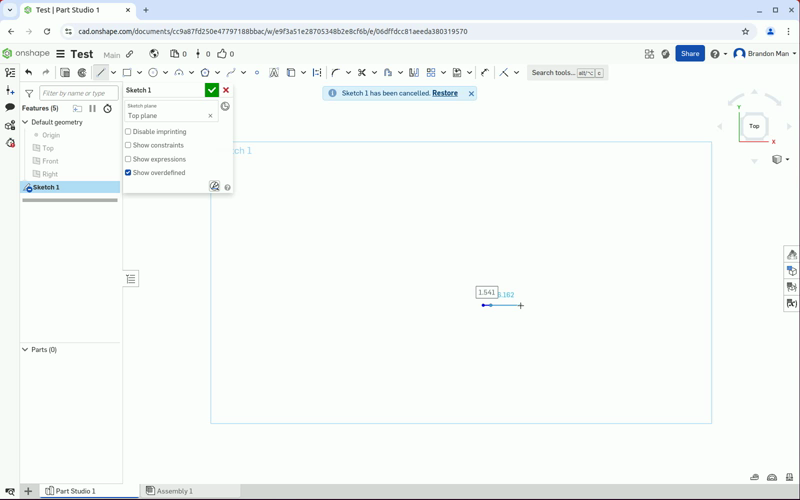
mouse_move(490, 293)
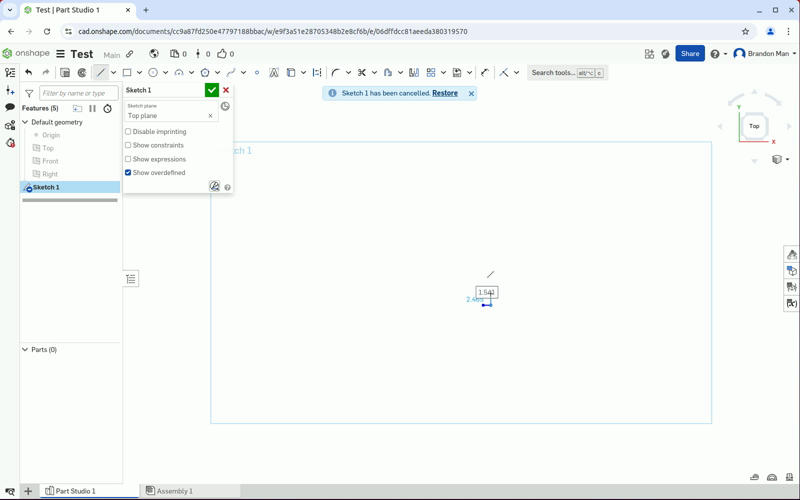
click(490, 293)
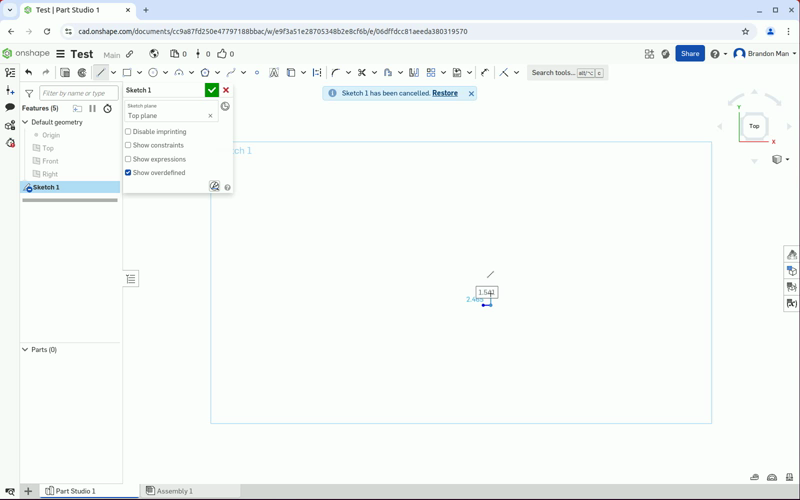
key_up(shift)
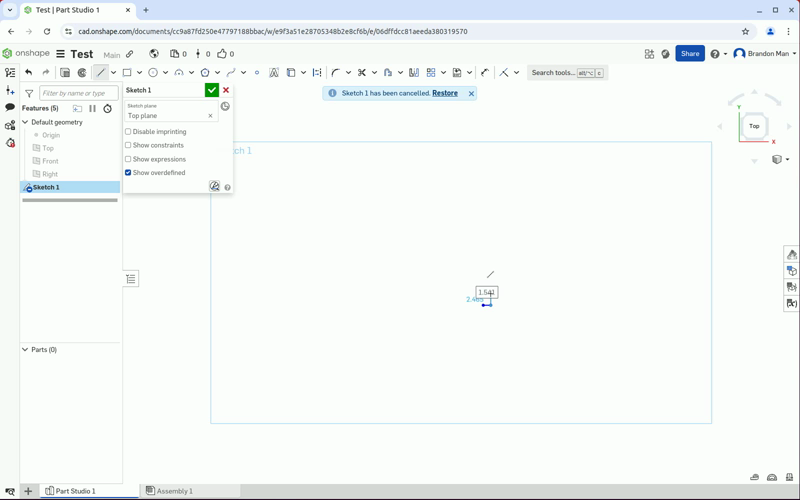
key(esc)
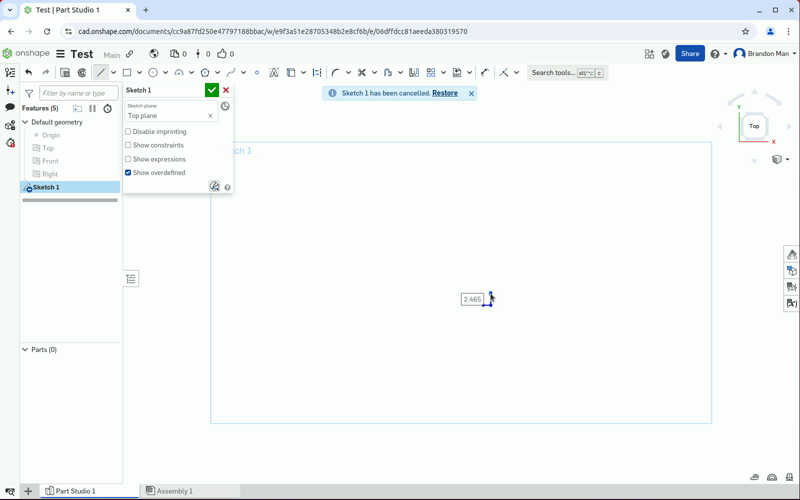
key(a)
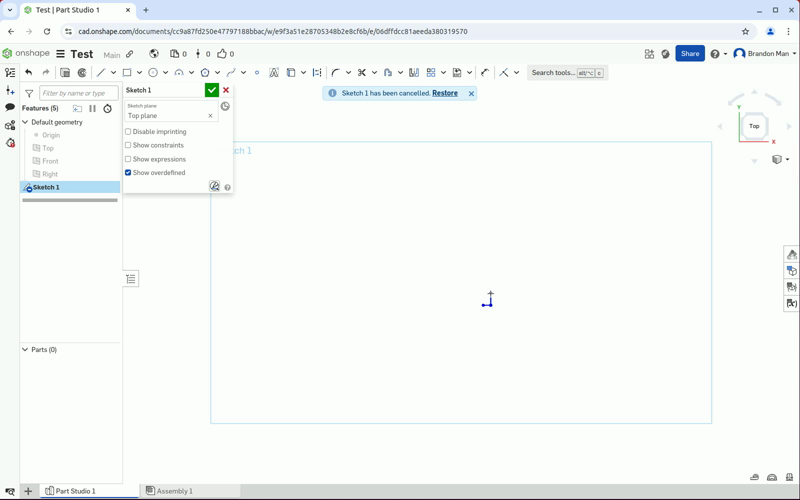
mouse_move(490, 293)
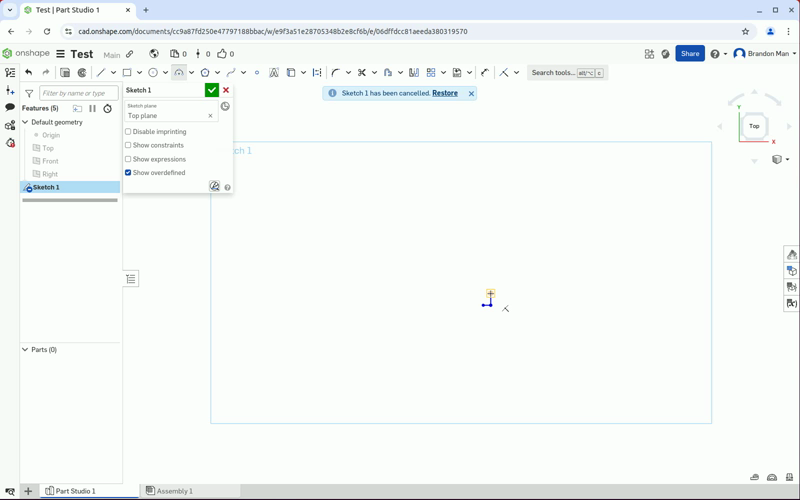
click(490, 293)
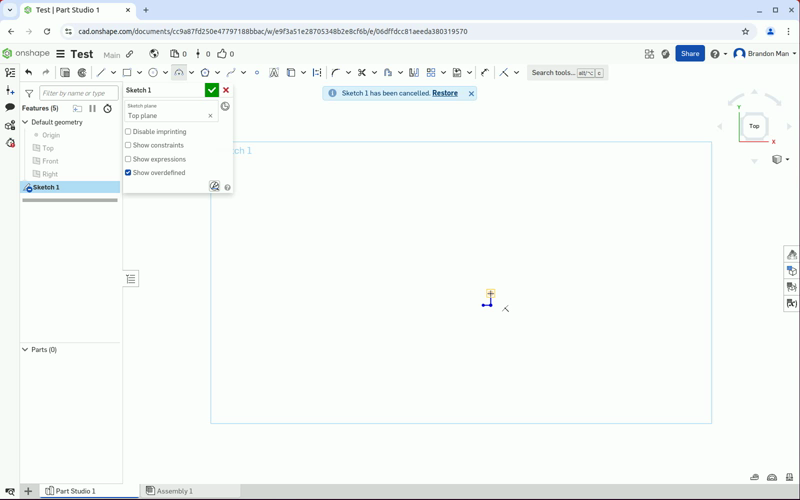
mouse_move(483, 305)
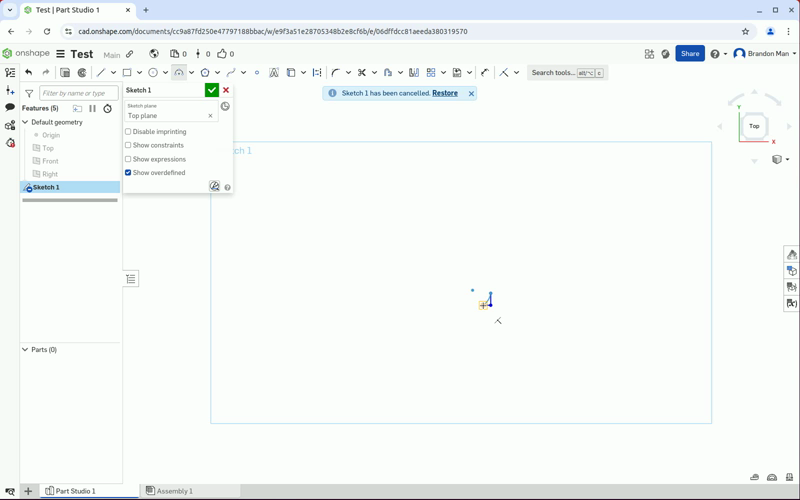
click(483, 305)
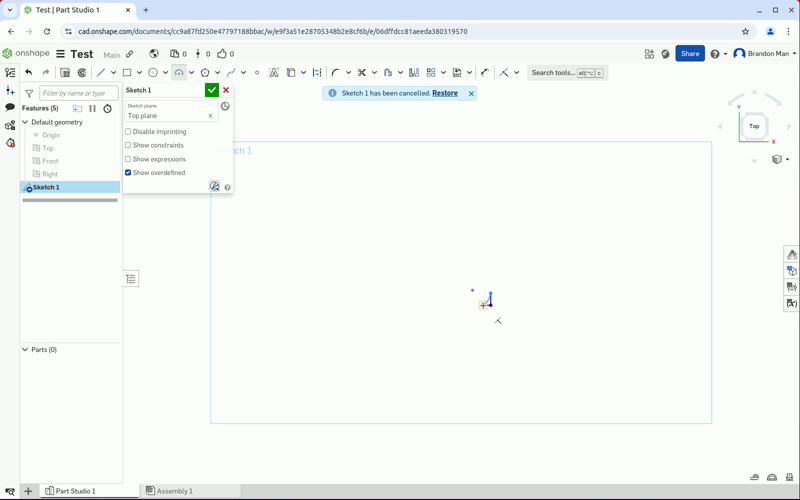
key_down(shift)
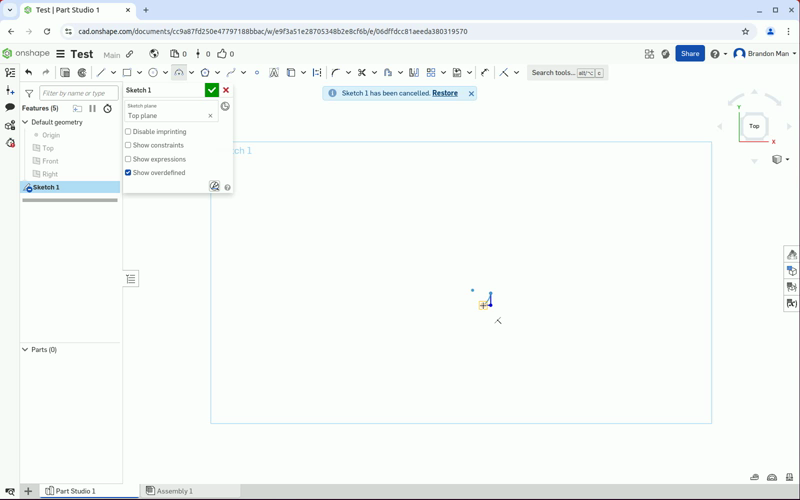
mouse_move(488, 300)
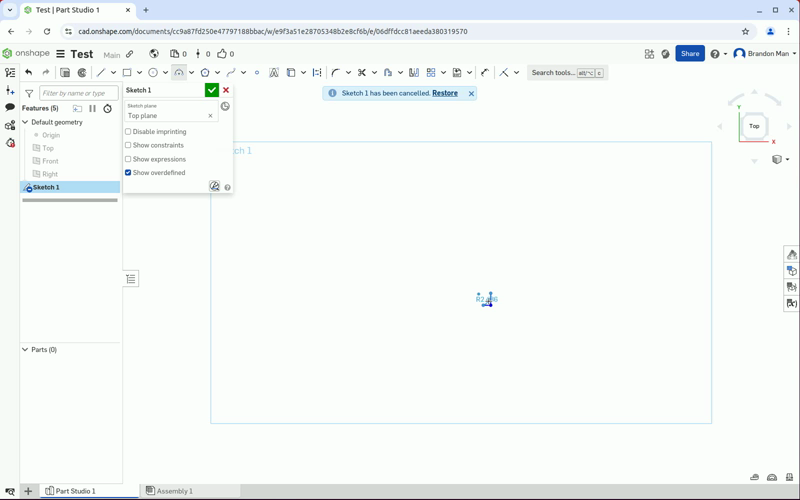
click(488, 300)
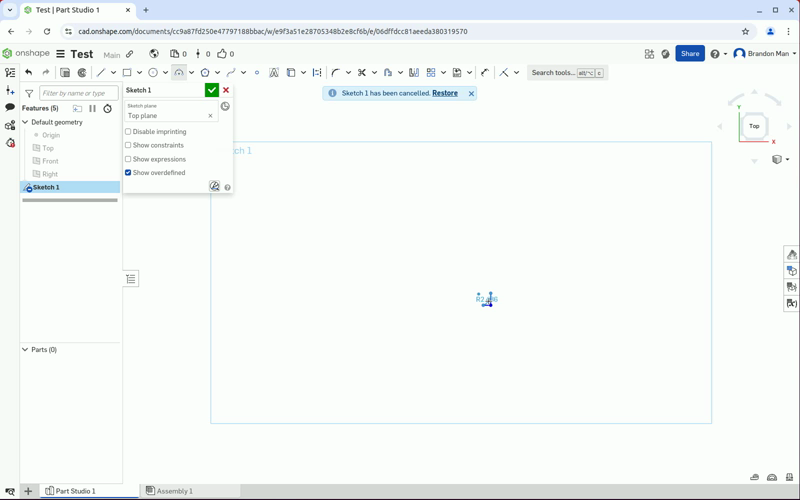
key_up(shift)
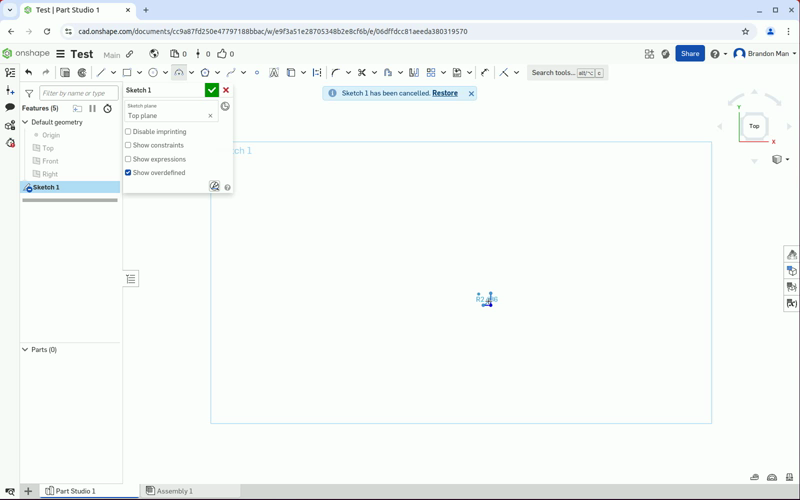
key(esc)
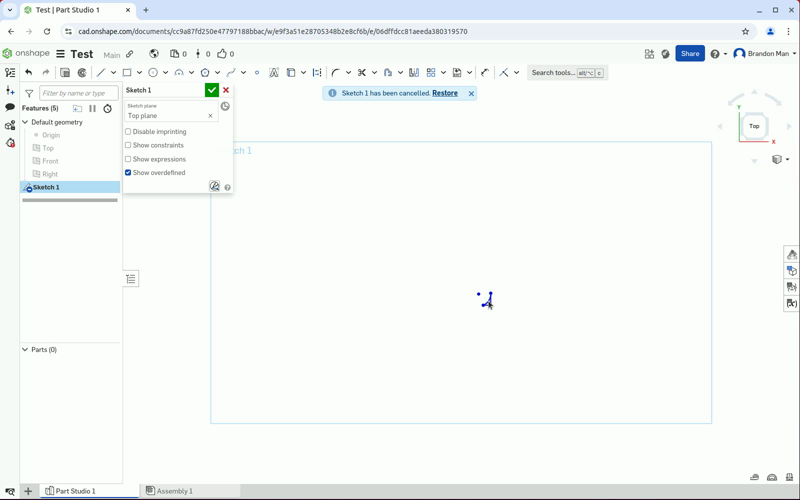
mouse_move(484, 305)
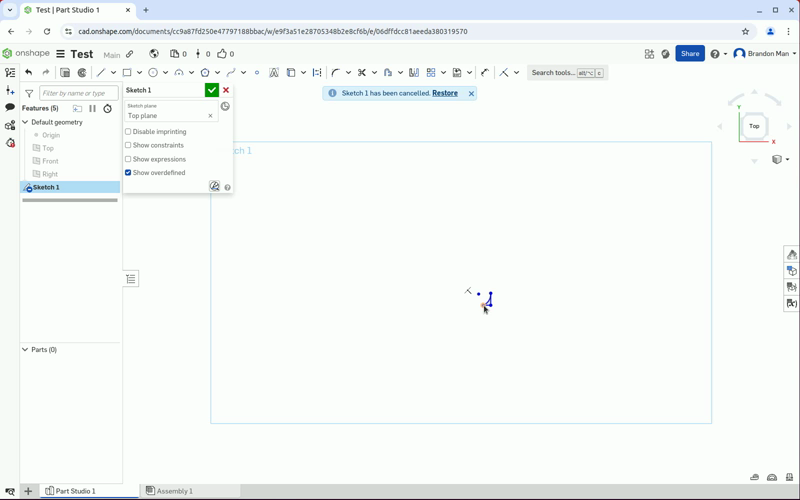
scroll(6)
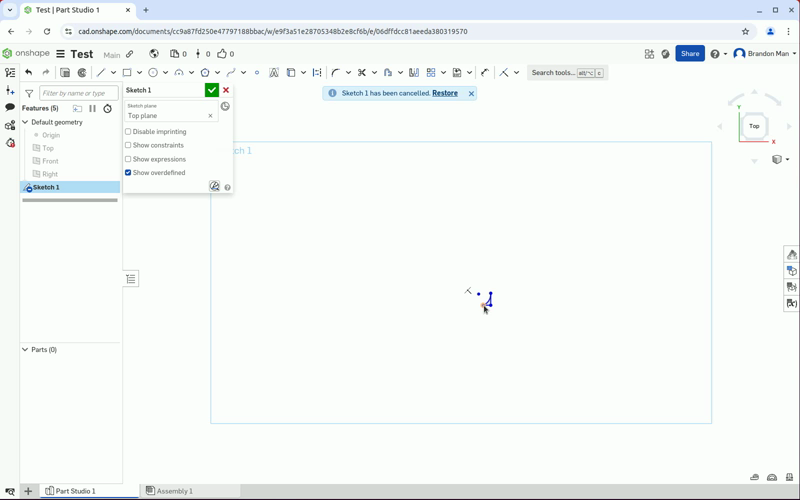
scroll(6)
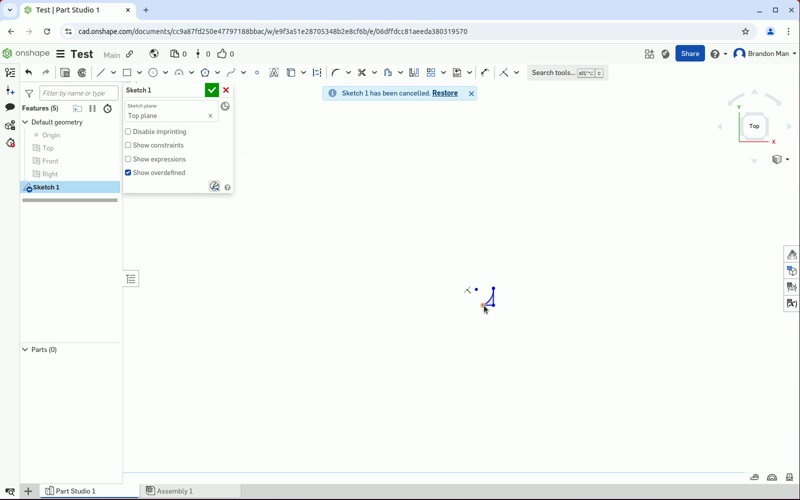
scroll(6)
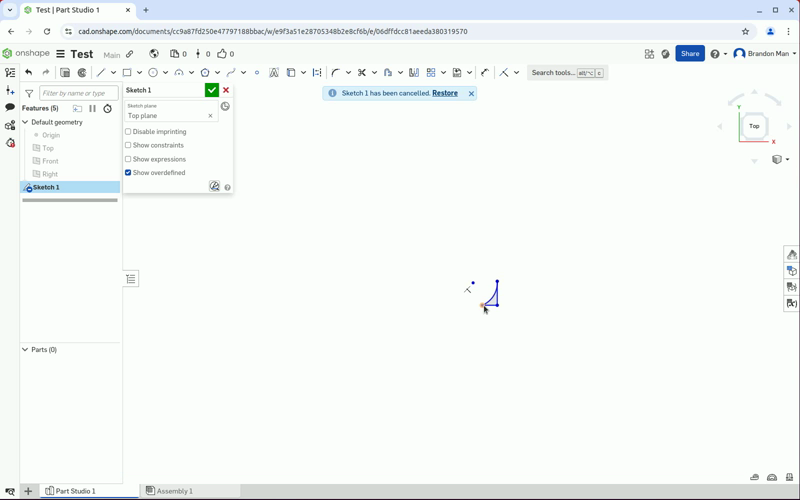
scroll(6)
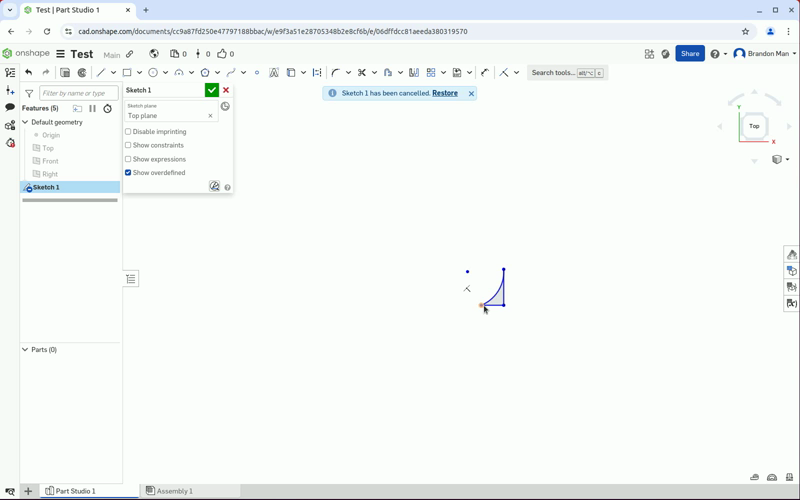
scroll(6)
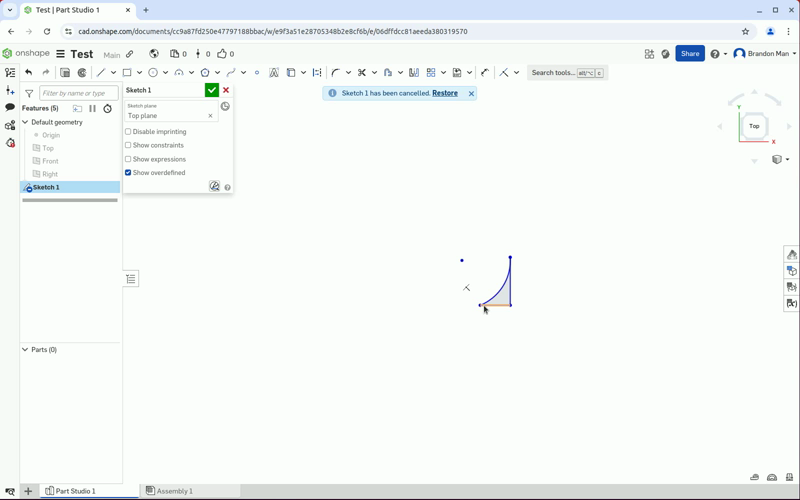
scroll(6)
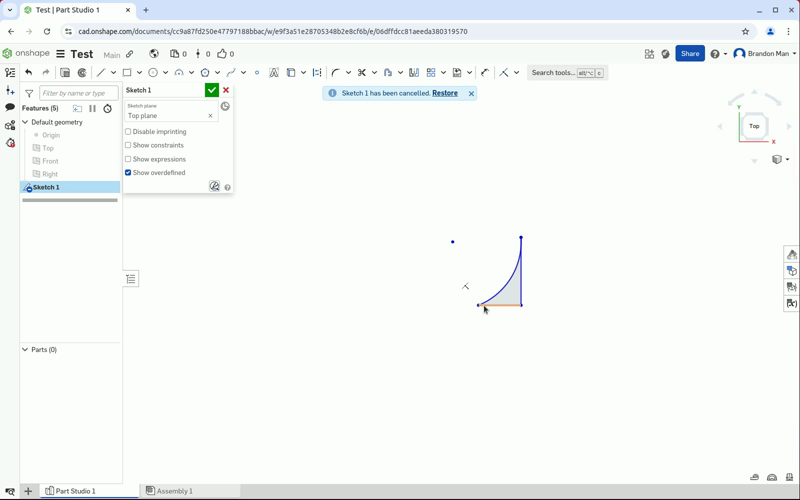
scroll(6)
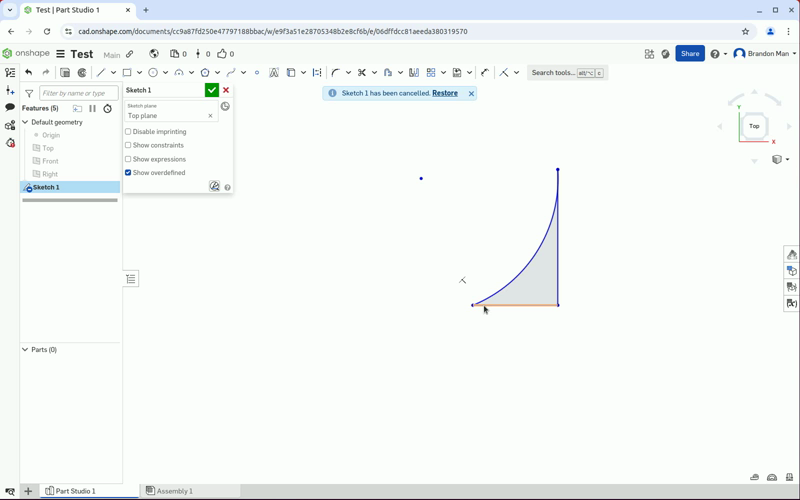
click(484, 305)
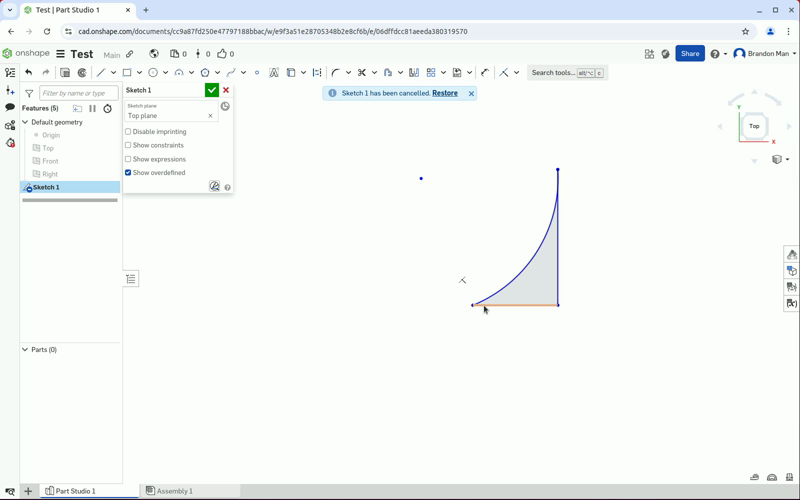
scroll(-6)
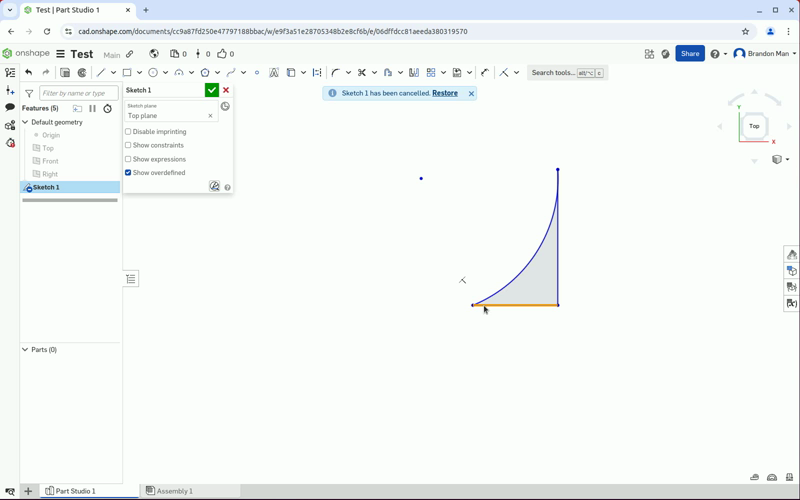
scroll(-6)
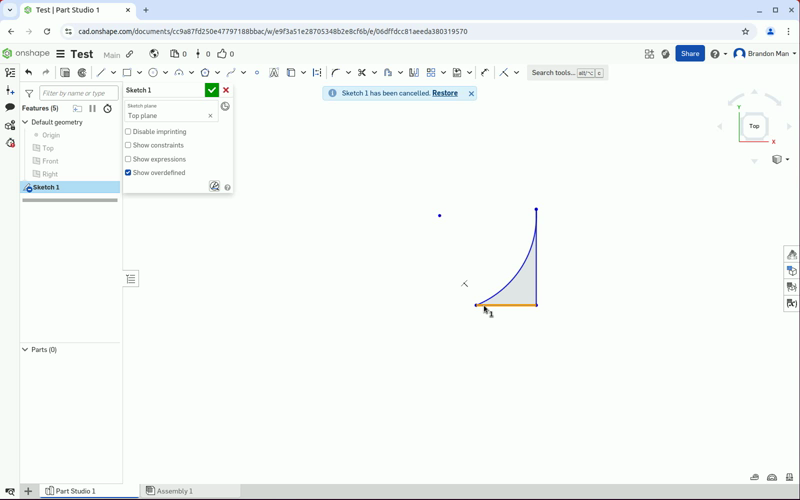
scroll(-6)
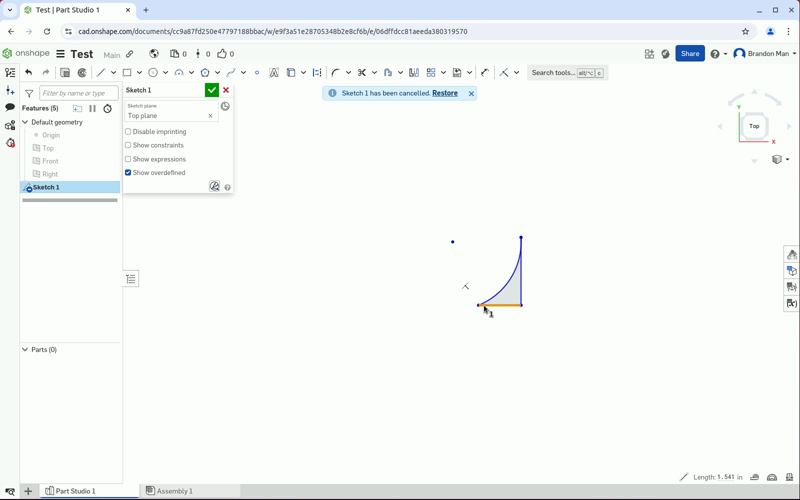
scroll(-6)
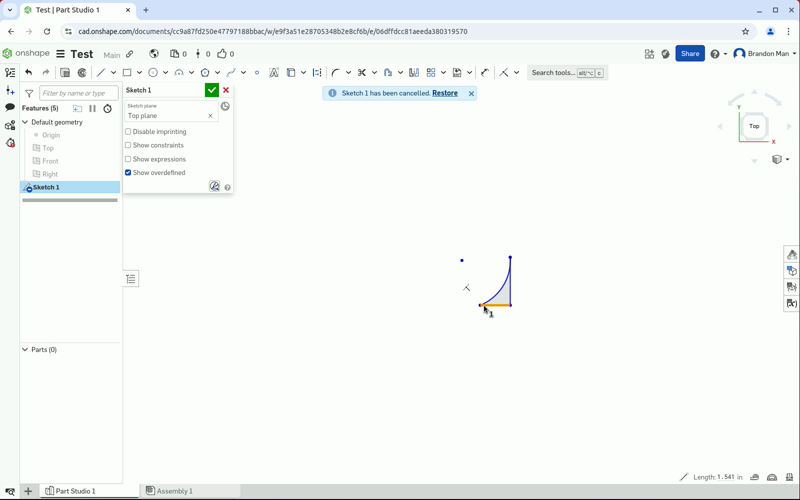
scroll(-6)
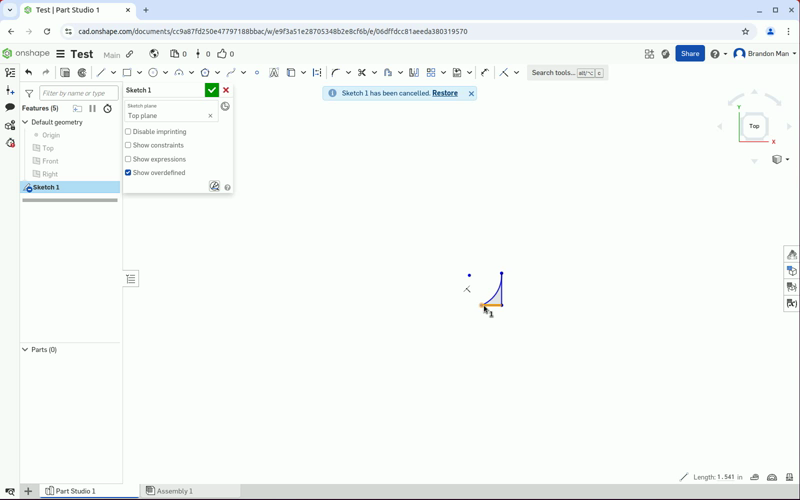
scroll(-6)
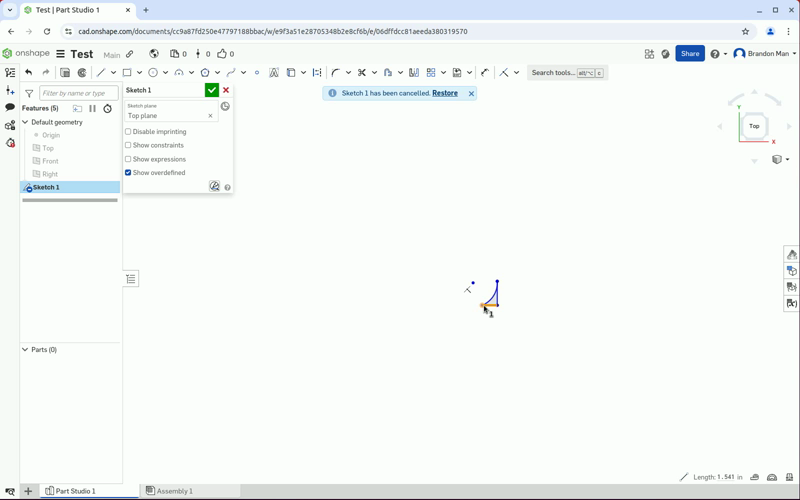
scroll(-6)
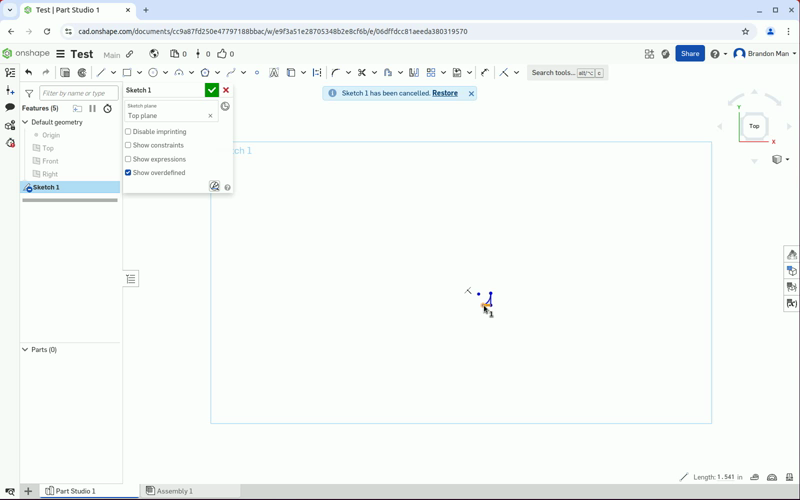
mouse_move(73, 352)
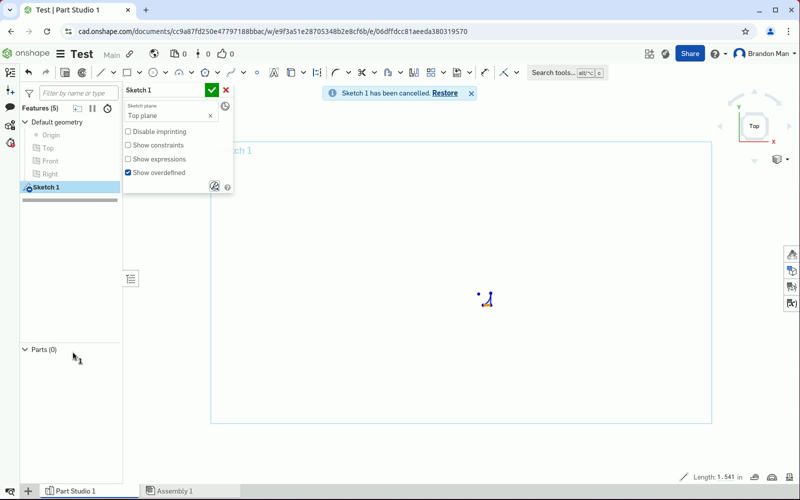
key(shift+y)
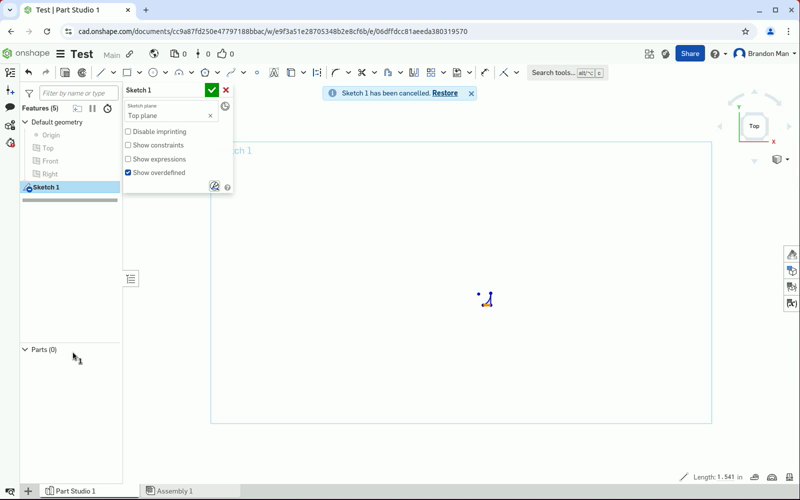
key(shift+e)
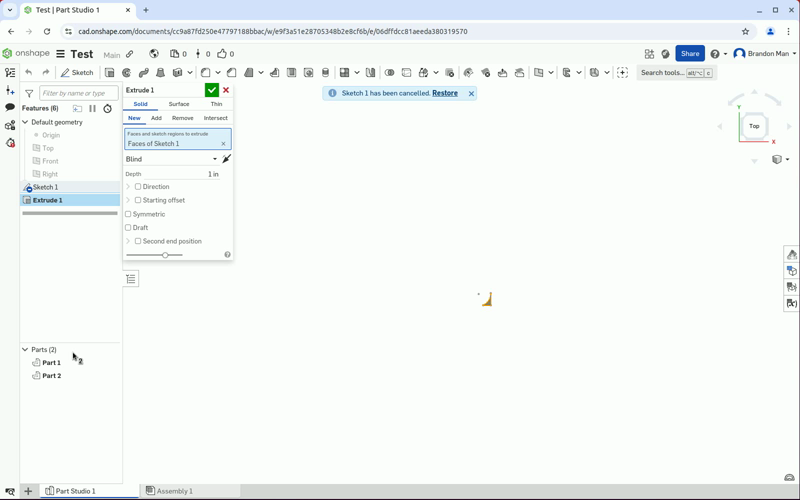
mouse_move(143, 106)
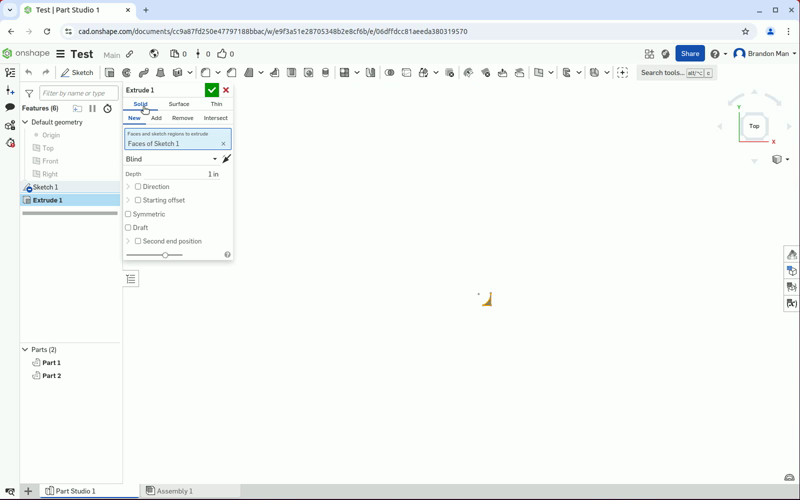
click(143, 106)
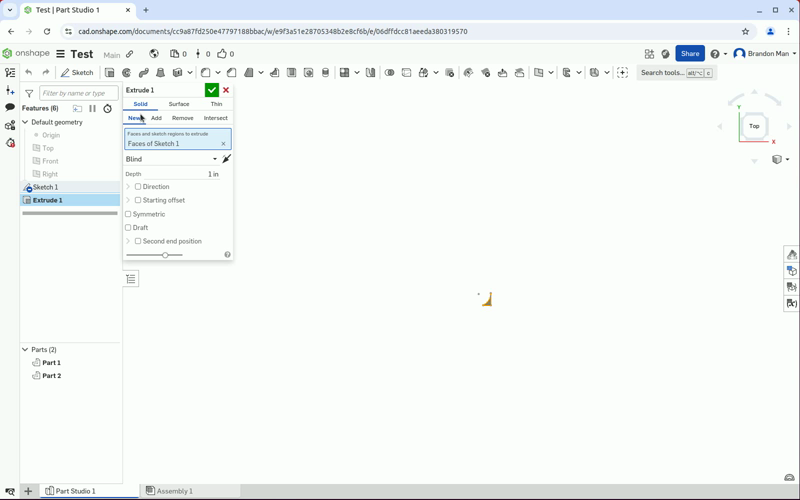
mouse_move(137, 120)
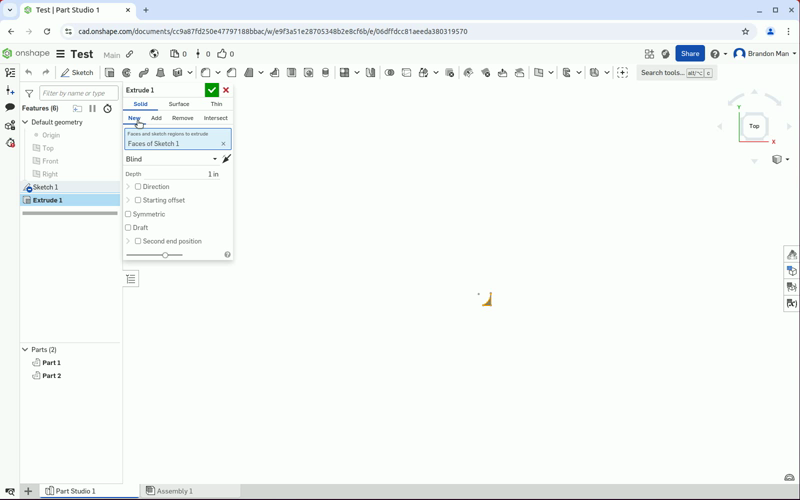
click(137, 120)
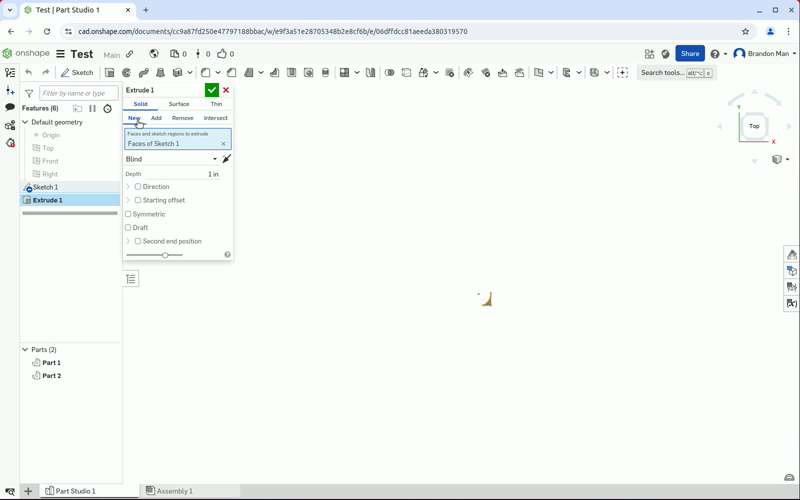
key(tab, 4)
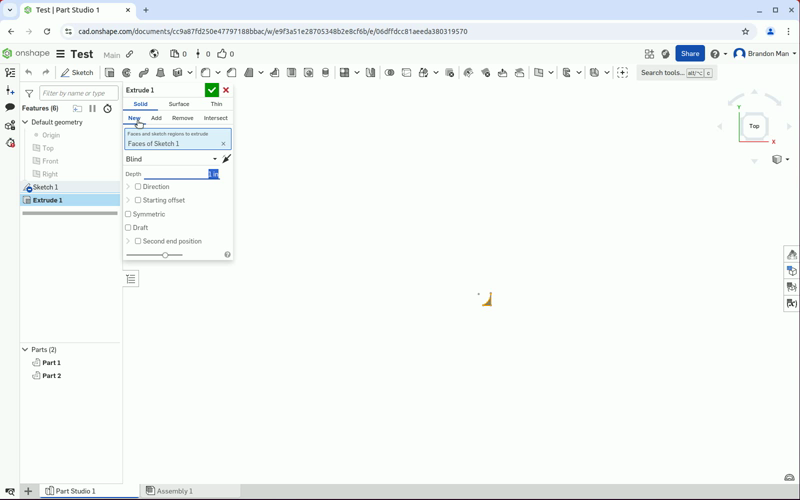
text(-15.405)
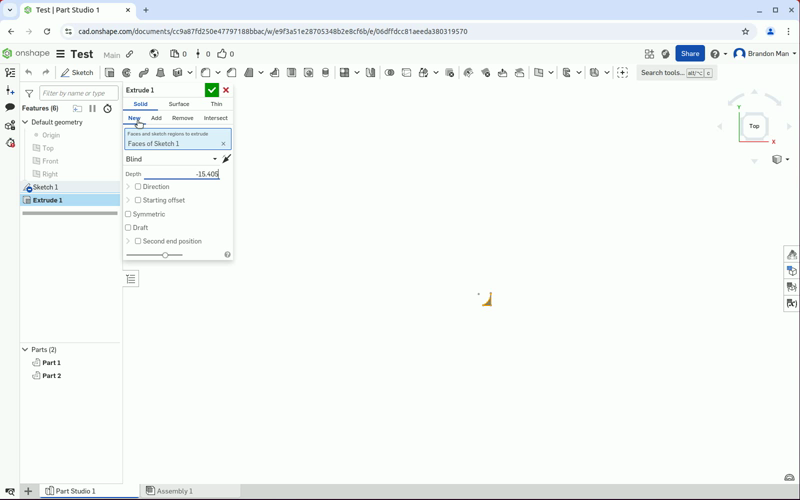
key(enter)
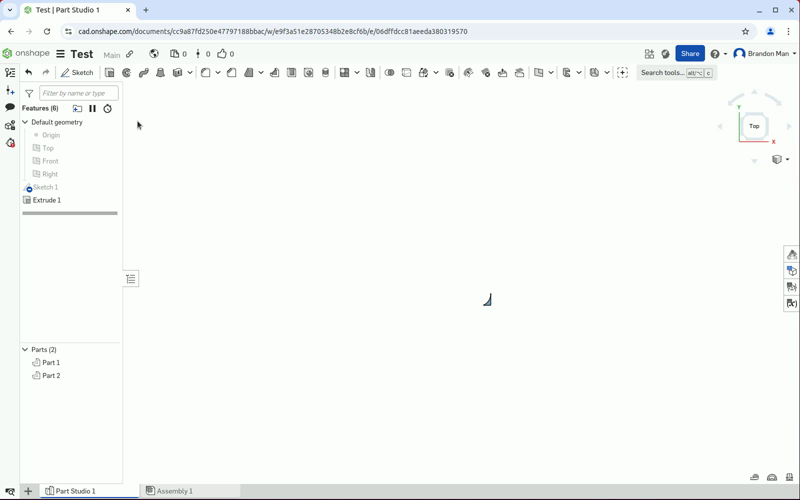
key(shift+h)
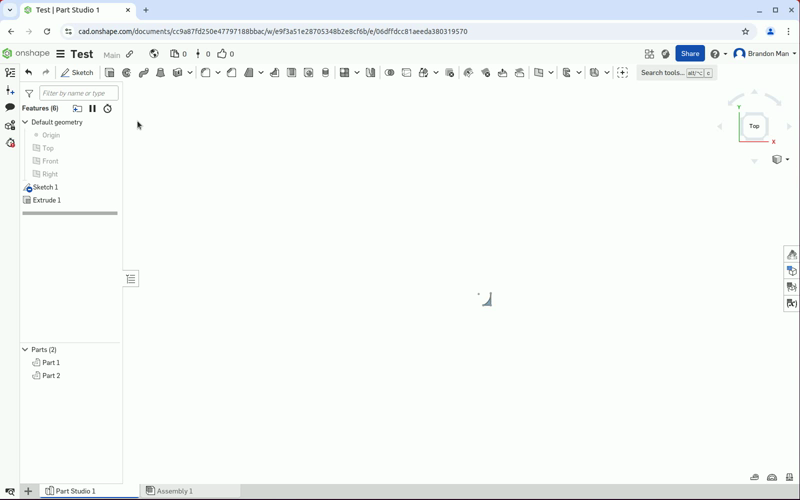
key(shift+h)
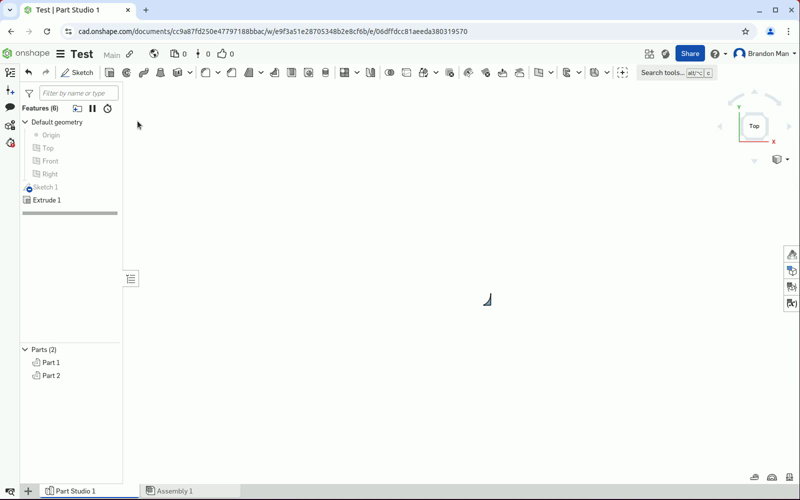
mouse_move(73, 189)
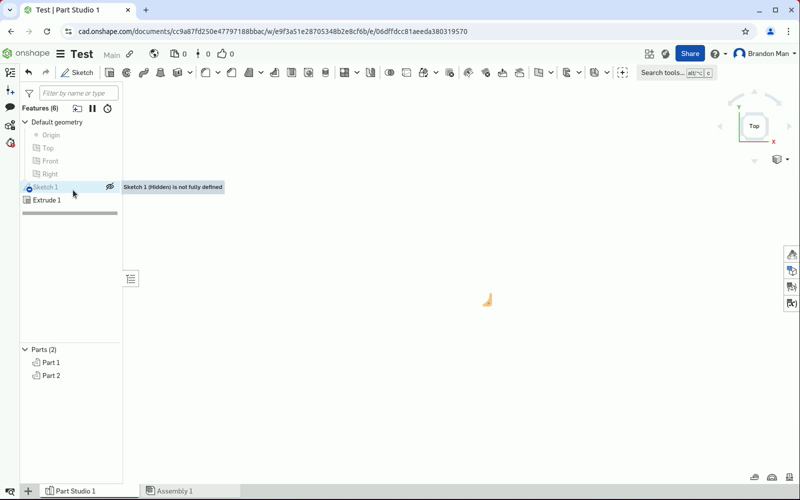
click(73, 189)
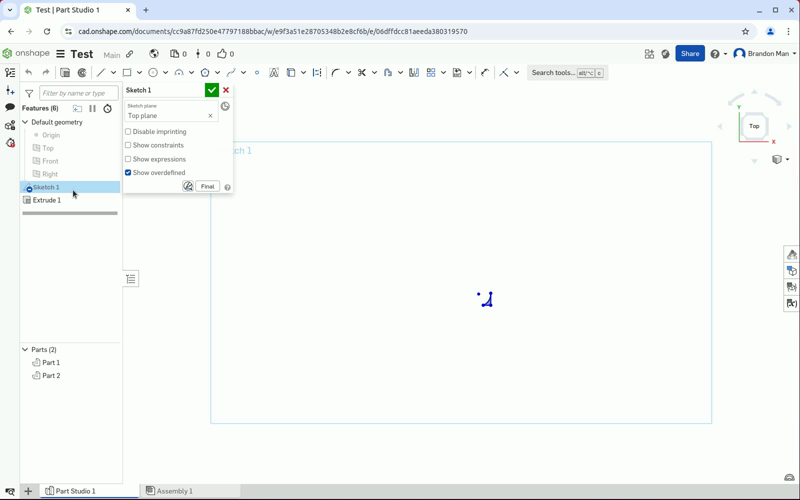
mouse_move(229, 92)
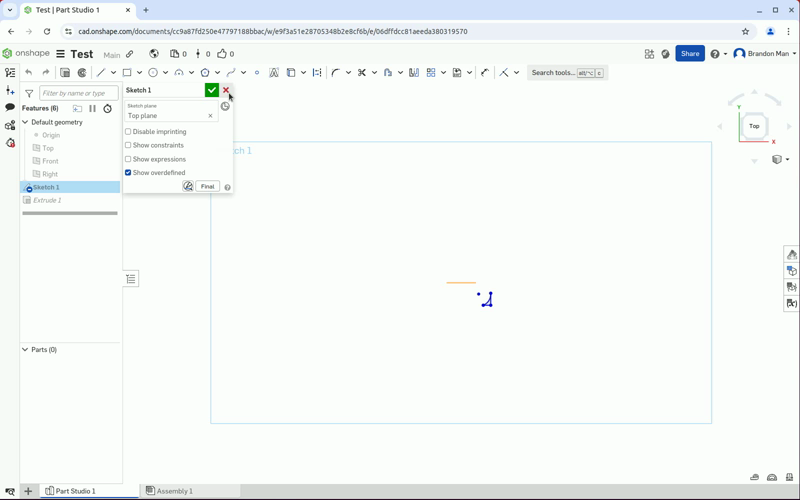
click(229, 92)
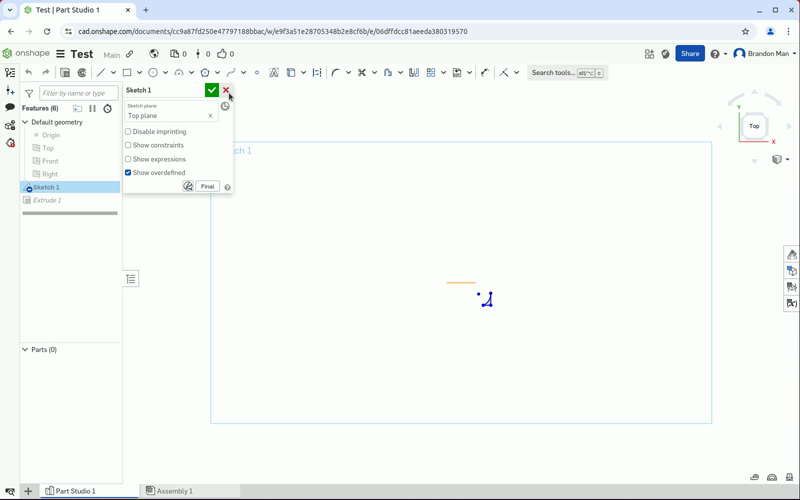
key(shift+s)
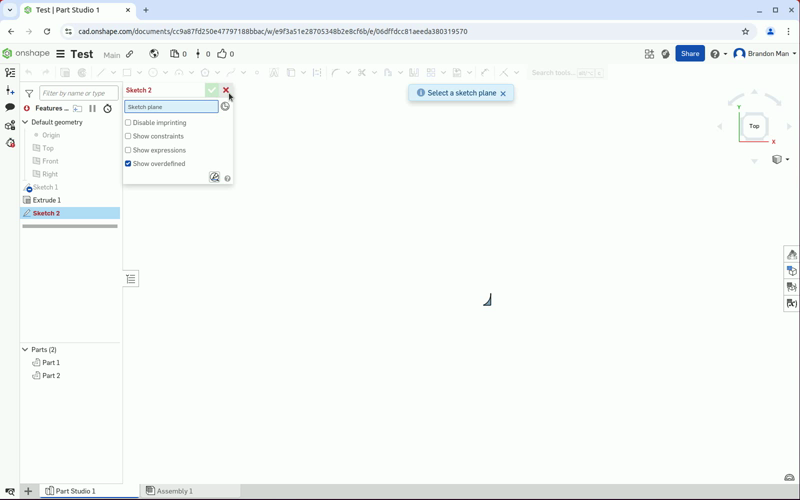
mouse_move(73, 150)
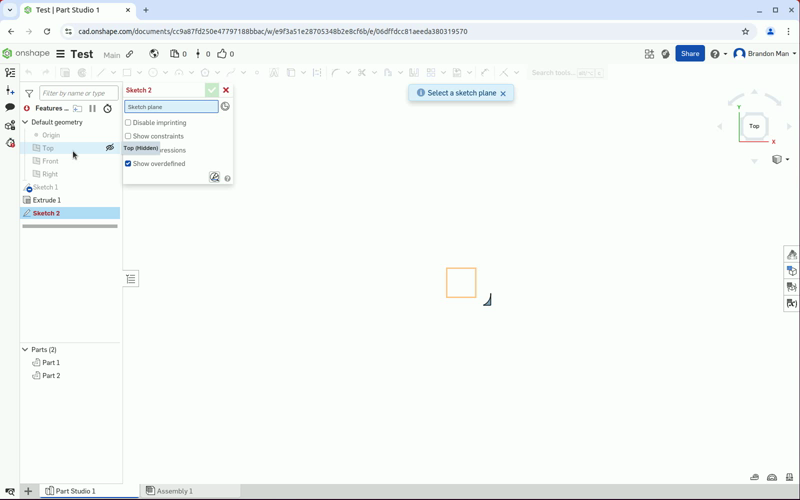
click(73, 150)
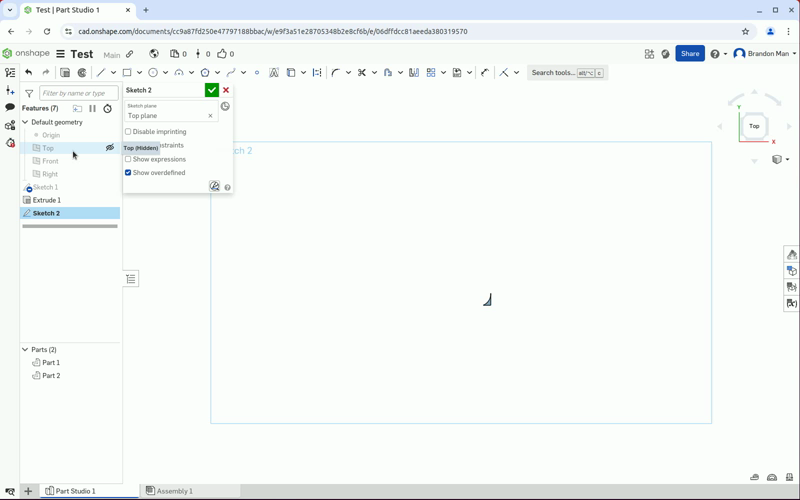
mouse_move(73, 352)
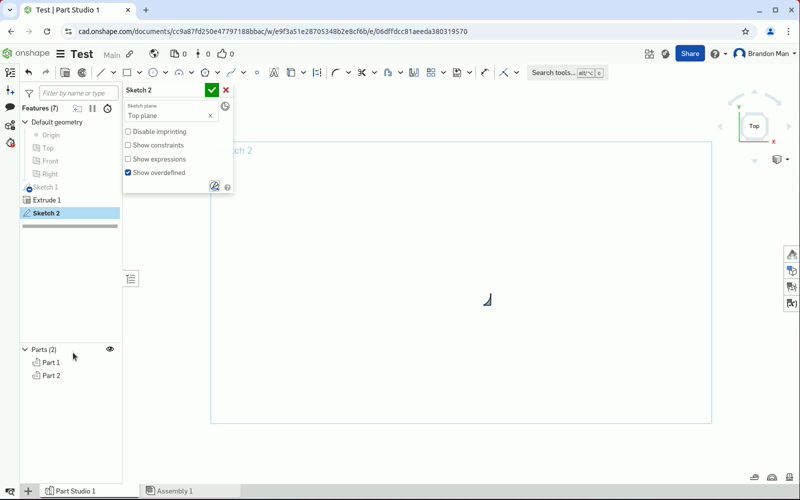
key(y)
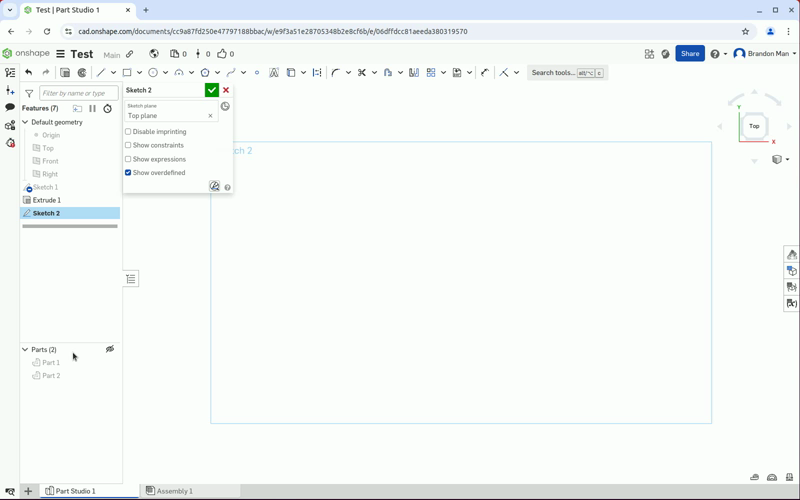
key(l)
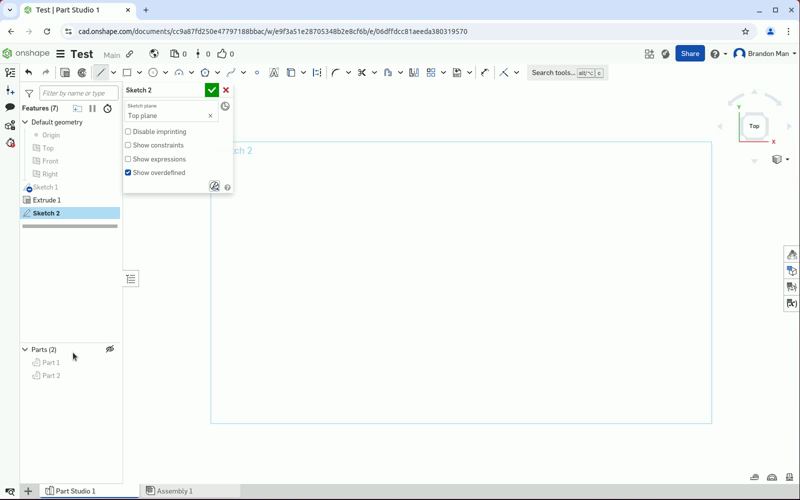
key_down(shift)
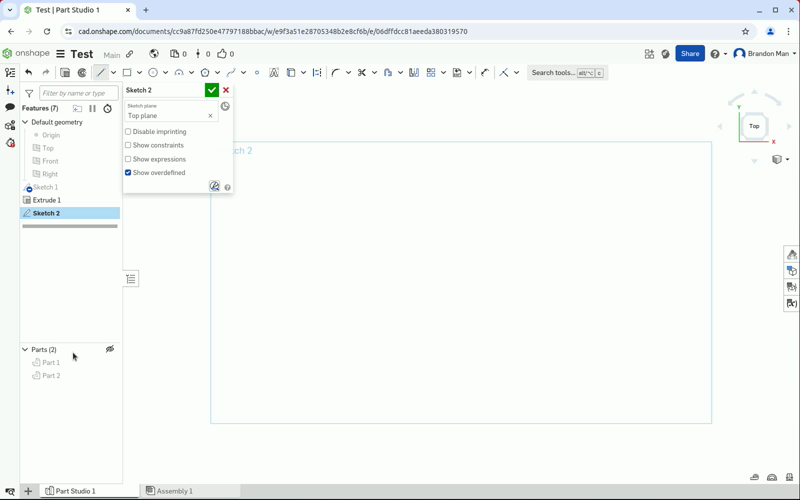
mouse_move(430, 305)
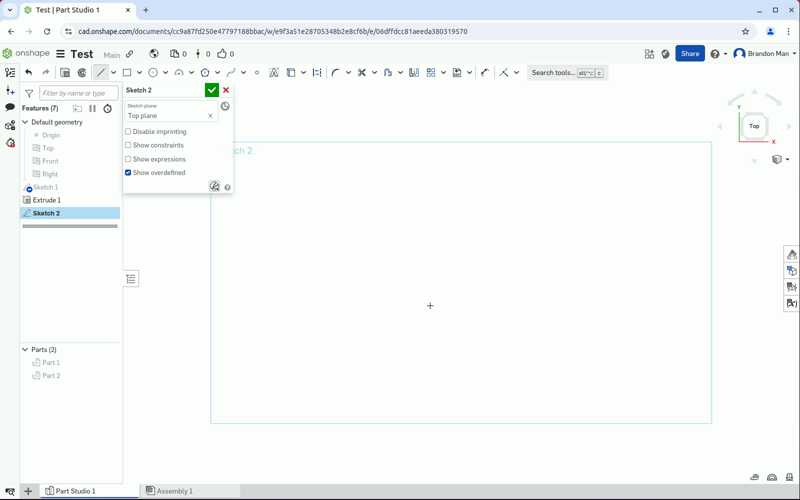
click(430, 305)
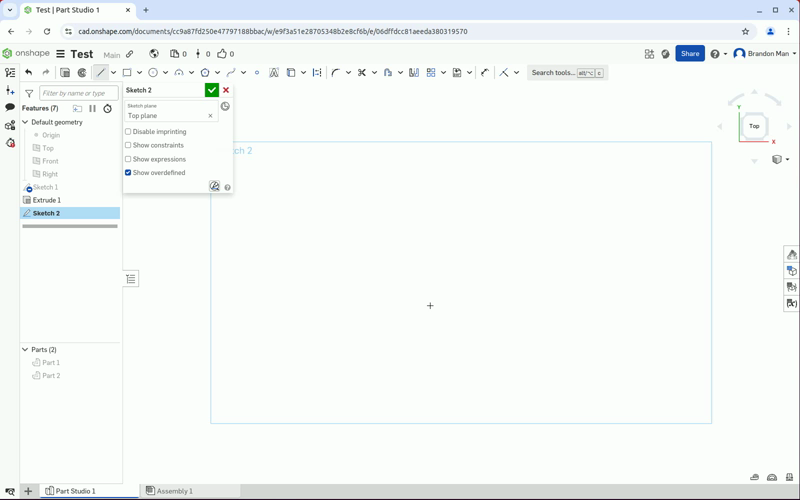
key_up(shift)
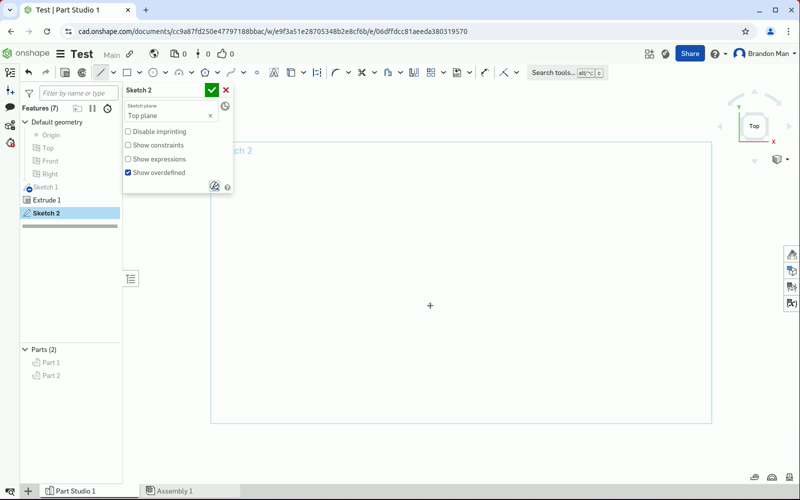
key_down(shift)
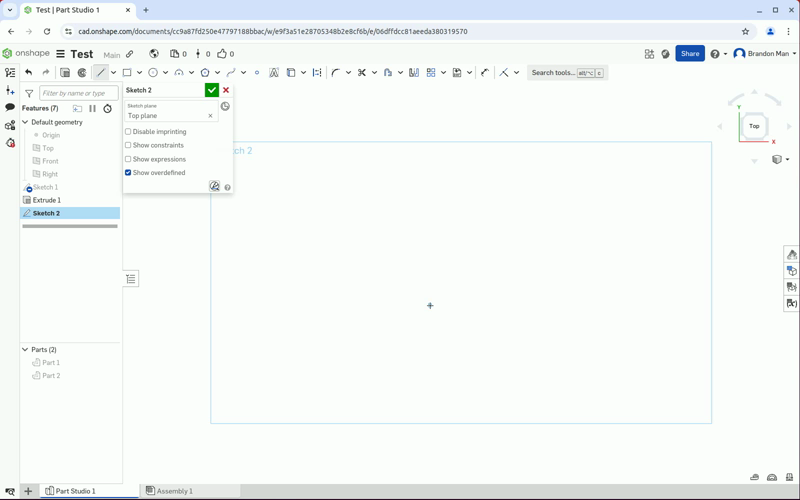
mouse_move(460, 305)
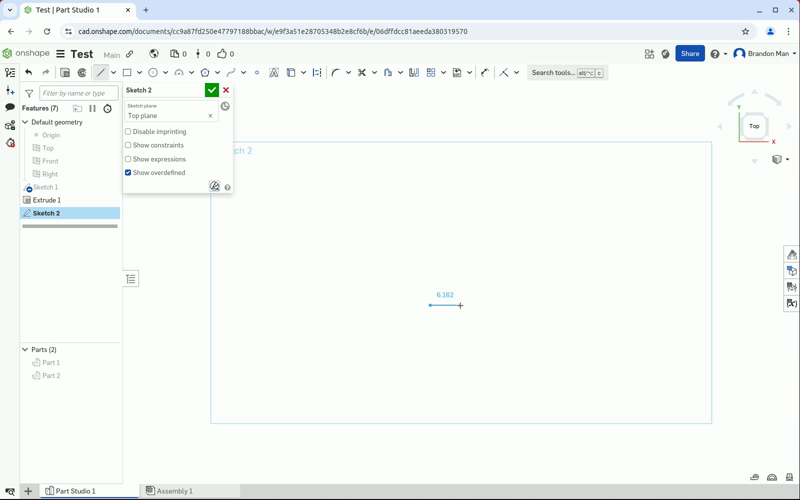
mouse_move(438, 305)
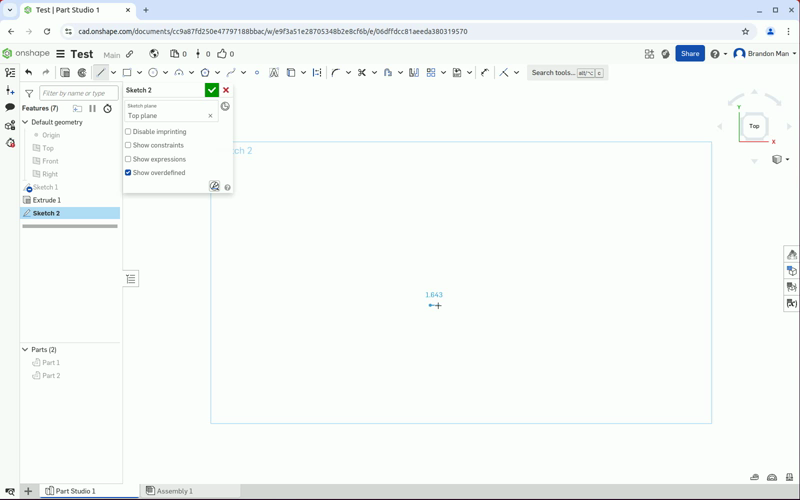
click(438, 305)
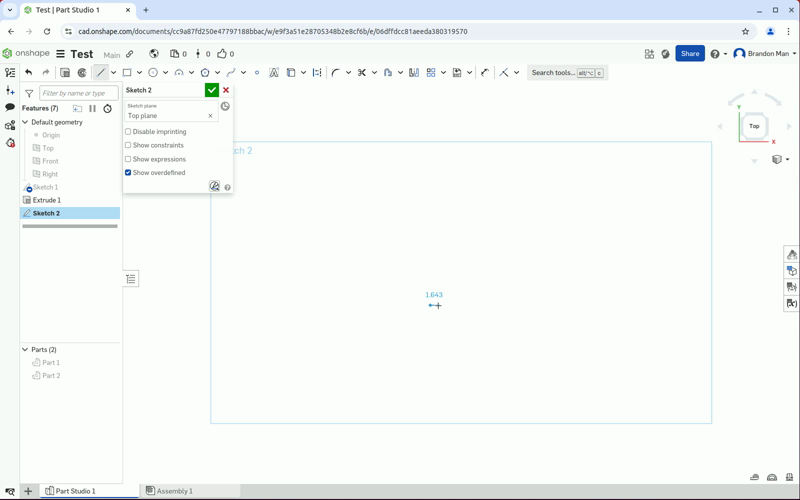
key_up(shift)
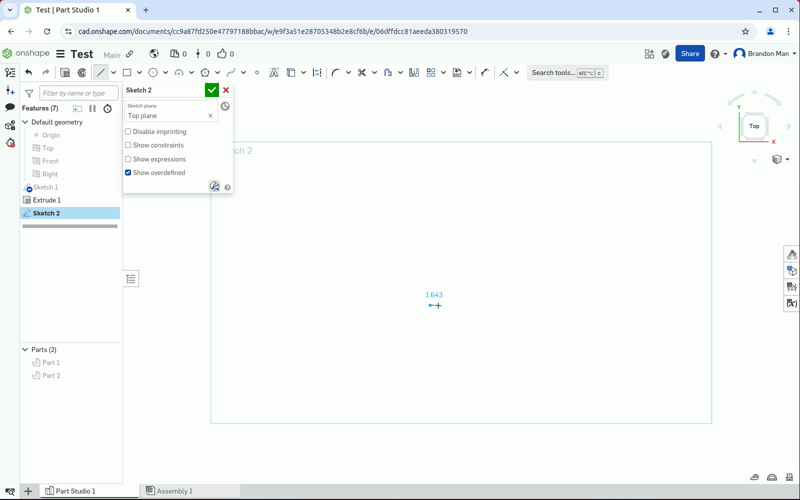
key(esc)
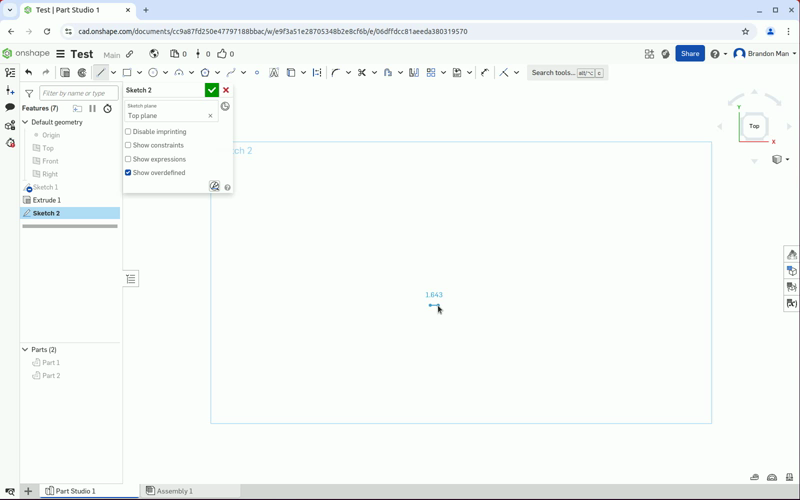
key(a)
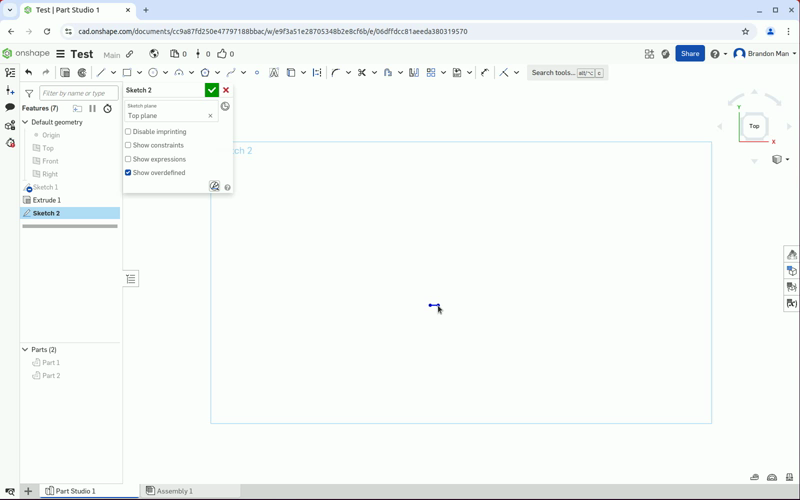
mouse_move(438, 305)
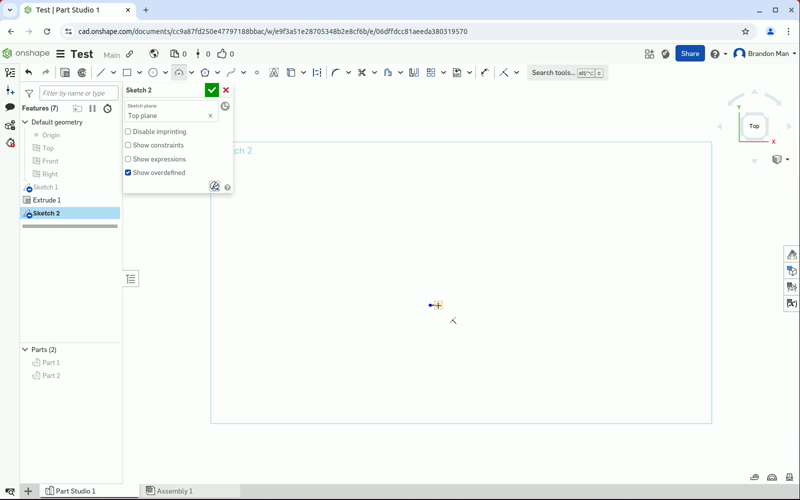
click(438, 305)
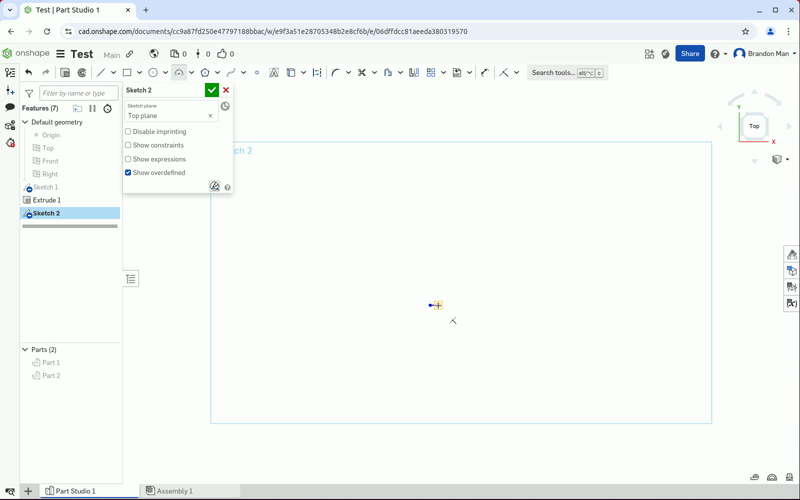
key_down(shift)
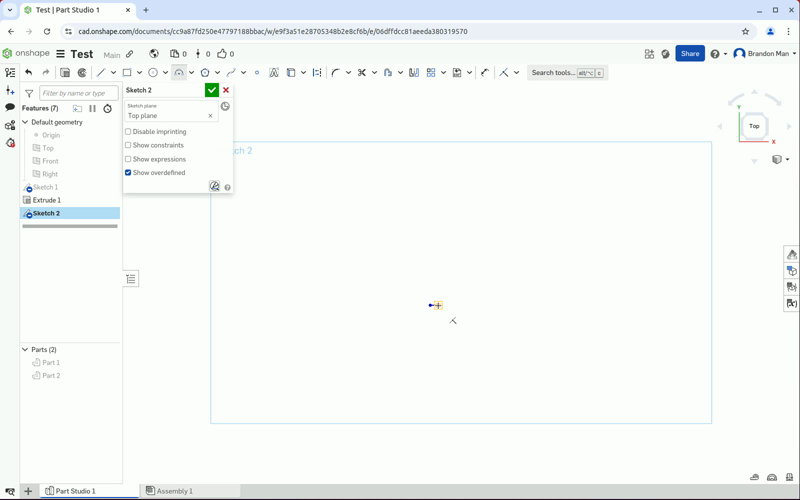
mouse_move(430, 293)
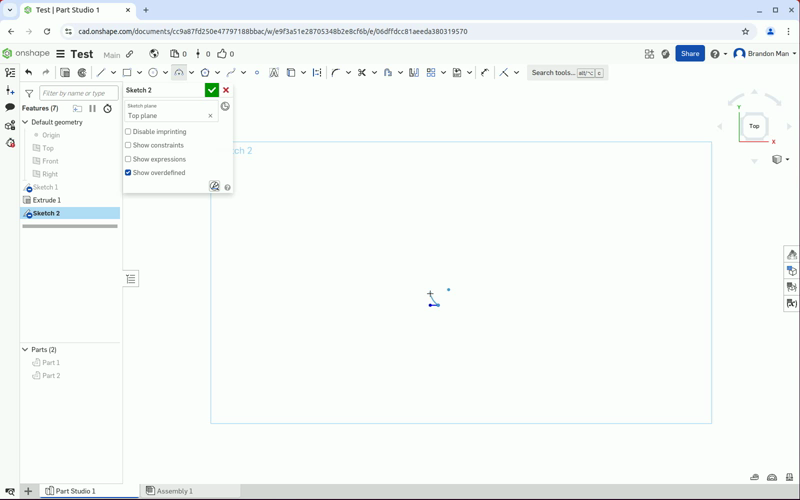
click(430, 293)
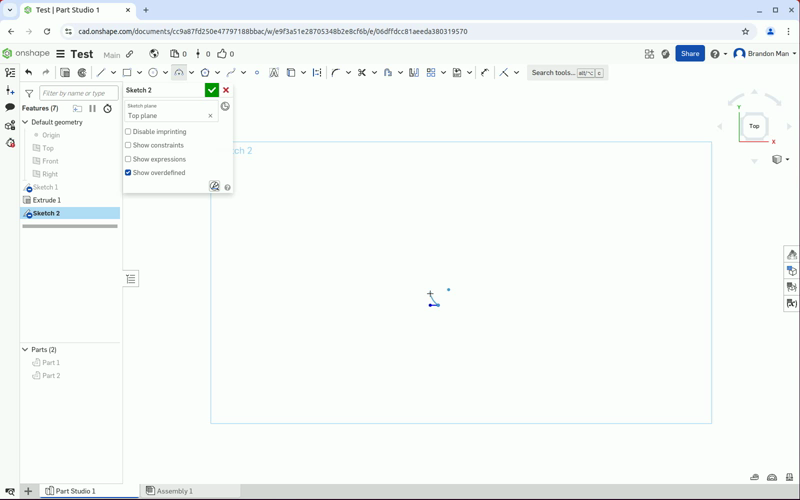
mouse_move(432, 300)
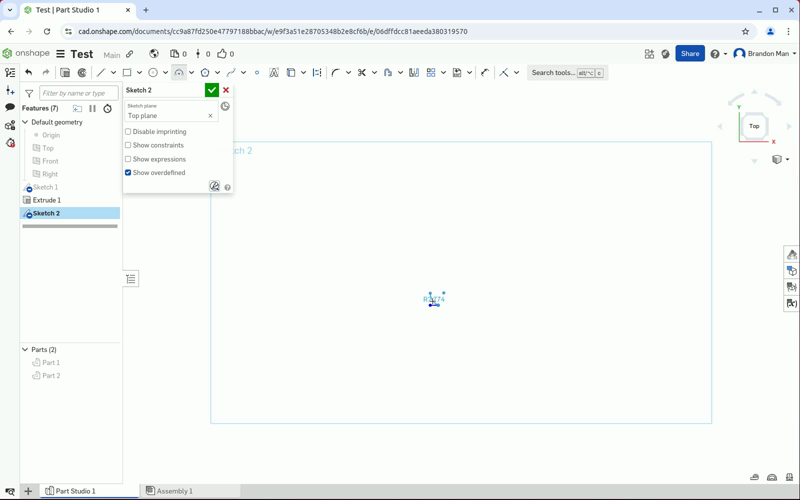
click(432, 300)
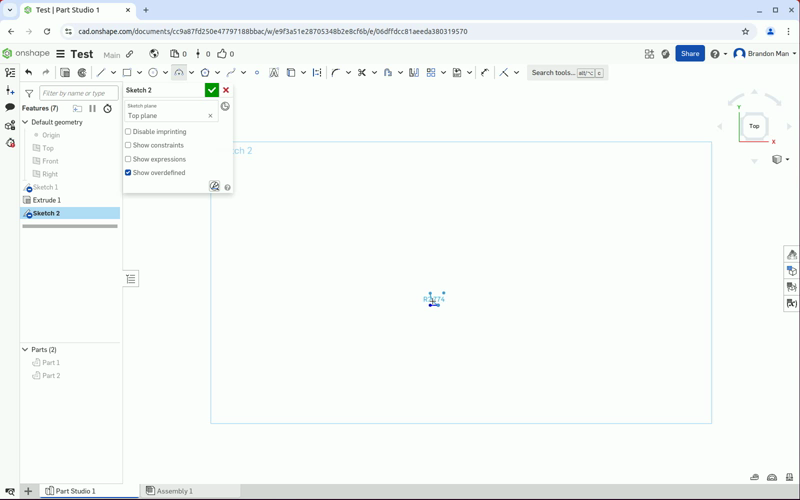
key_up(shift)
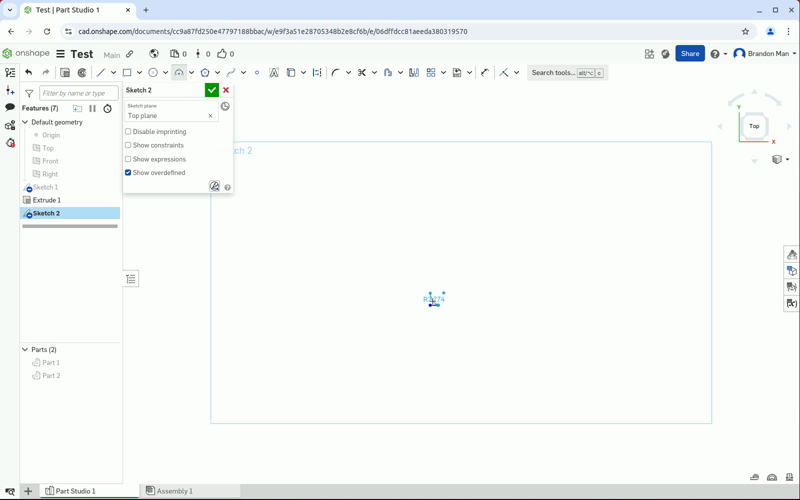
key(esc)
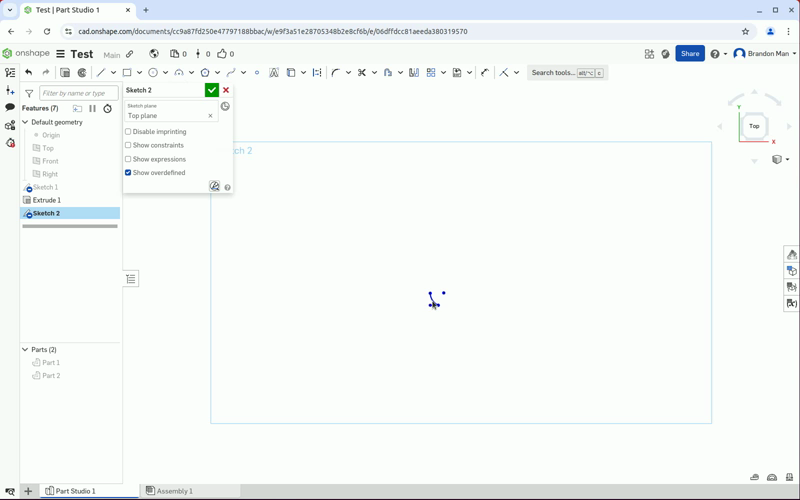
key(l)
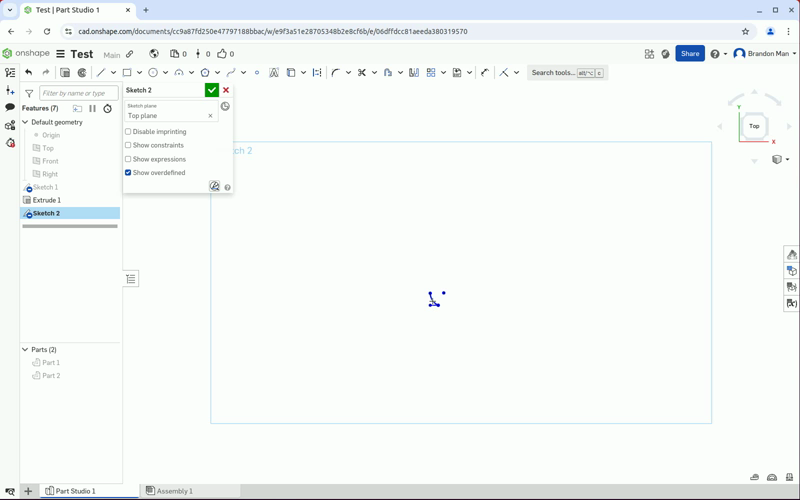
mouse_move(430, 293)
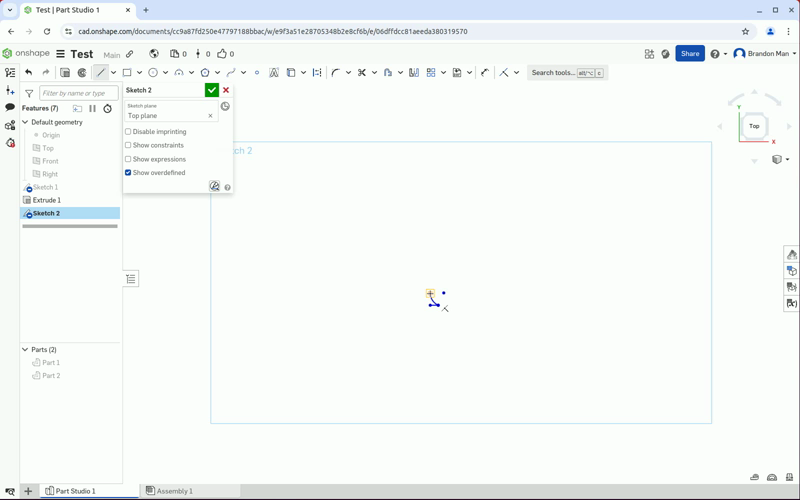
click(430, 293)
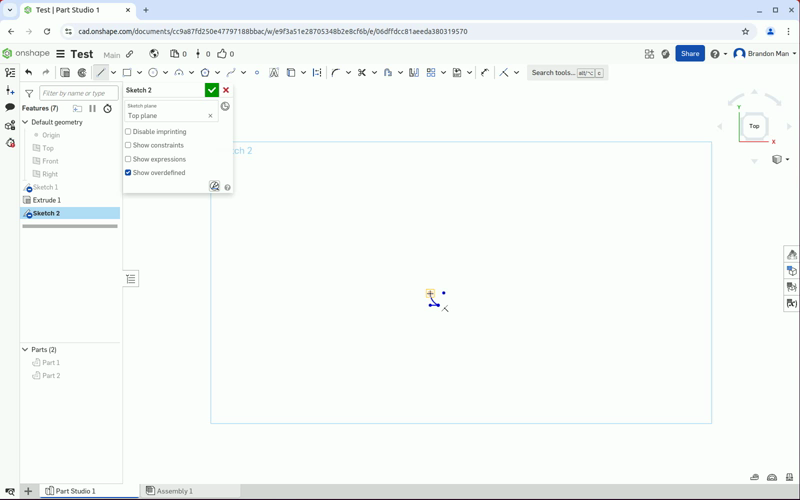
mouse_move(460, 293)
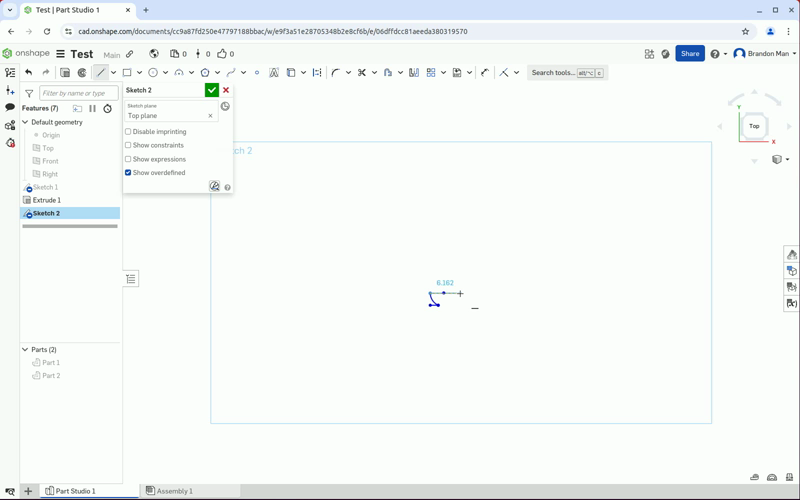
key_down(shift)
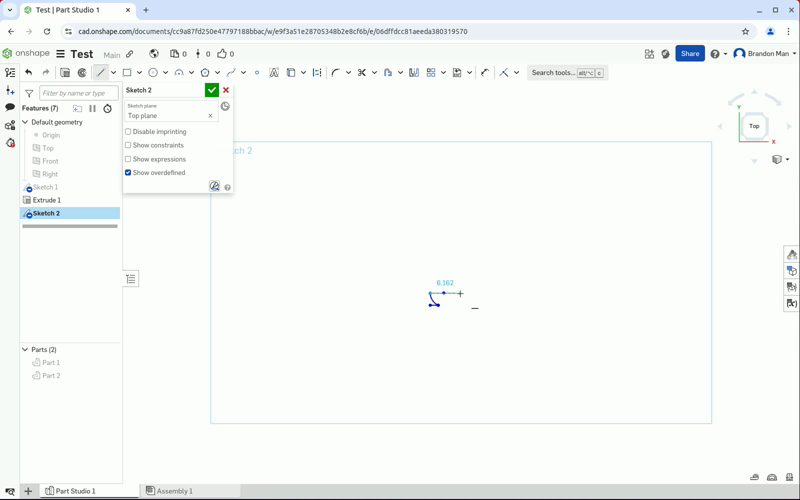
mouse_move(430, 305)
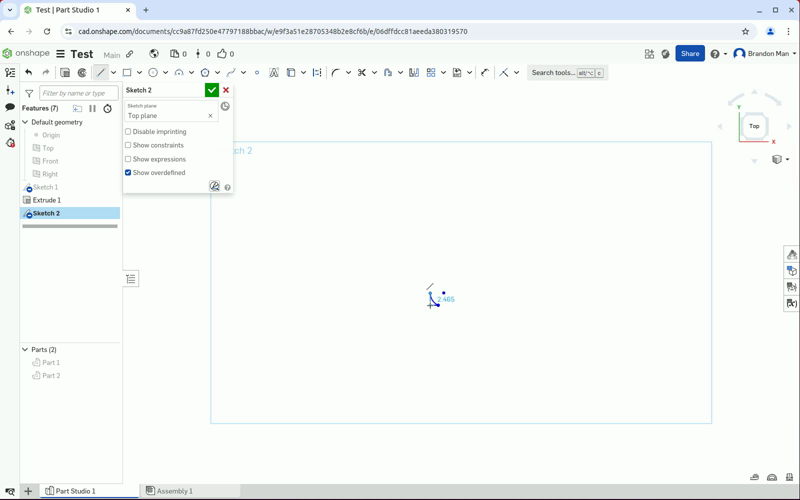
key_up(shift)
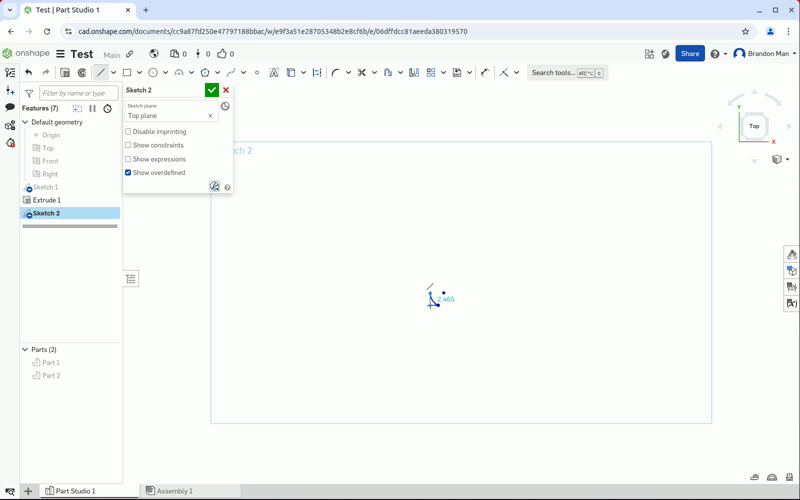
click(430, 305)
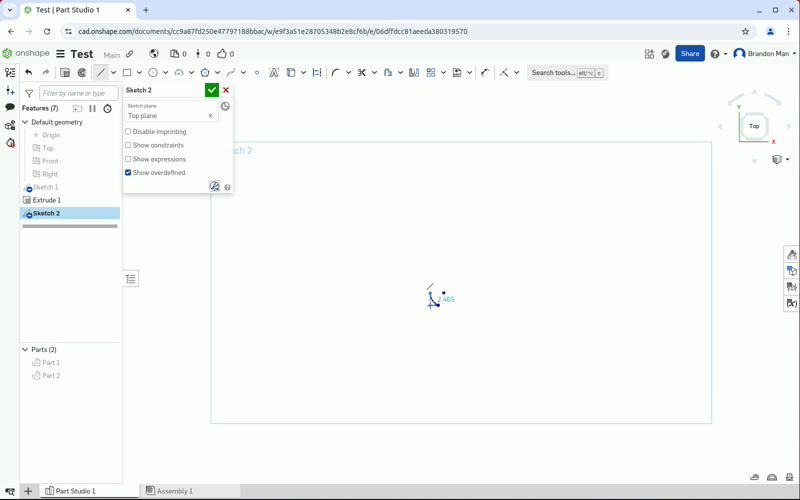
key(esc)
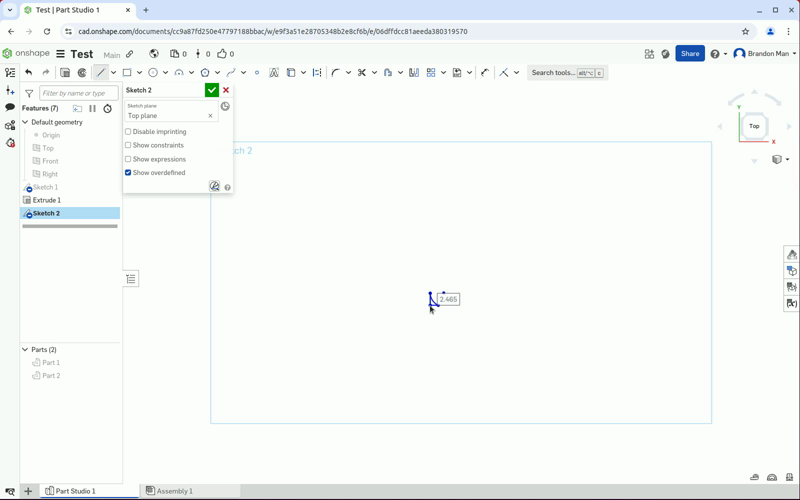
mouse_move(437, 304)
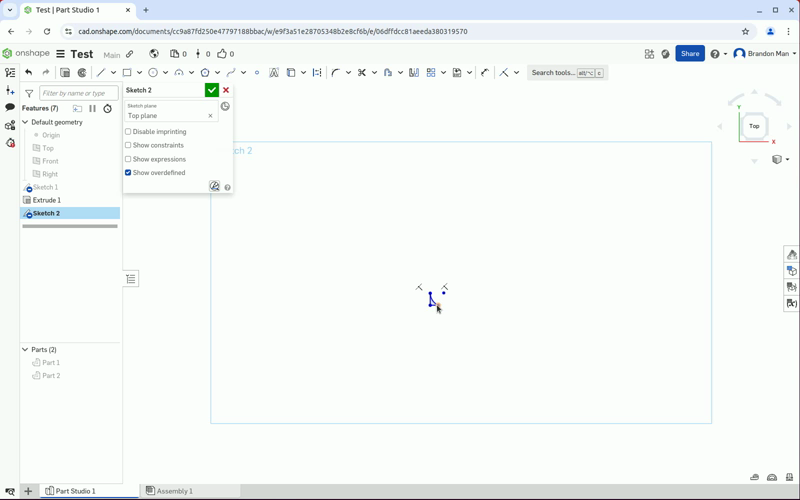
scroll(6)
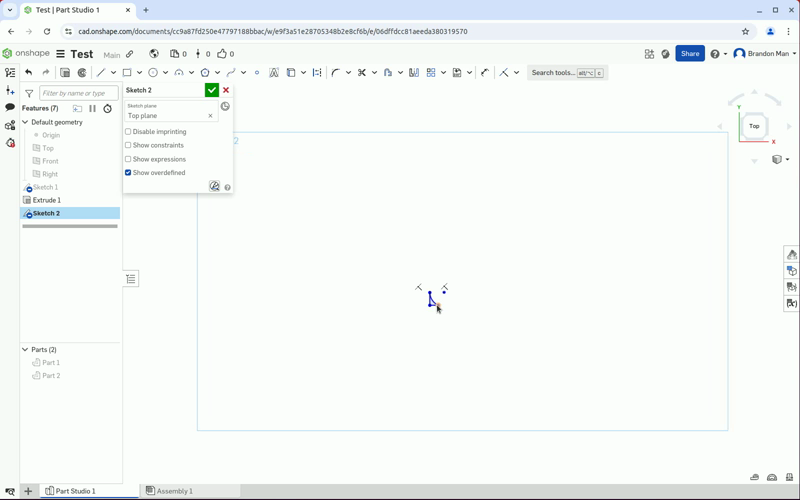
scroll(6)
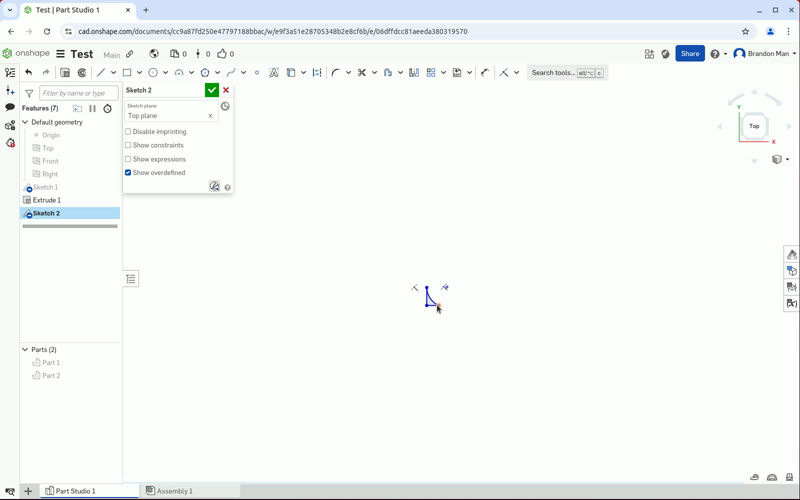
scroll(6)
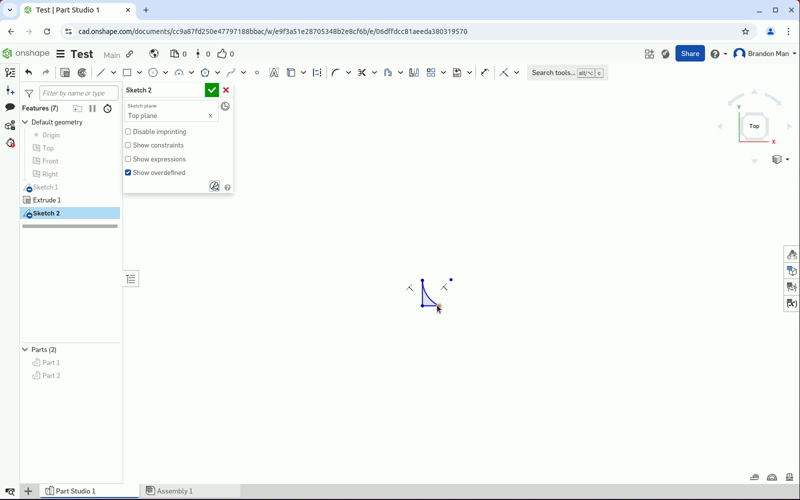
scroll(6)
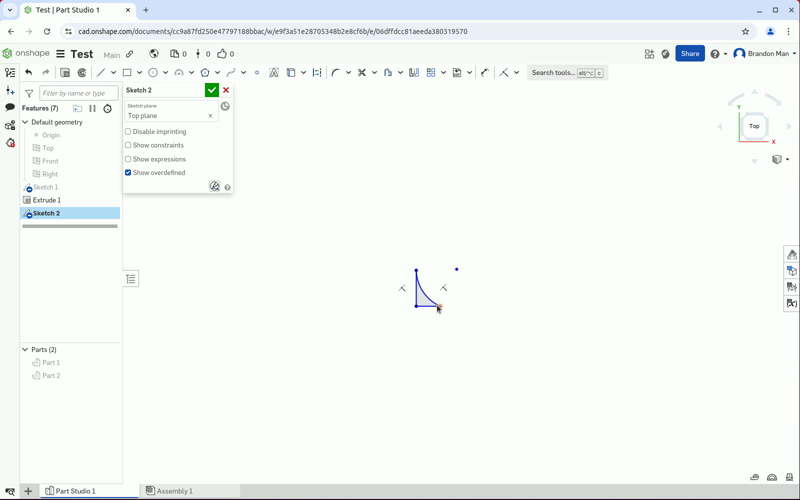
scroll(6)
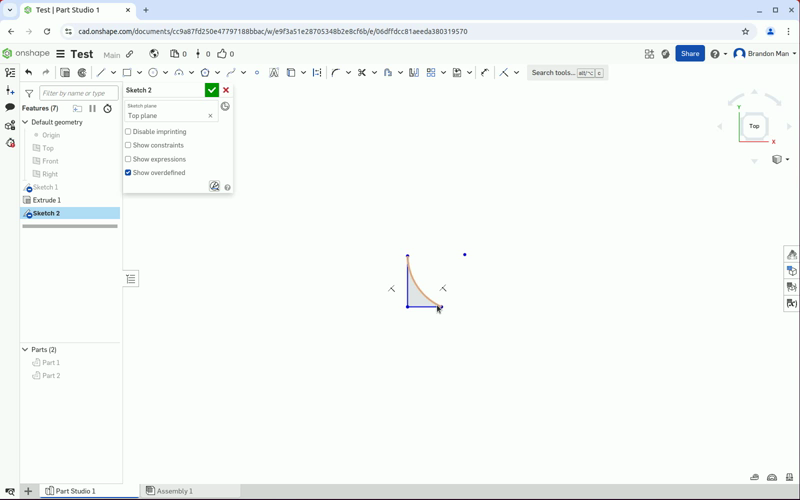
scroll(6)
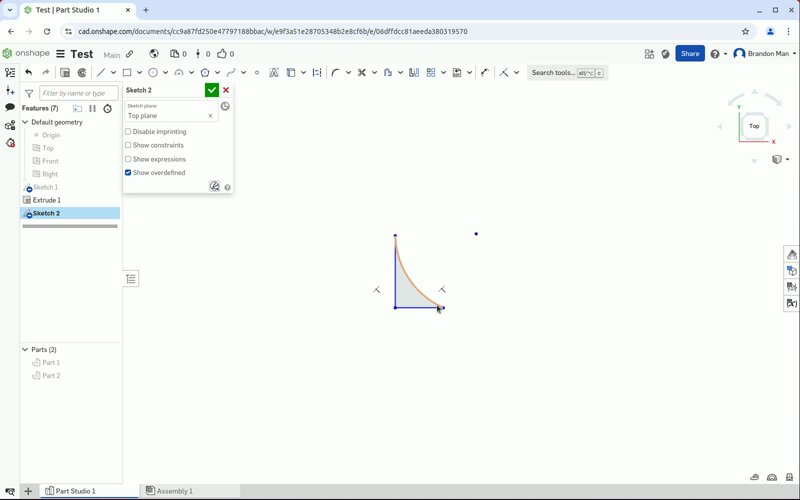
scroll(6)
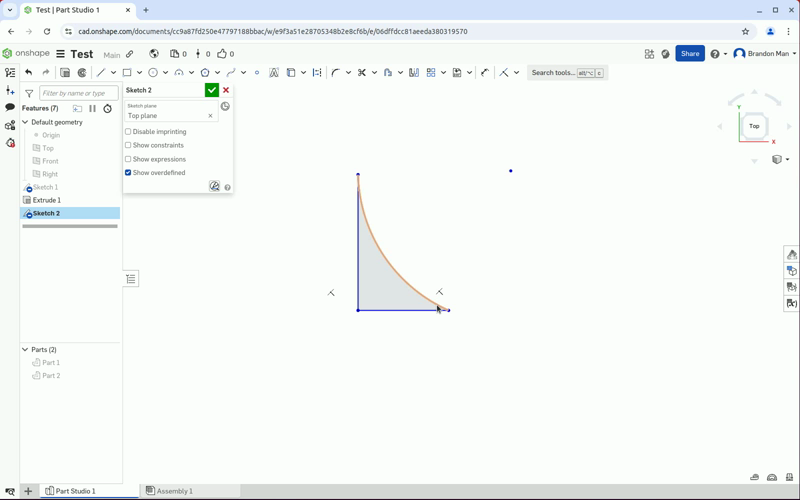
click(437, 304)
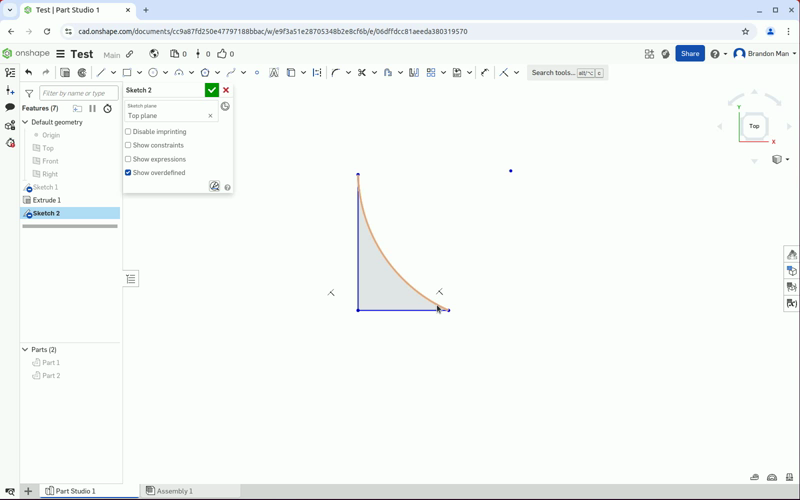
scroll(-6)
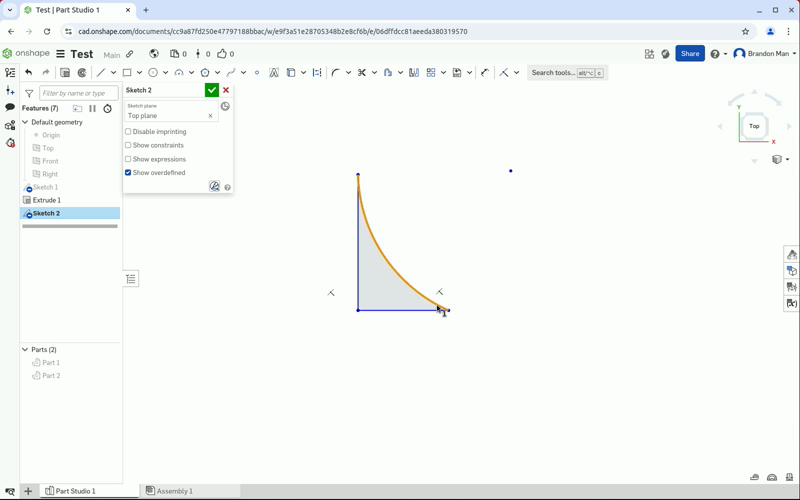
scroll(-6)
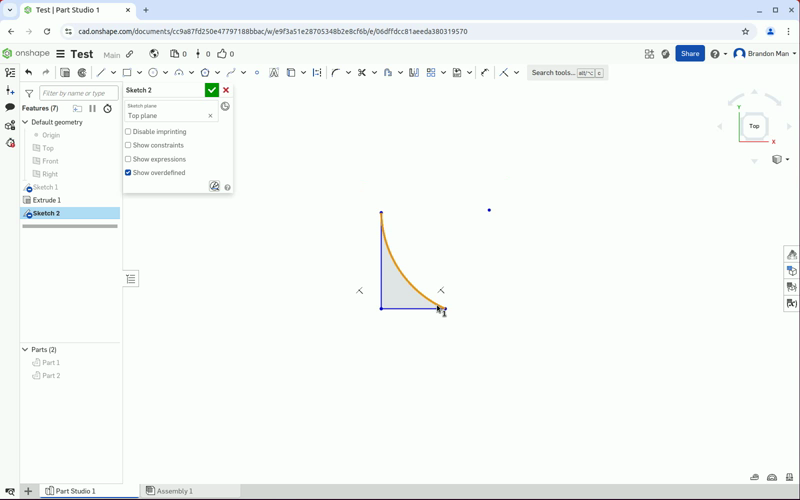
scroll(-6)
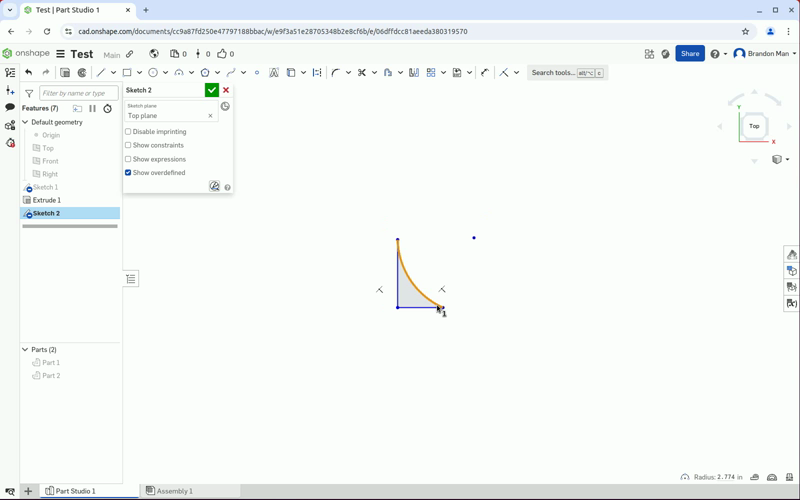
scroll(-6)
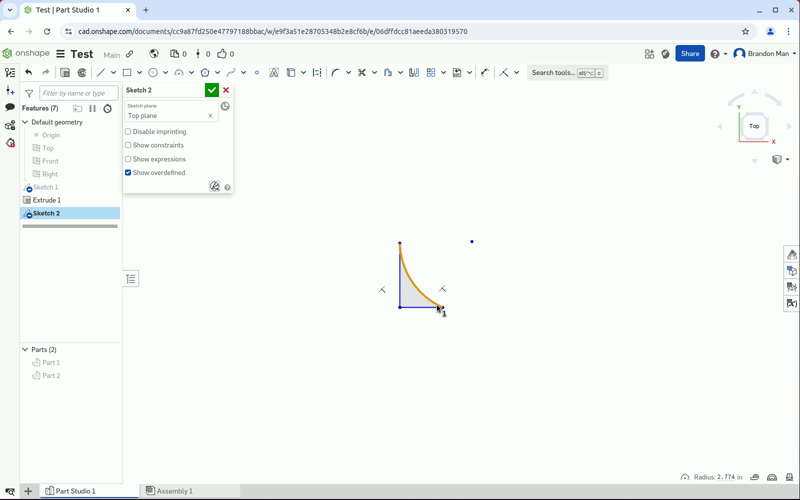
scroll(-6)
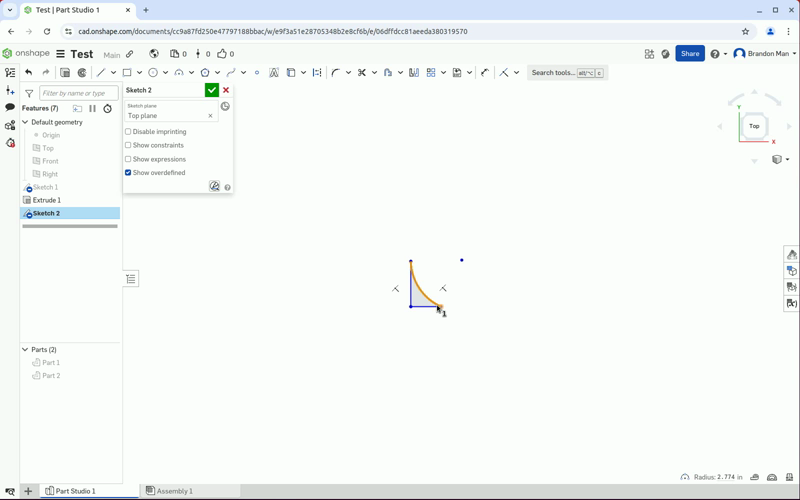
scroll(-6)
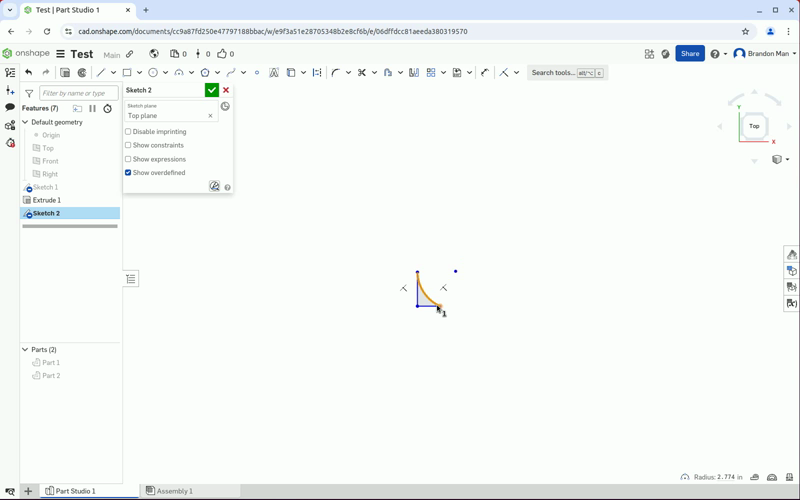
scroll(-6)
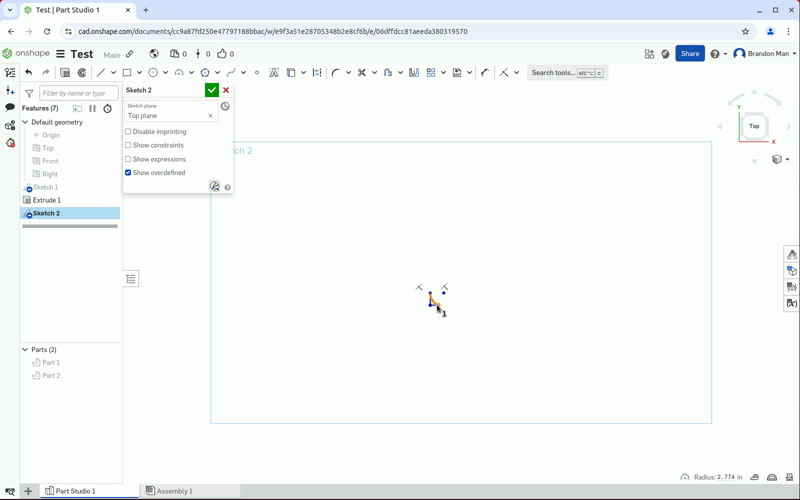
mouse_move(73, 352)
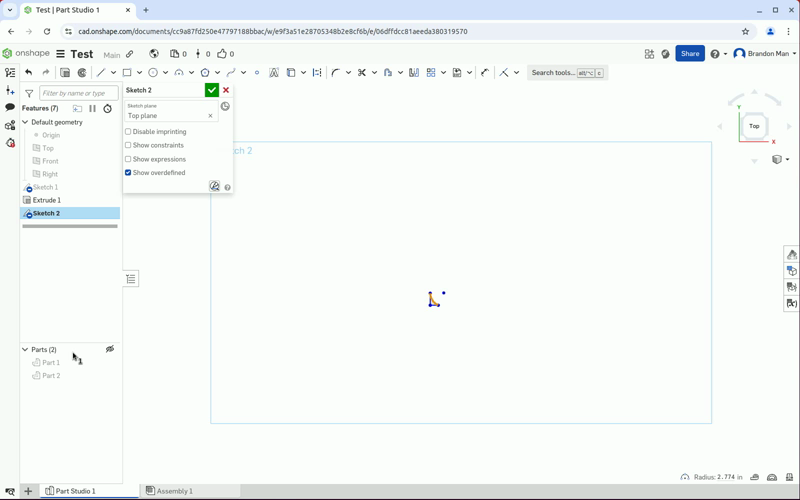
key(shift+y)
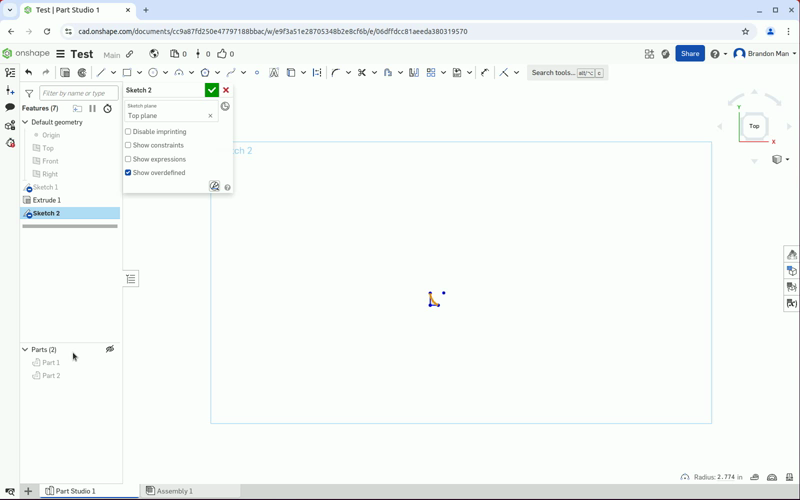
key(shift+e)
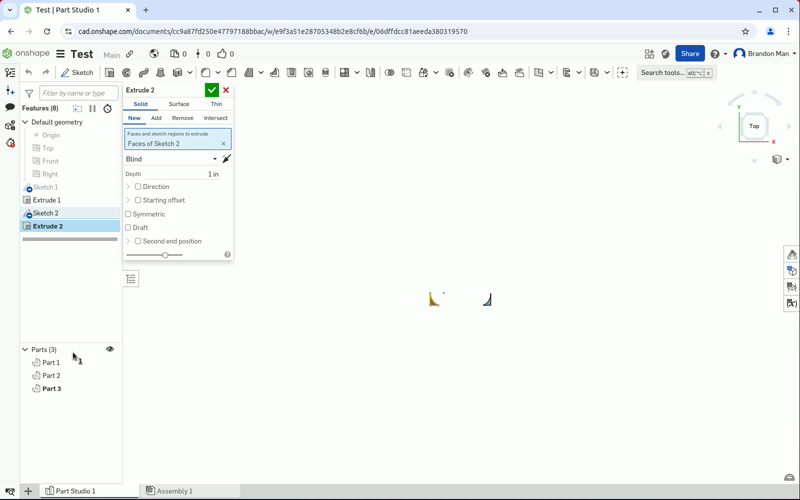
mouse_move(143, 106)
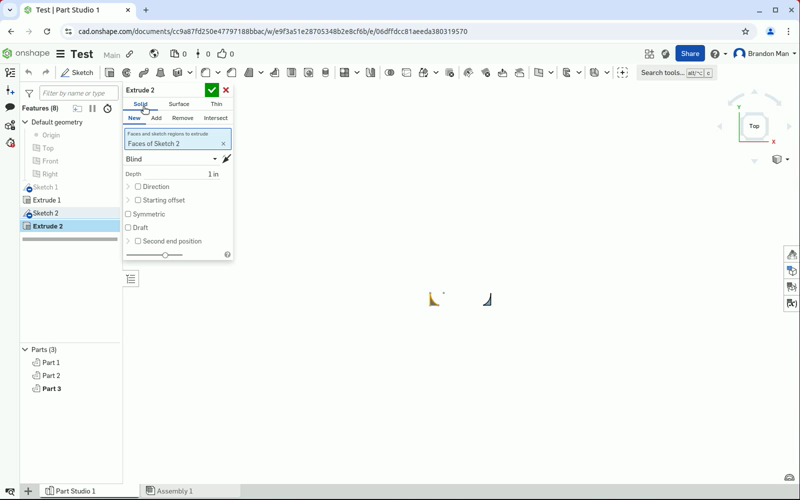
click(143, 106)
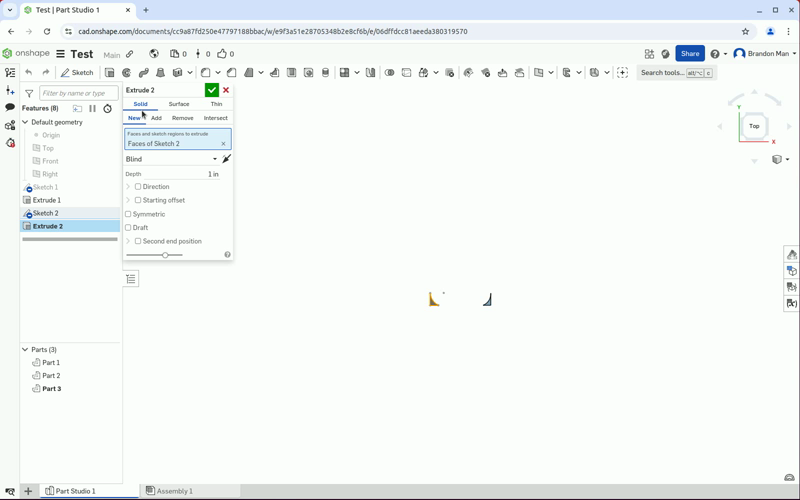
mouse_move(137, 120)
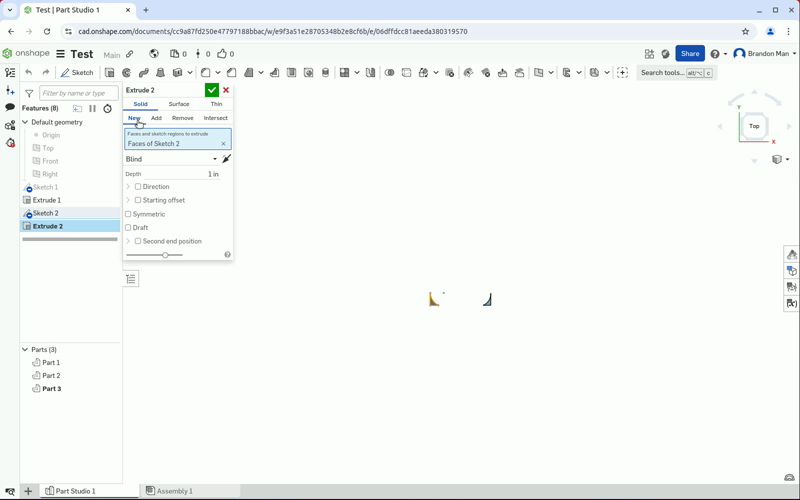
click(137, 120)
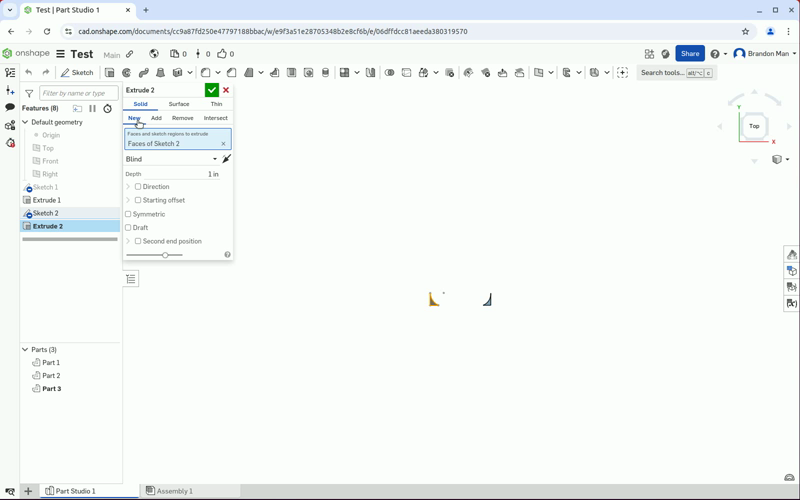
key(tab, 4)
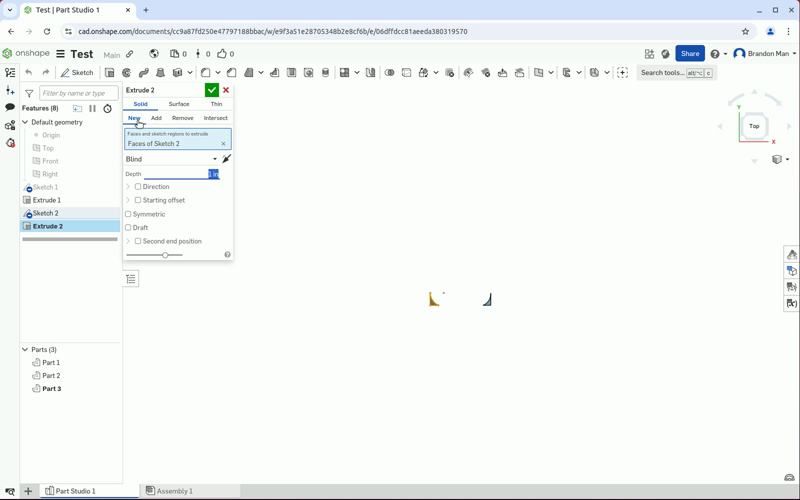
text(-15.405)
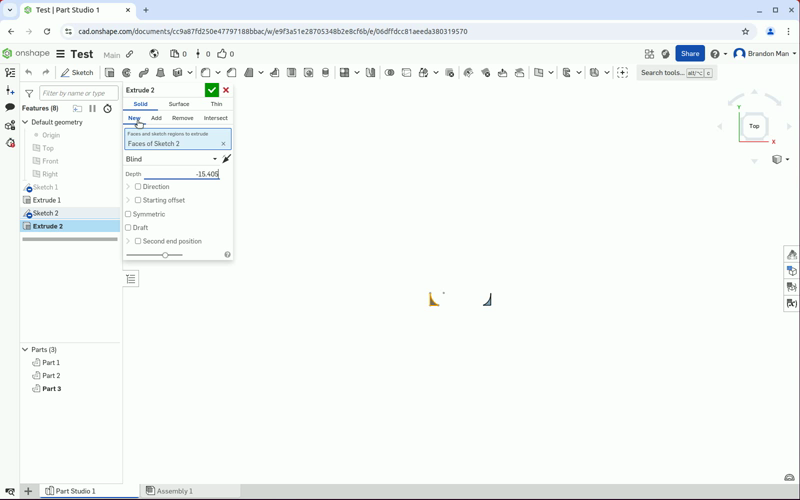
key(enter)
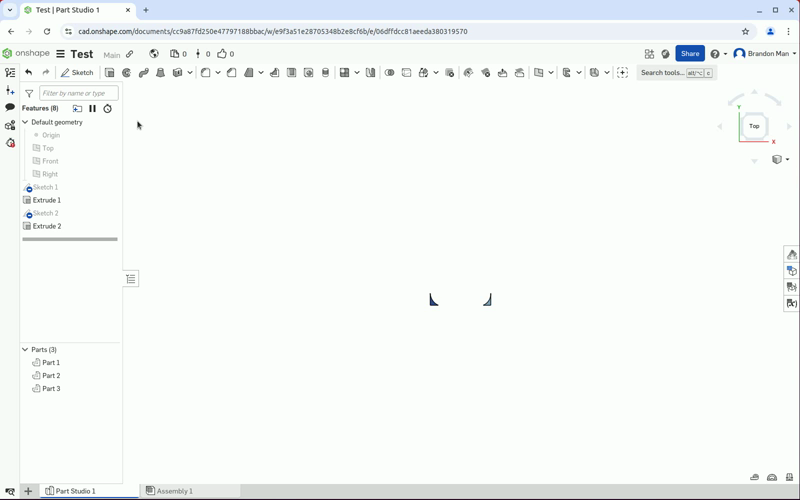
key(shift+h)
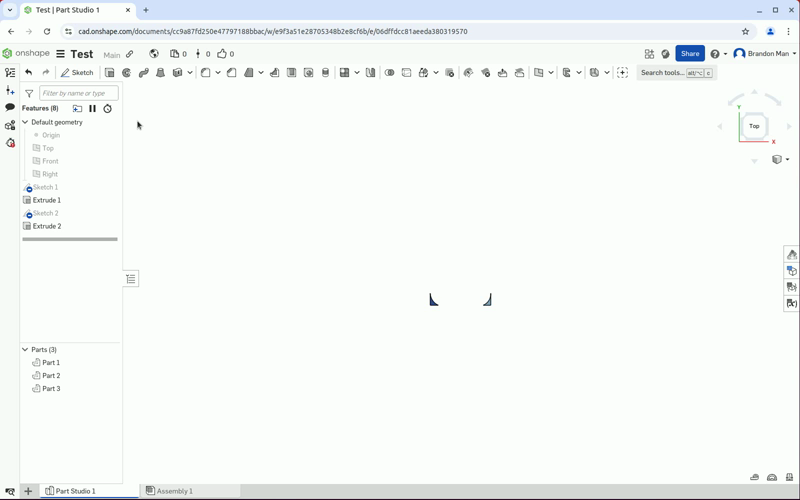
key(shift+h)
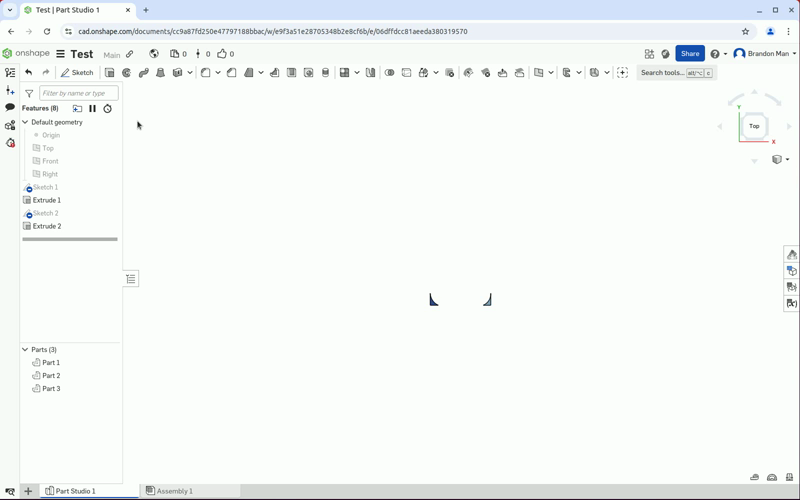
mouse_move(73, 189)
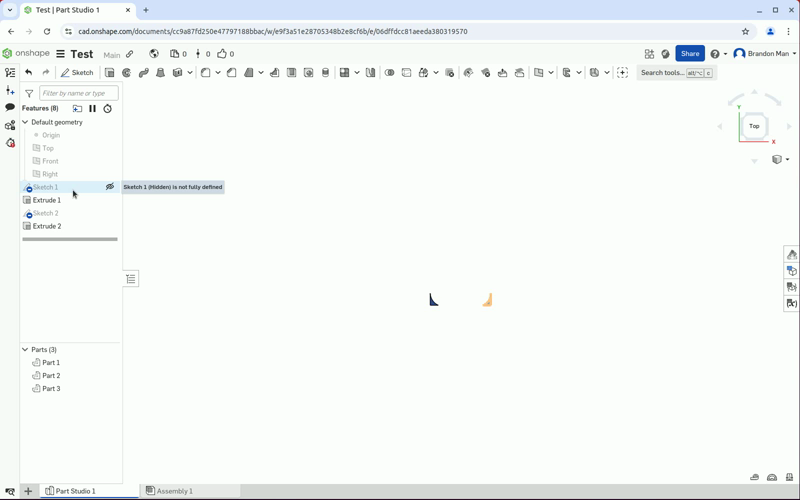
click(73, 189)
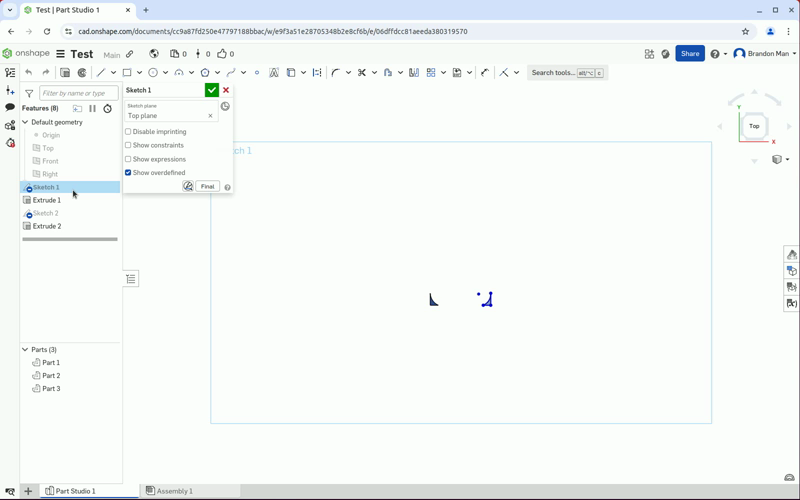
mouse_move(229, 92)
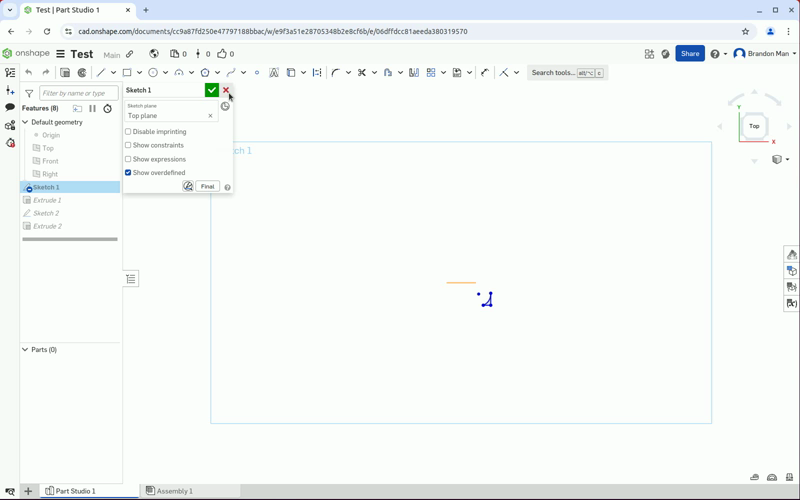
click(229, 92)
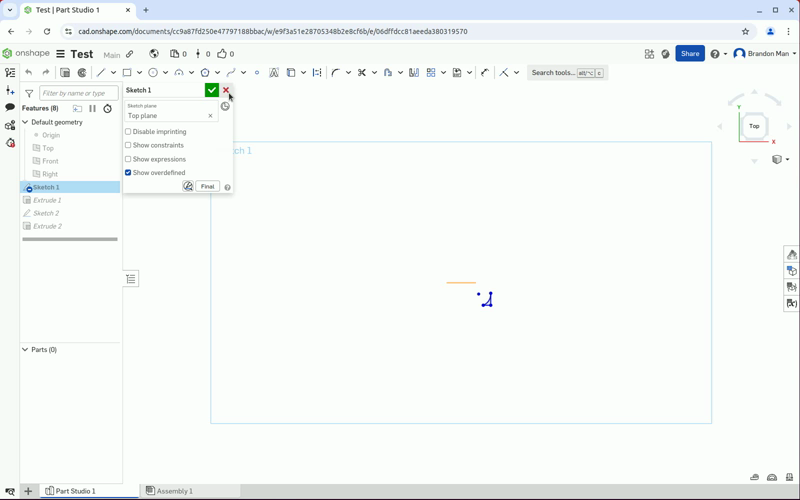
key(shift+s)
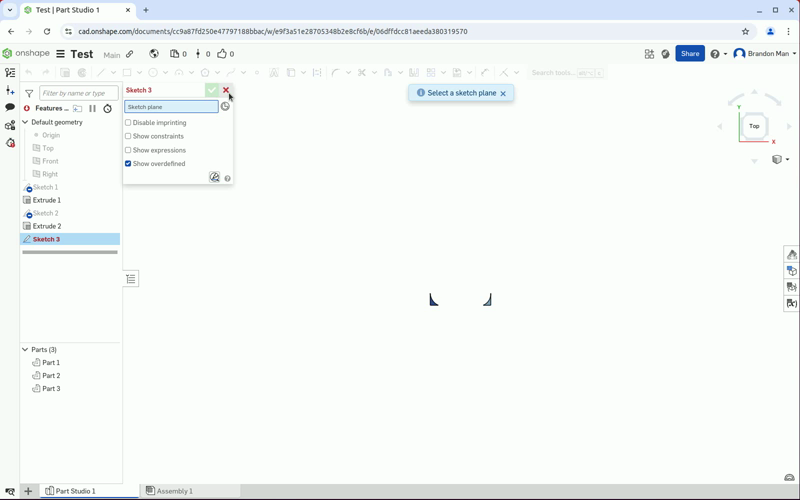
mouse_move(73, 150)
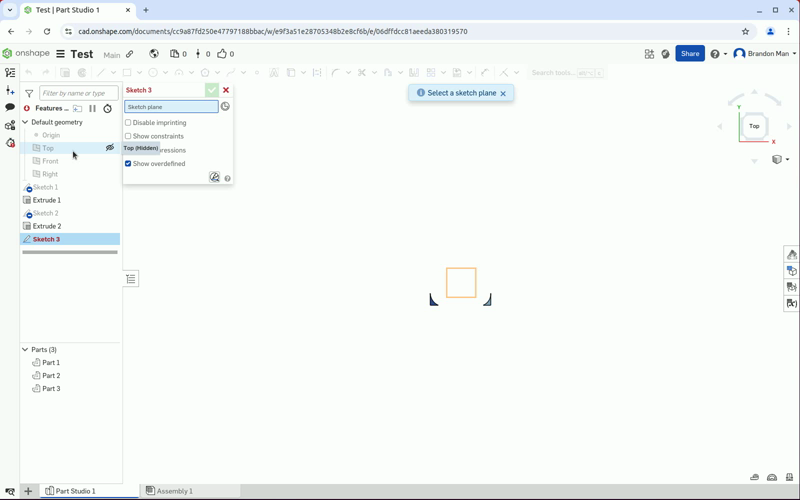
click(73, 150)
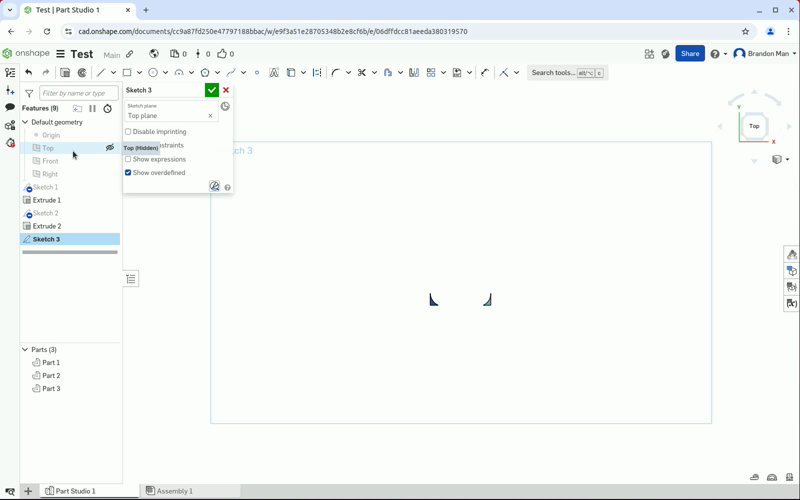
mouse_move(73, 352)
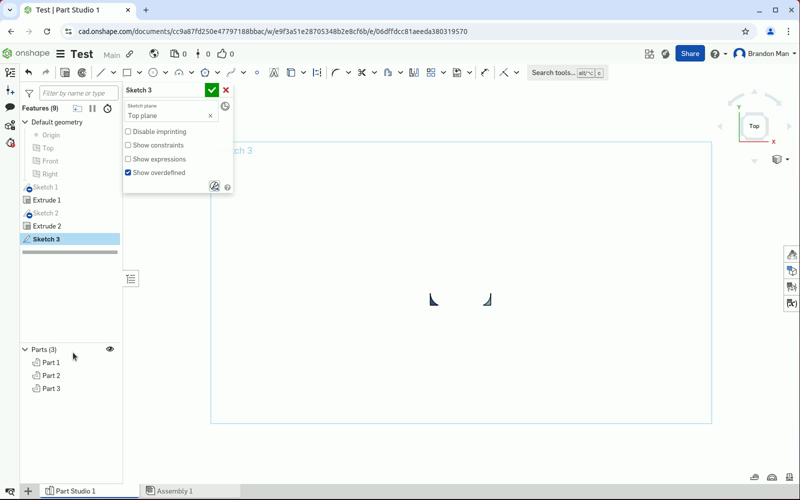
key(y)
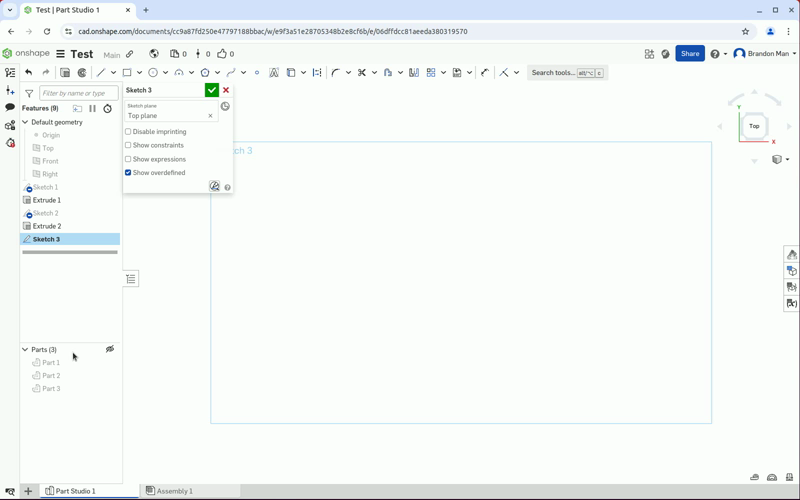
key(a)
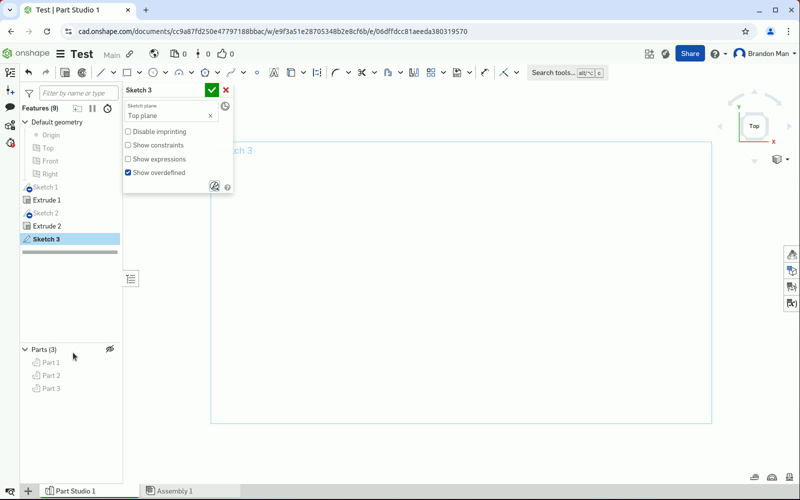
key_down(shift)
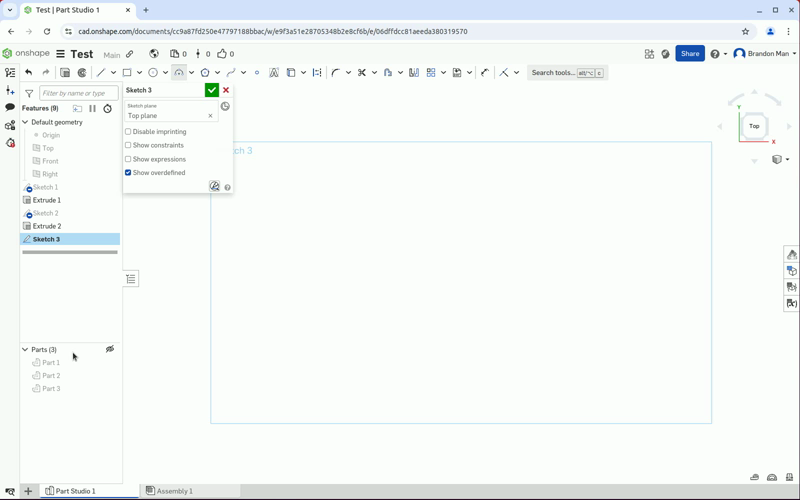
mouse_move(483, 284)
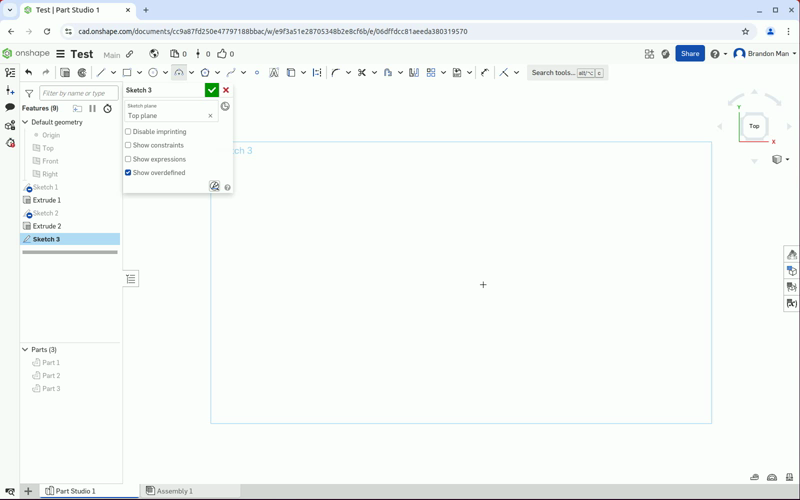
click(483, 284)
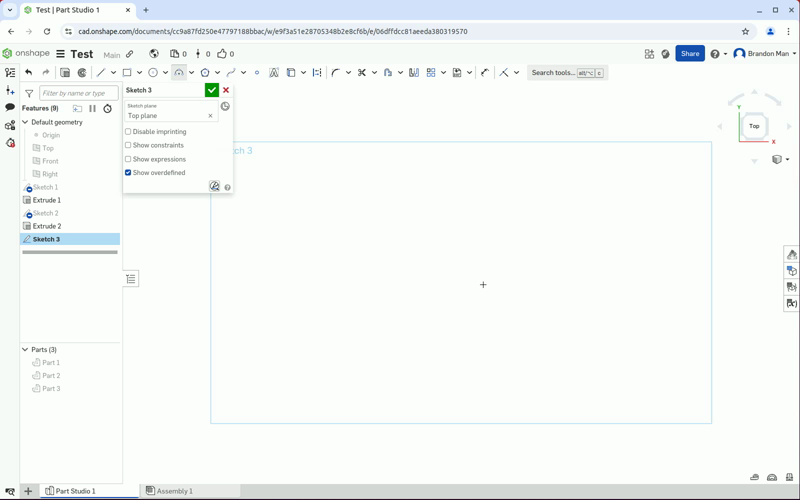
key_up(shift)
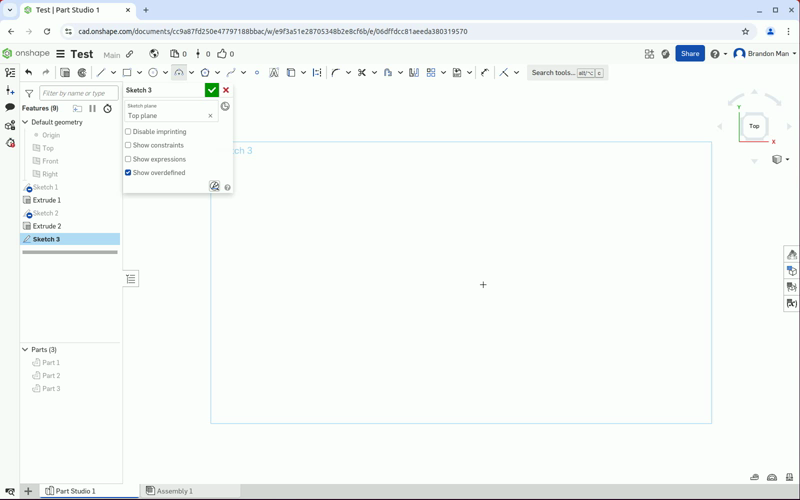
key_down(shift)
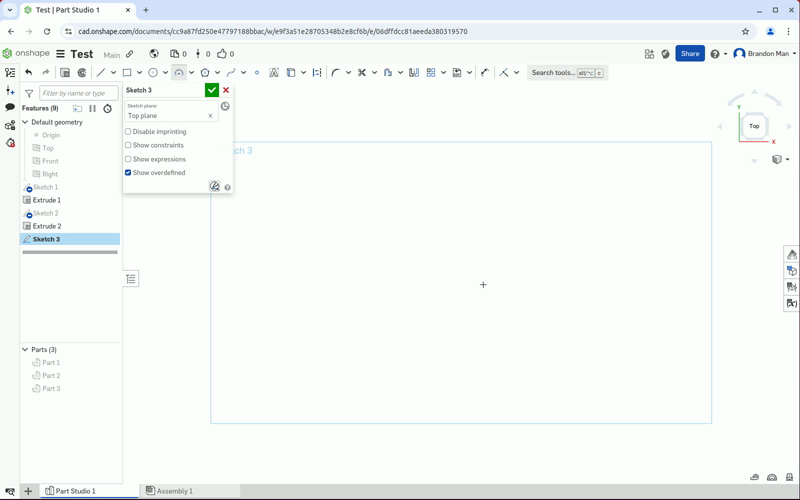
mouse_move(490, 295)
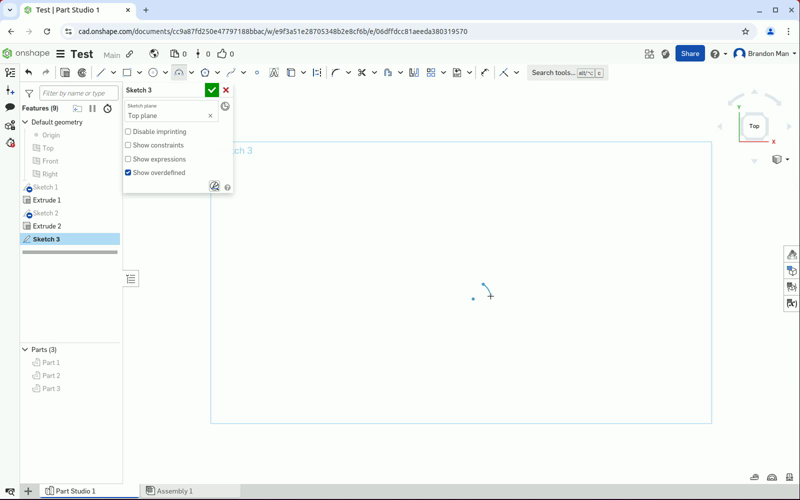
click(490, 295)
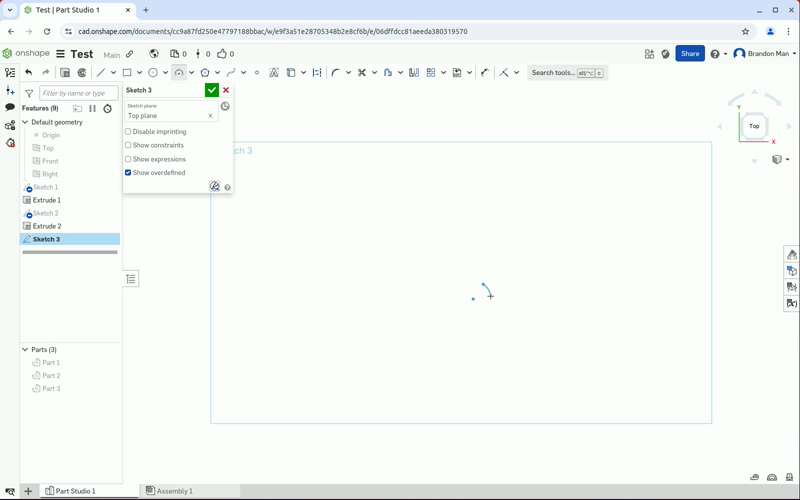
mouse_move(488, 288)
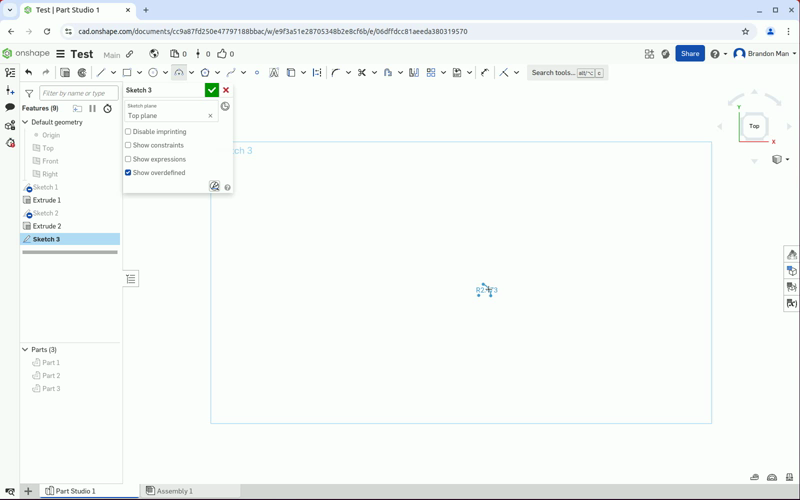
click(488, 288)
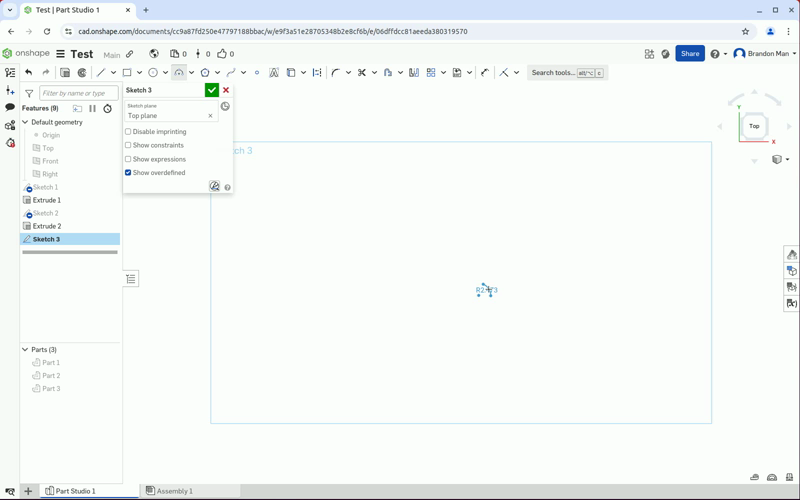
key_up(shift)
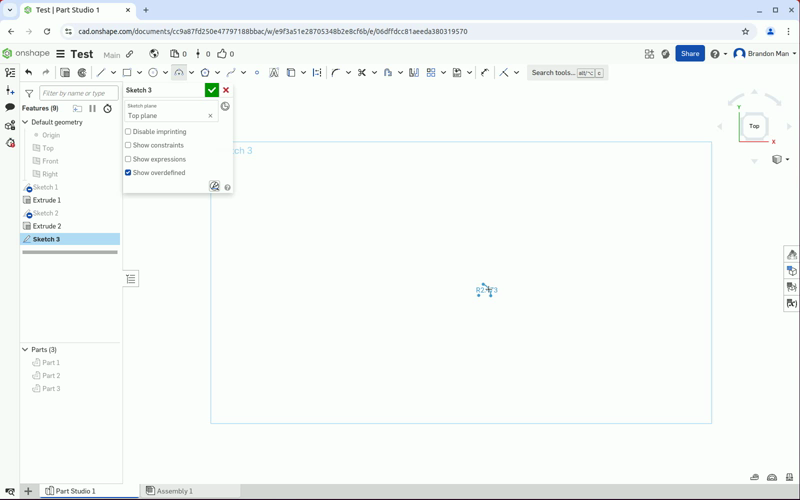
key(esc)
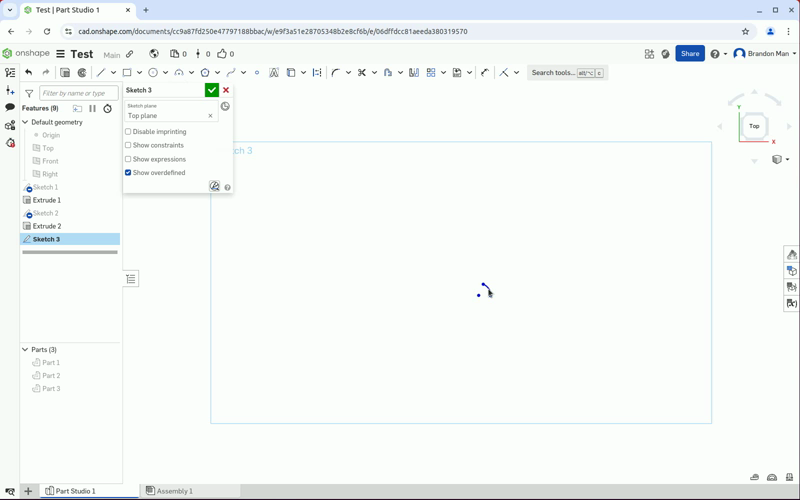
key(l)
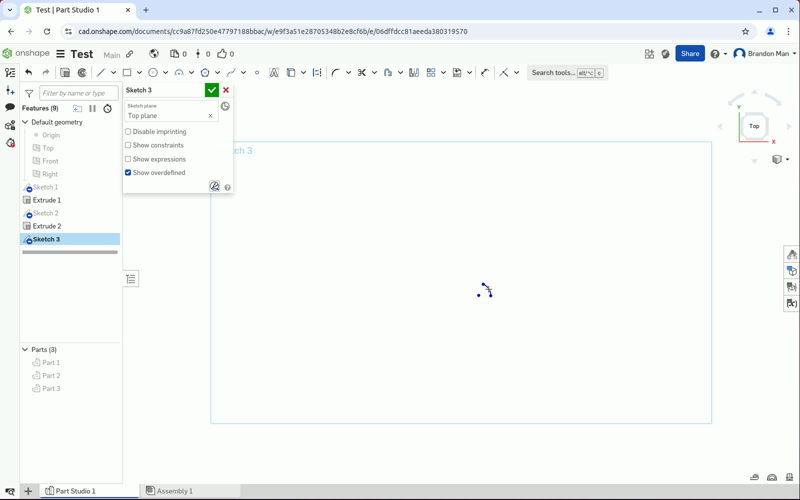
mouse_move(490, 295)
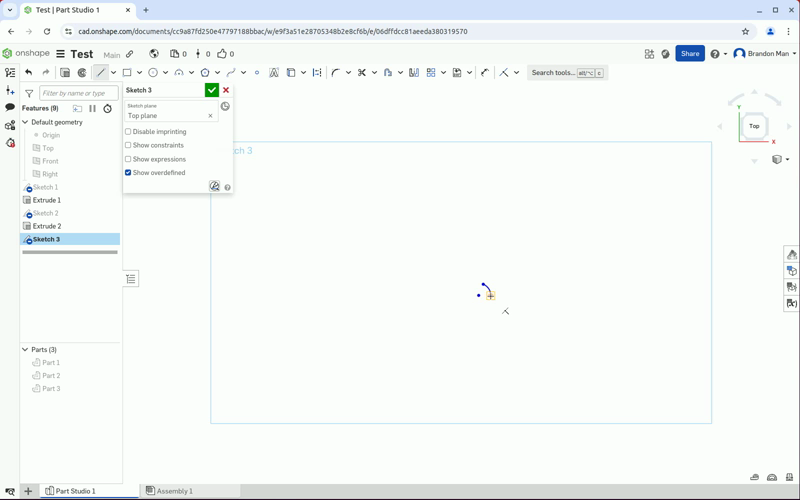
click(490, 295)
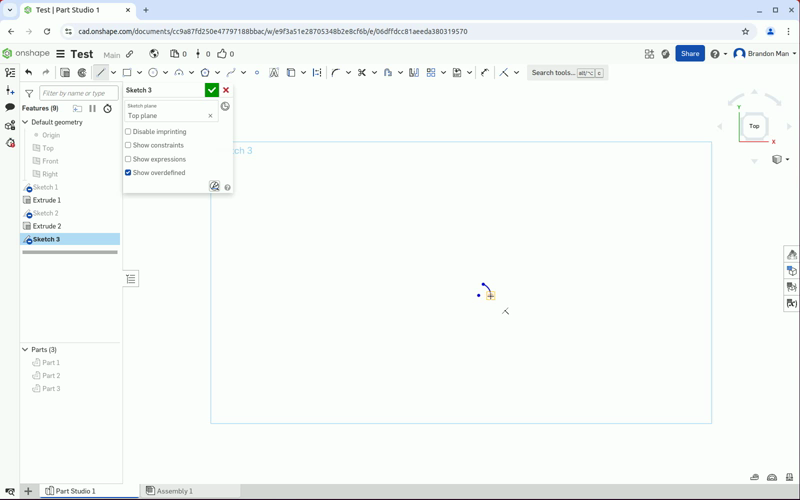
key_down(shift)
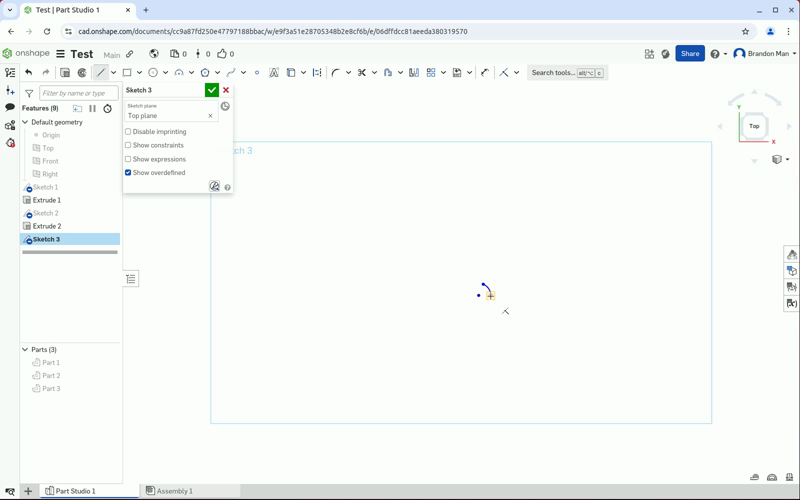
mouse_move(520, 295)
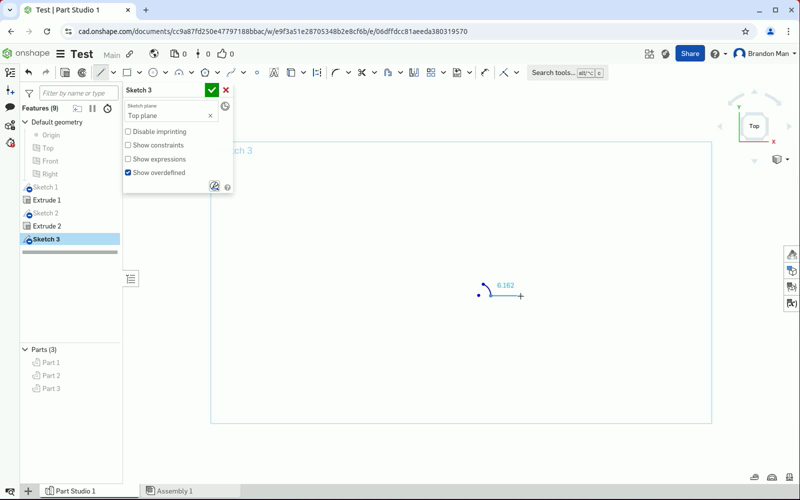
mouse_move(490, 284)
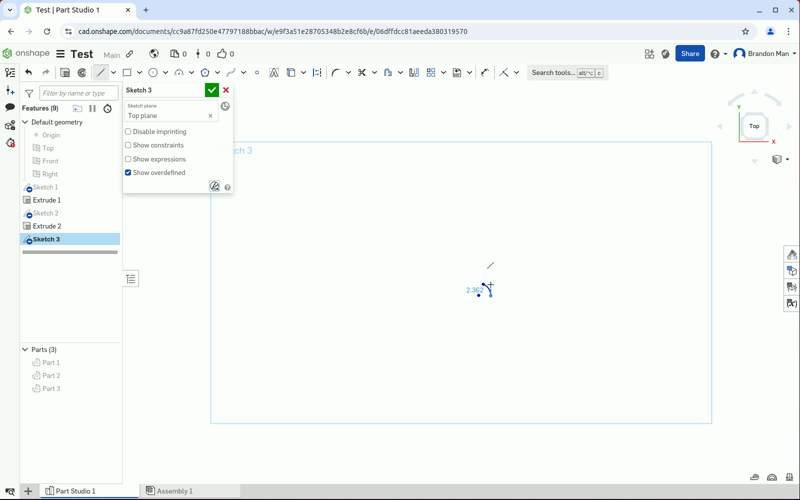
click(490, 284)
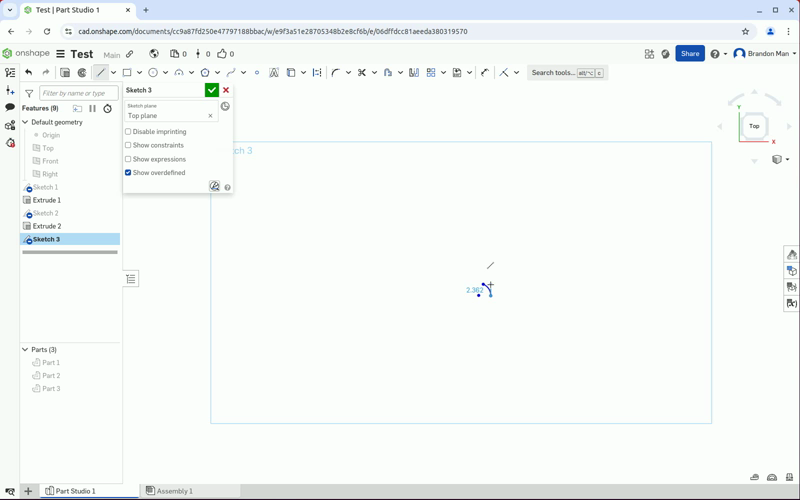
key_up(shift)
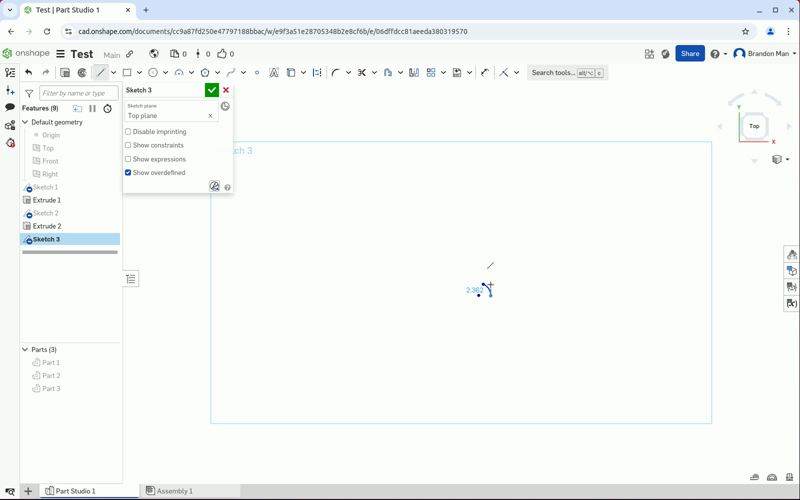
mouse_move(520, 284)
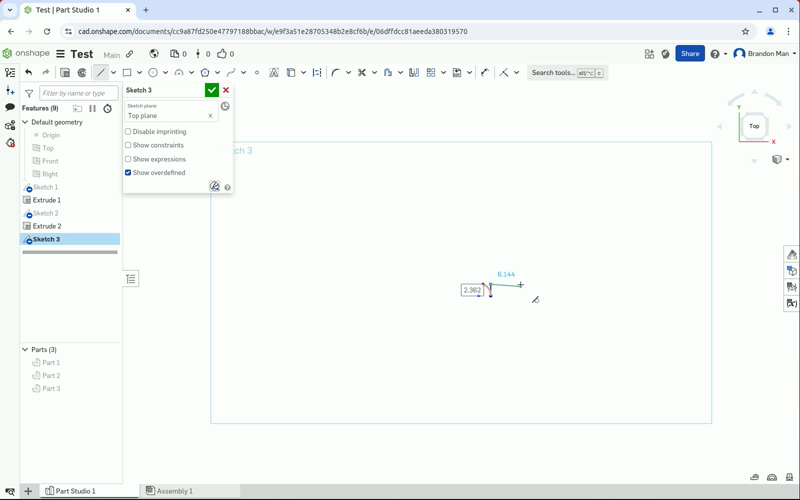
key_down(shift)
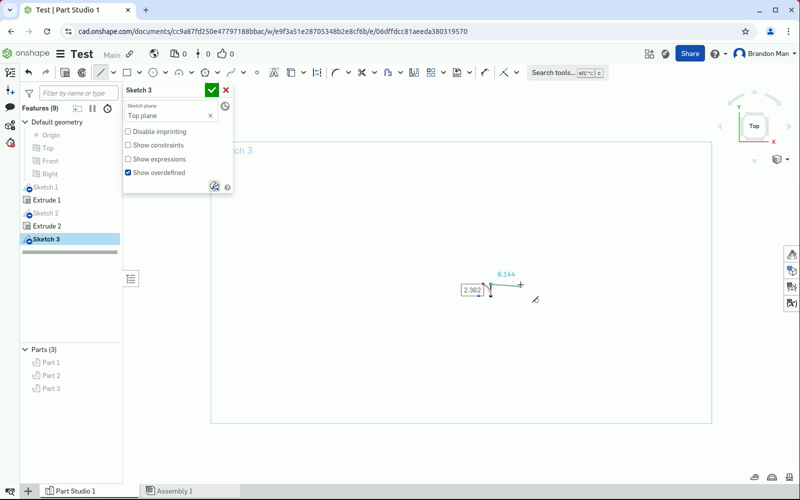
mouse_move(483, 284)
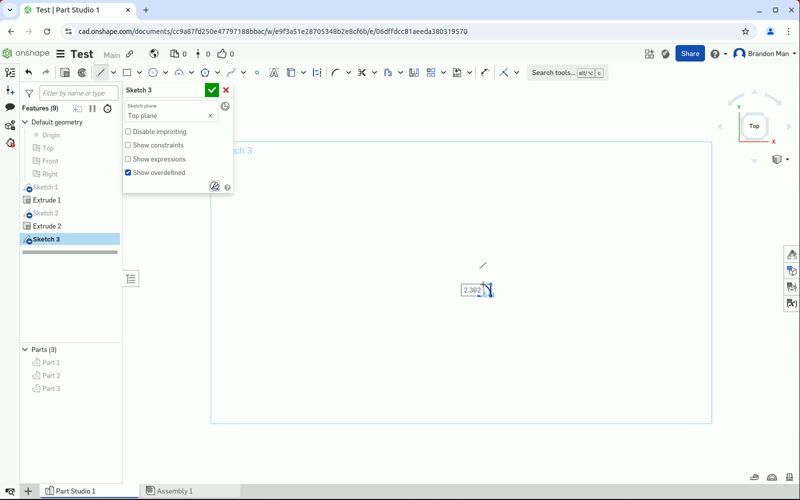
key_up(shift)
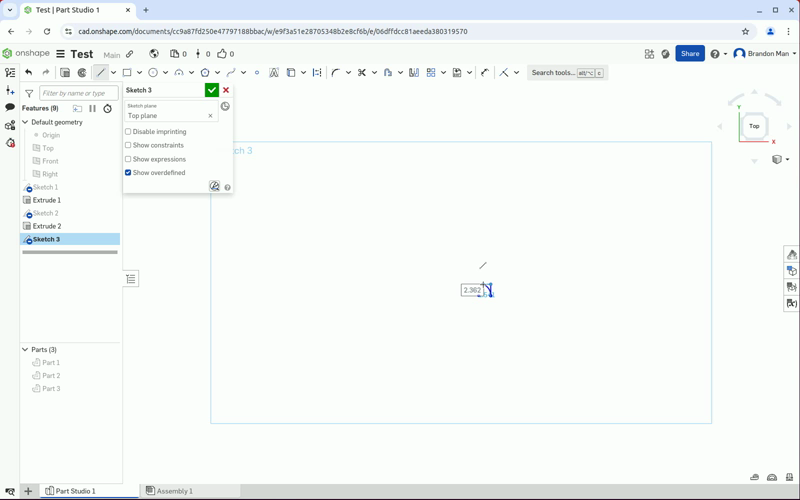
click(483, 284)
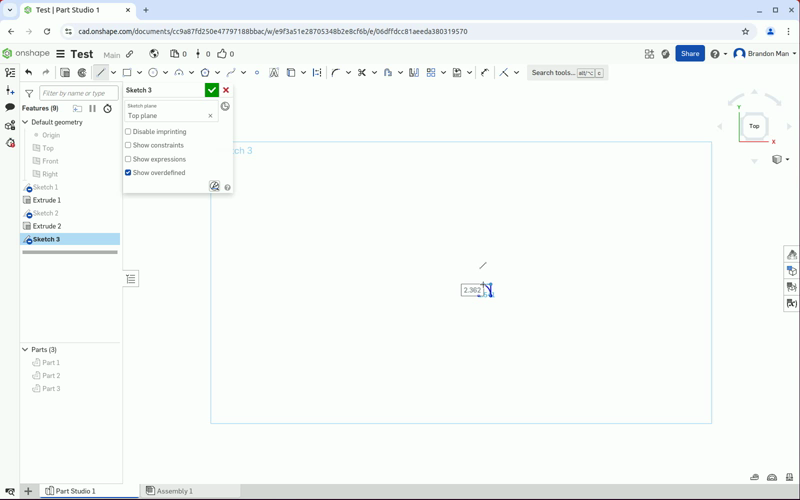
key(esc)
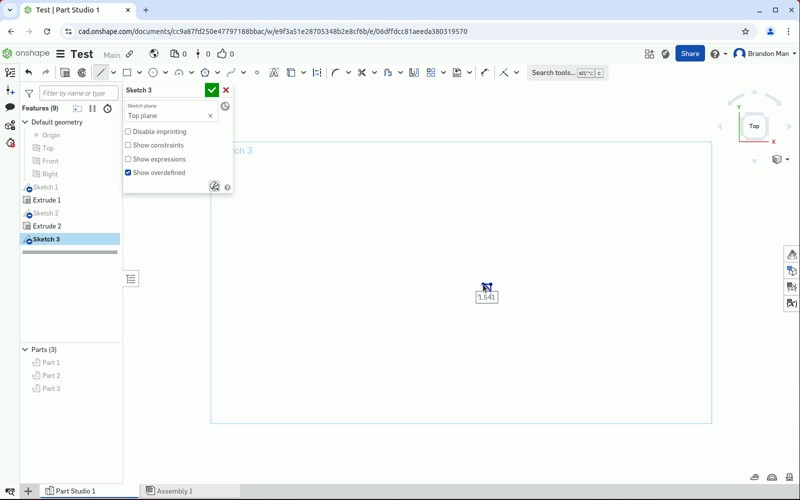
mouse_move(490, 288)
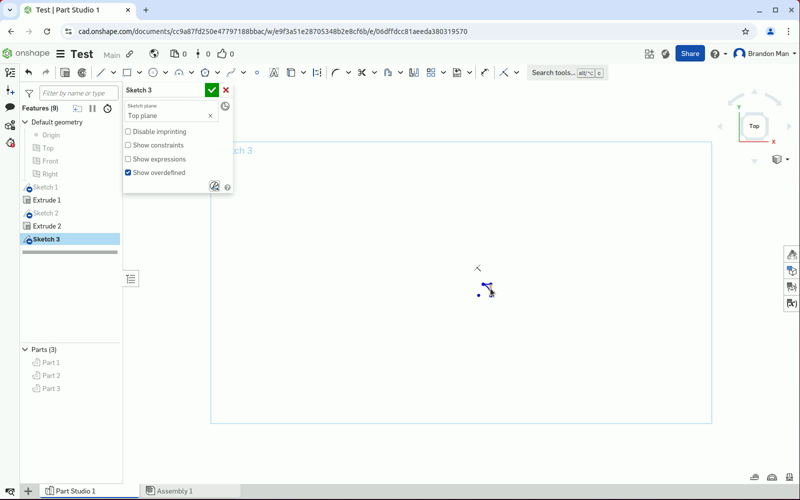
scroll(6)
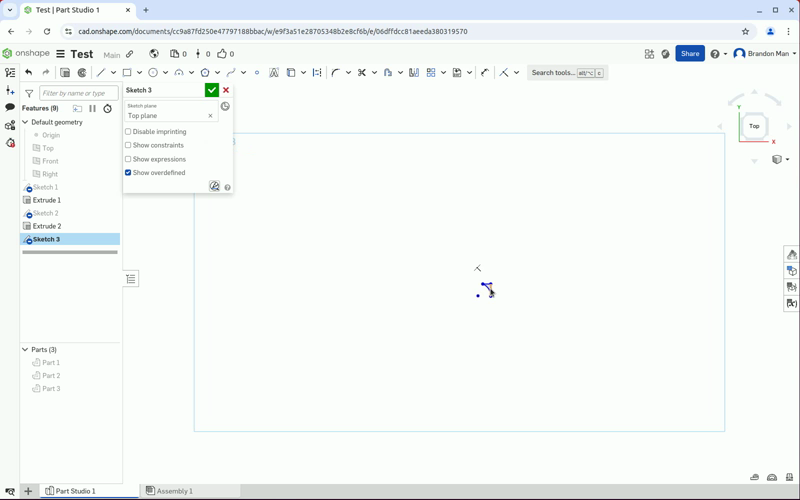
scroll(6)
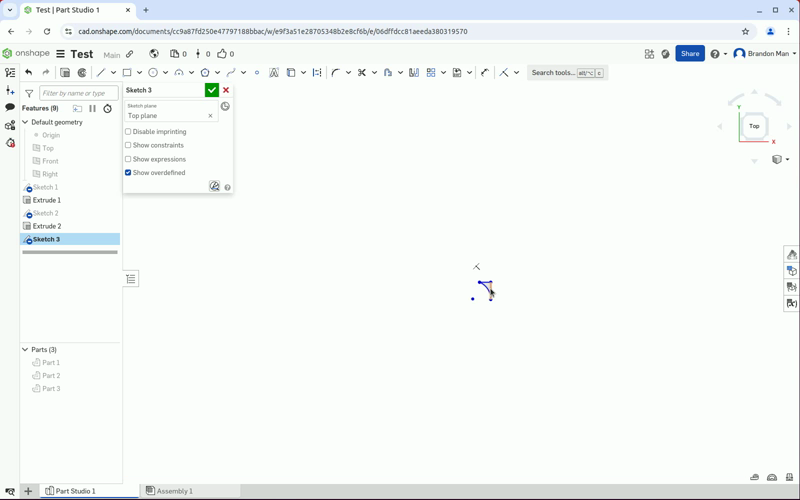
scroll(6)
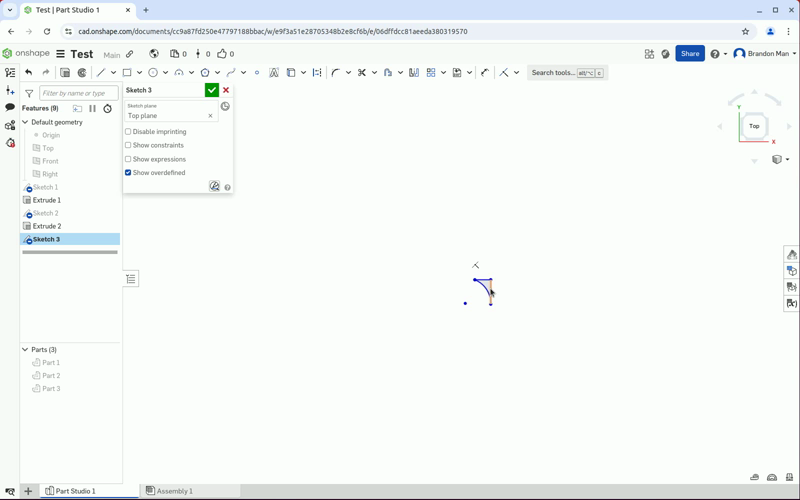
scroll(6)
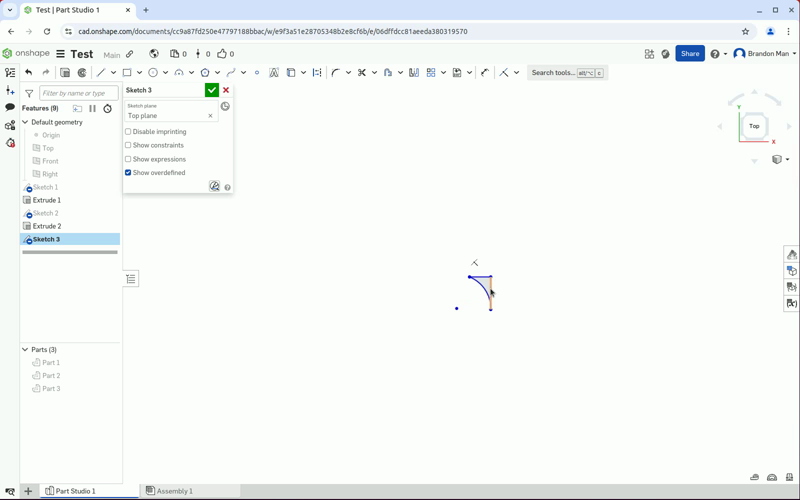
scroll(6)
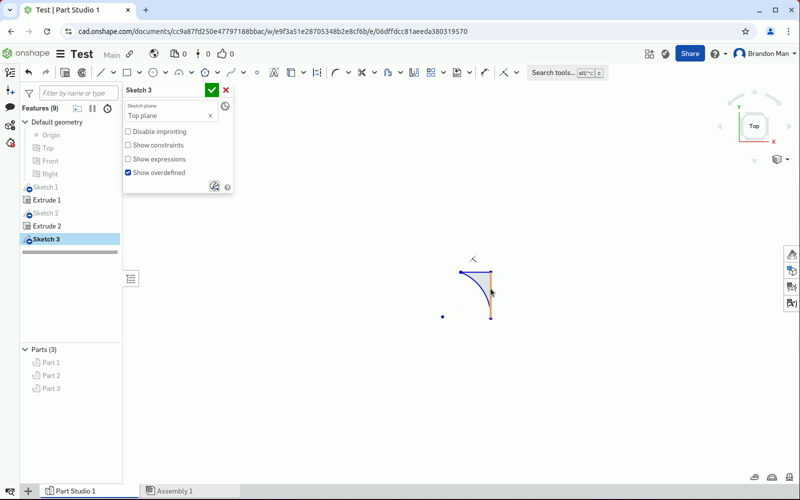
scroll(6)
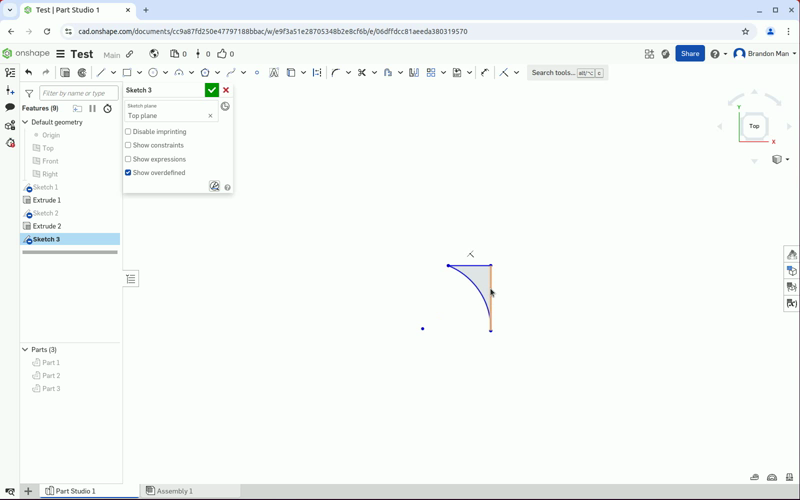
scroll(6)
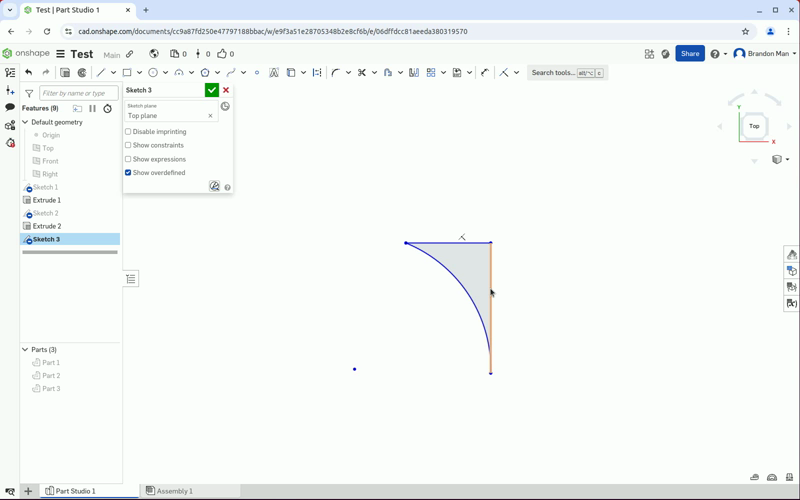
click(490, 288)
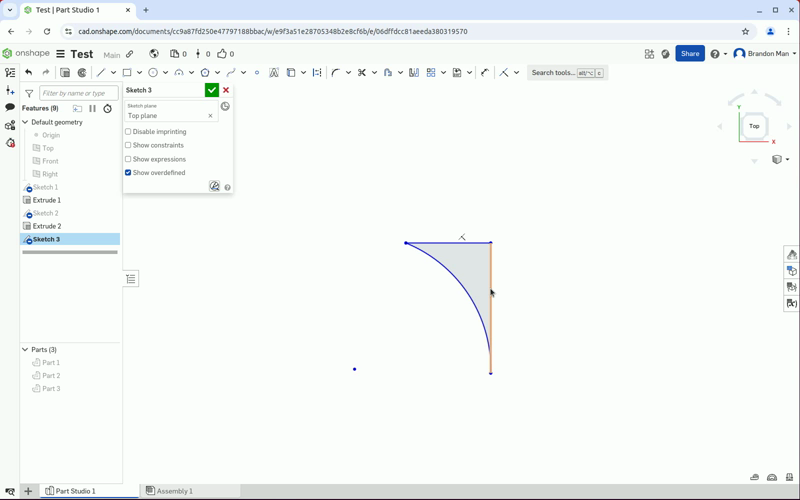
scroll(-6)
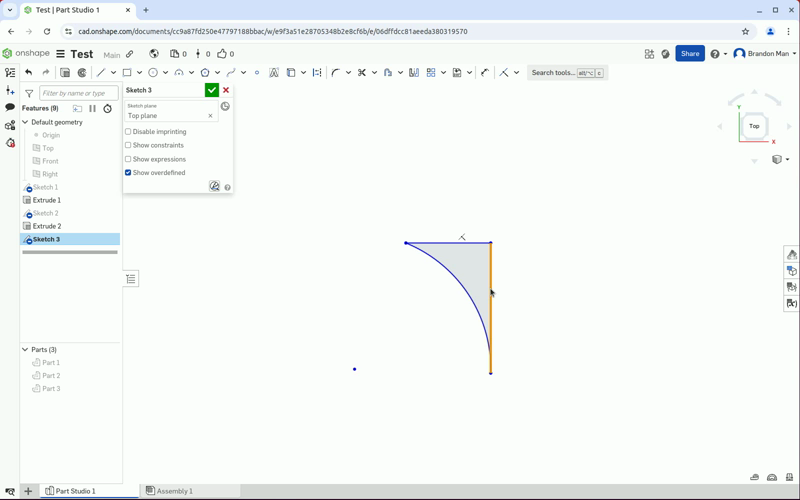
scroll(-6)
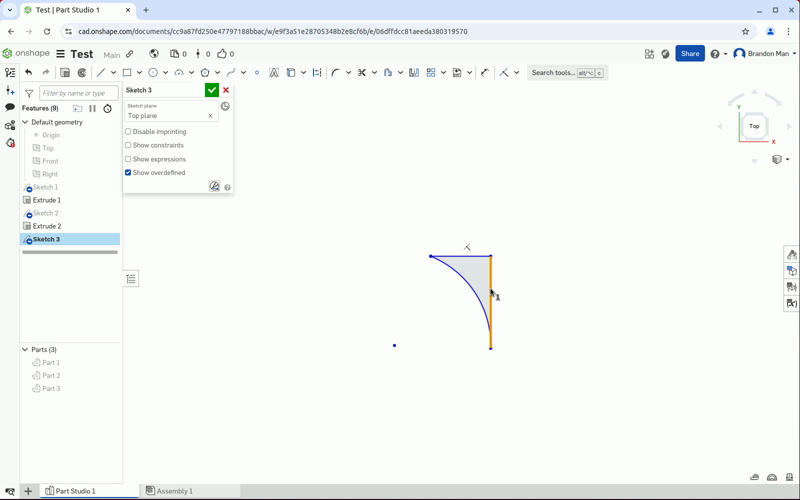
scroll(-6)
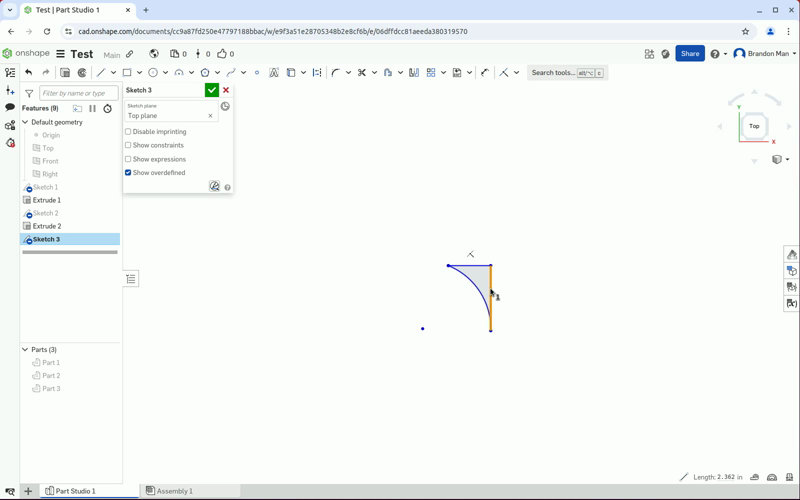
scroll(-6)
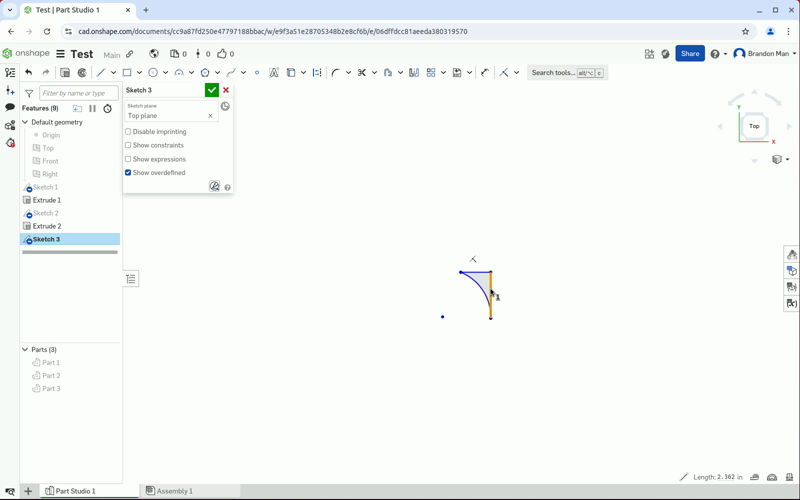
scroll(-6)
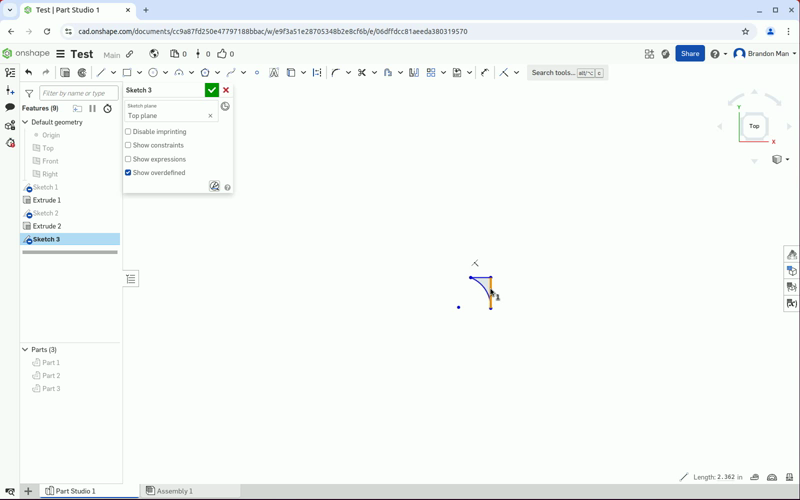
scroll(-6)
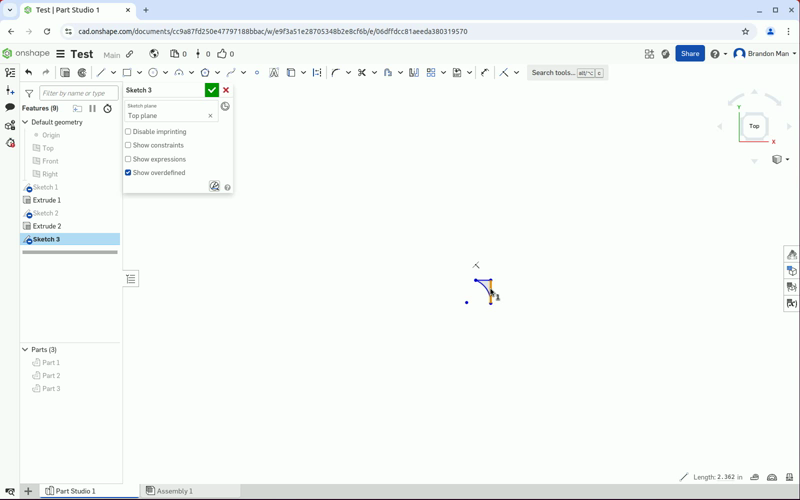
scroll(-6)
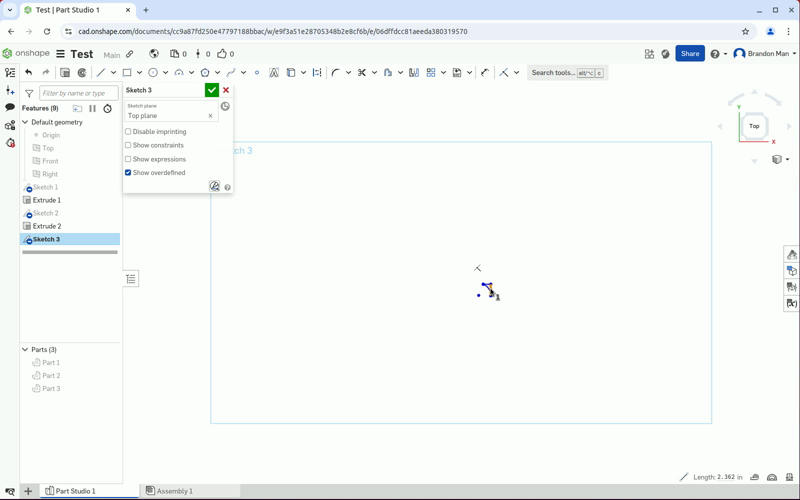
mouse_move(73, 352)
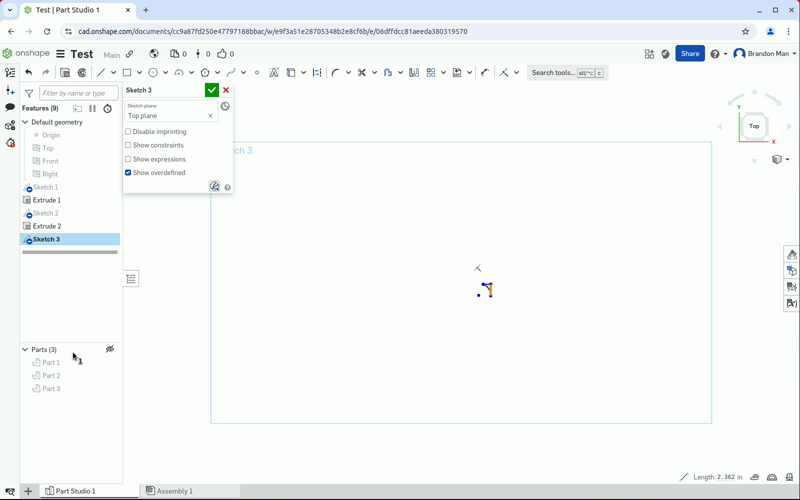
key(shift+y)
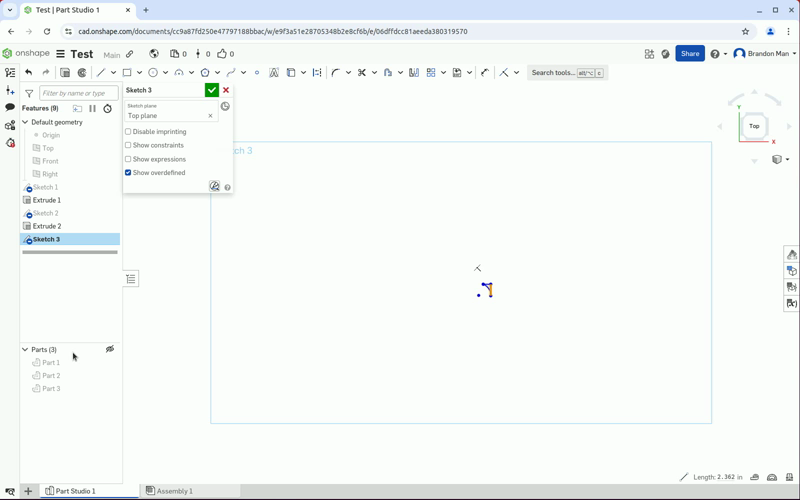
key(shift+e)
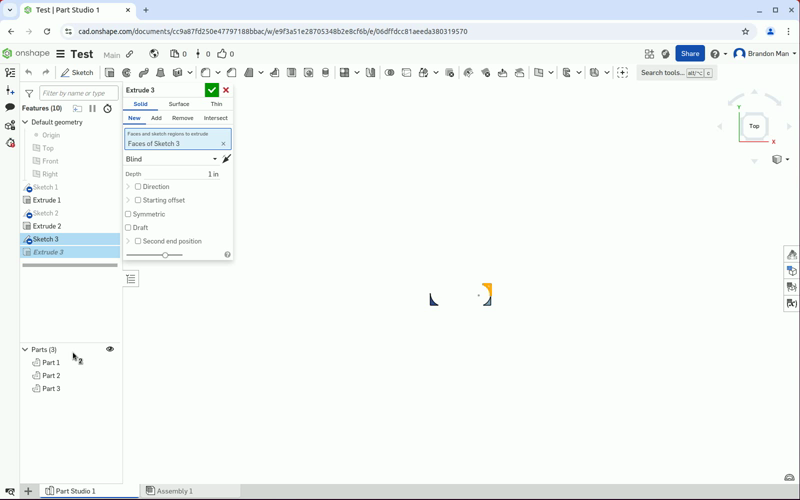
mouse_move(143, 106)
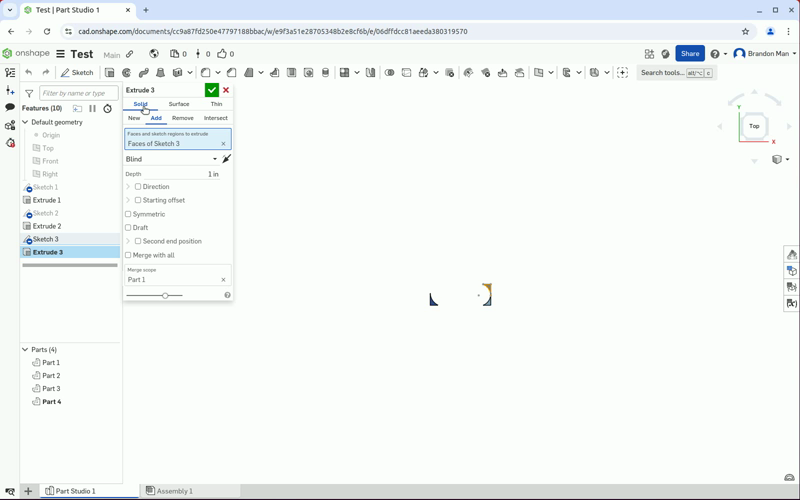
click(143, 106)
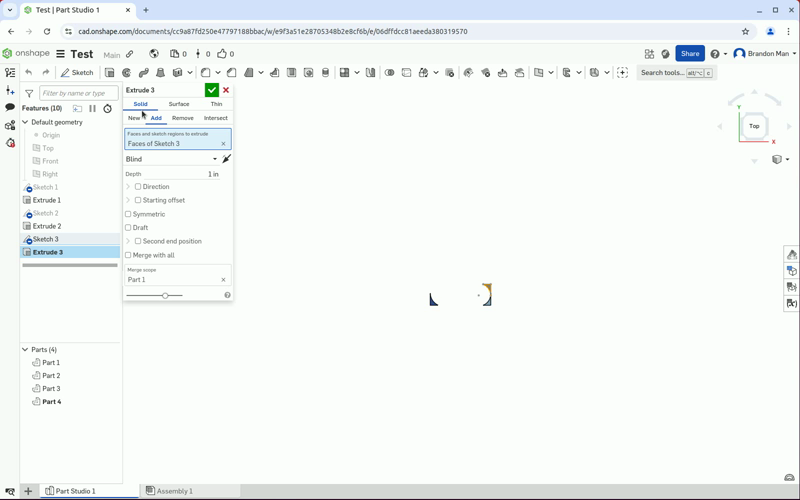
mouse_move(137, 120)
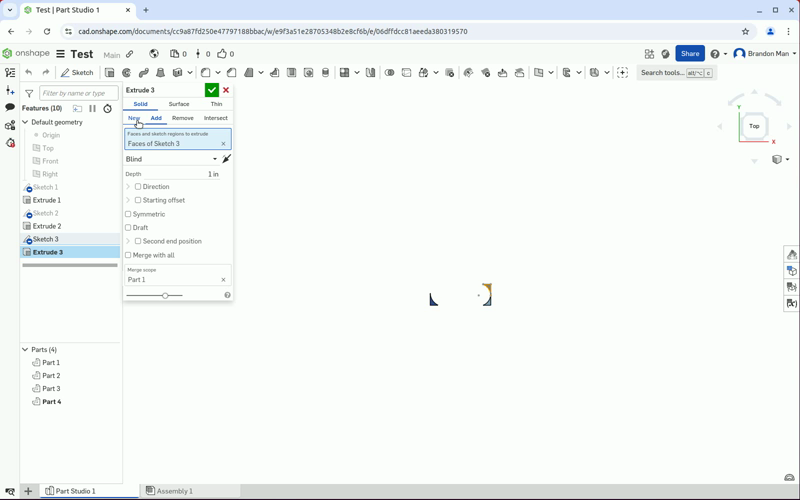
click(137, 120)
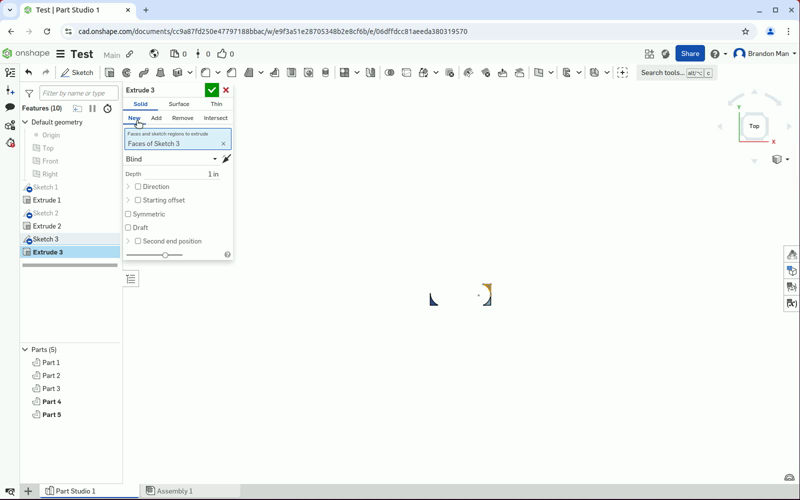
key(tab, 4)
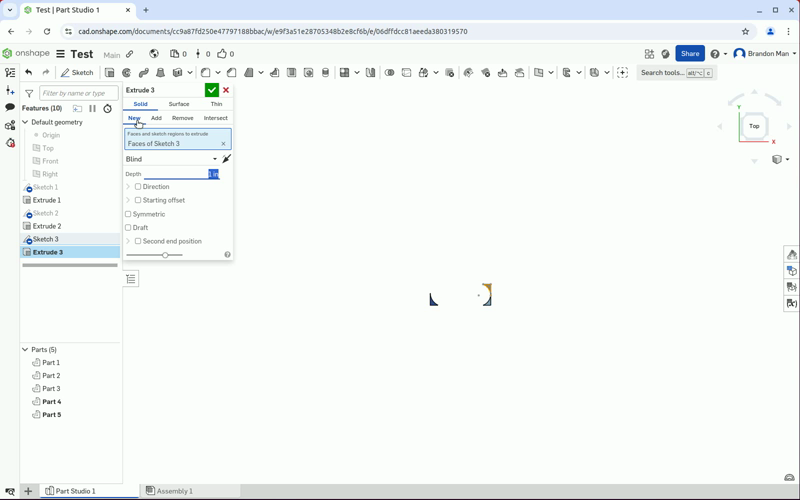
text(-15.405)
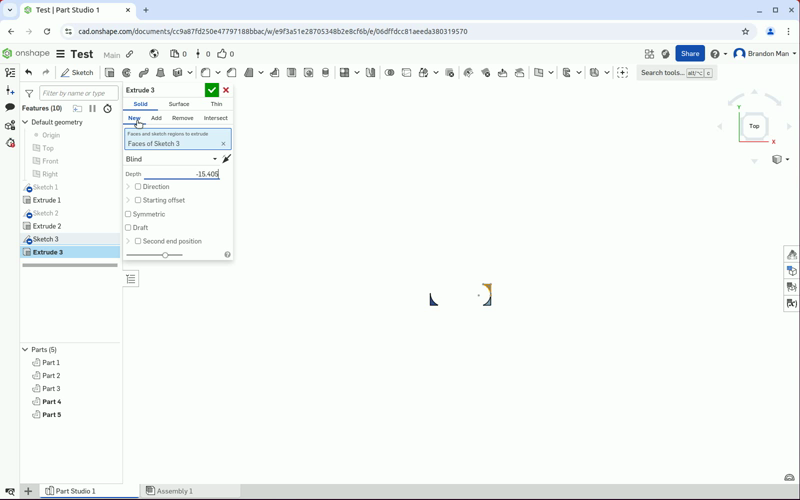
key(enter)
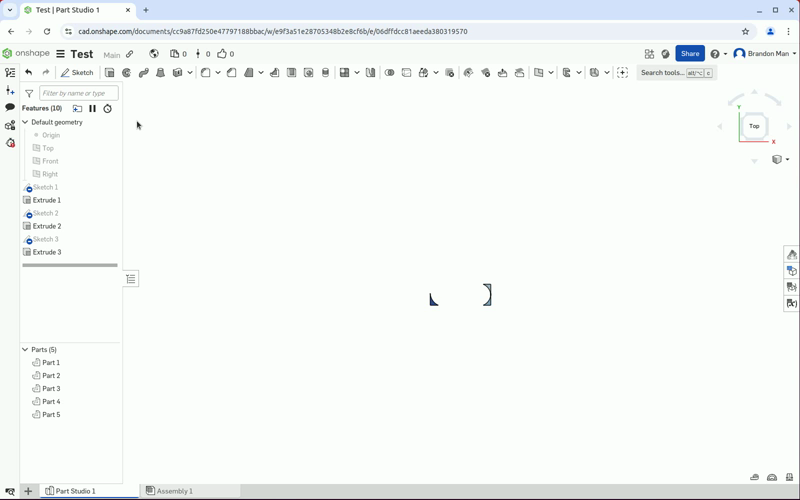
key(shift+h)
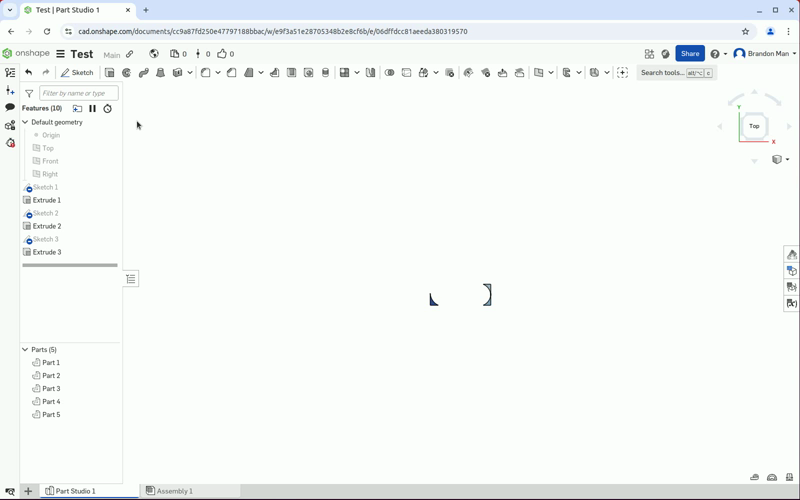
key(shift+h)
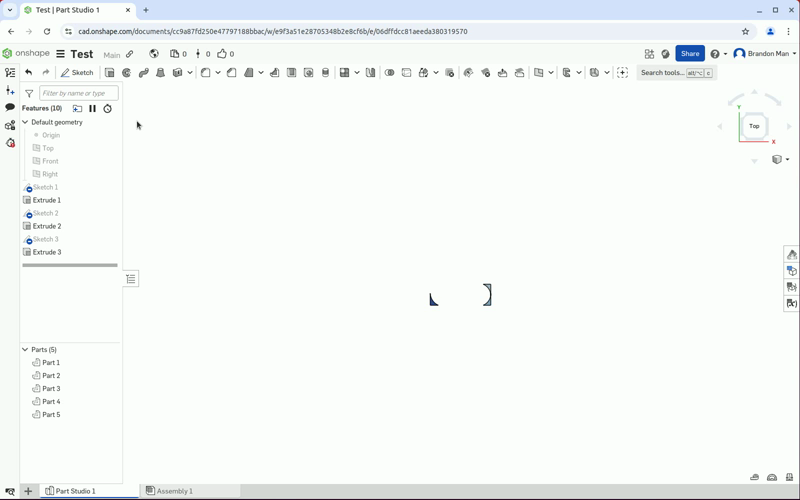
mouse_move(73, 189)
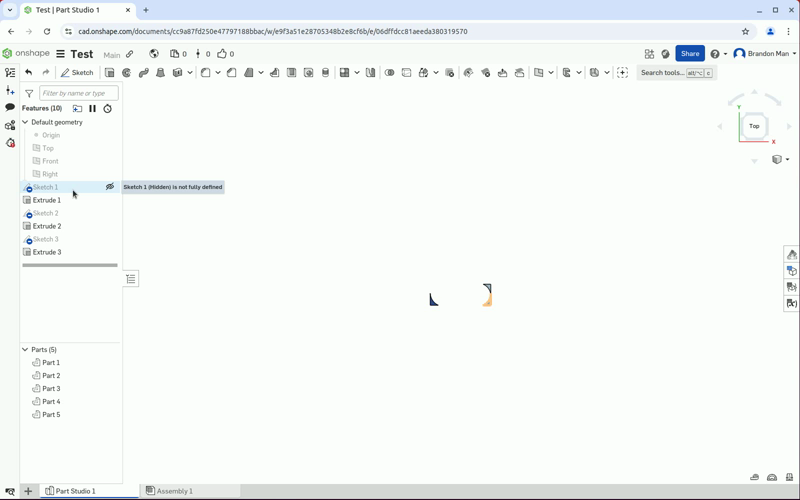
click(73, 189)
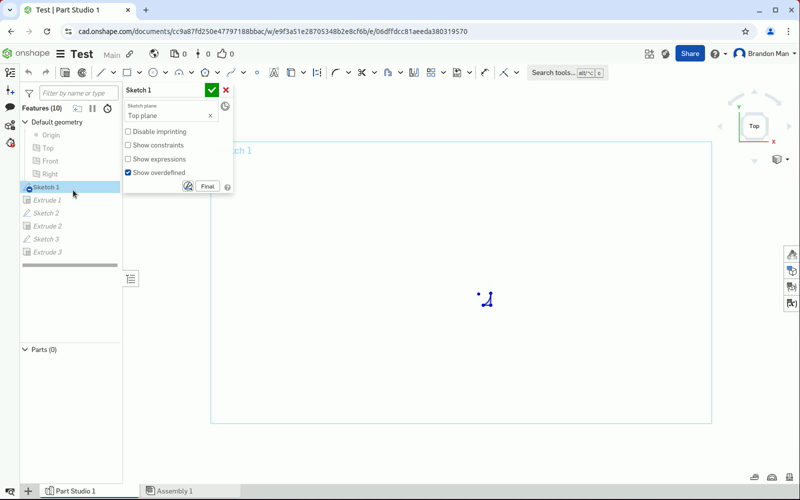
mouse_move(229, 92)
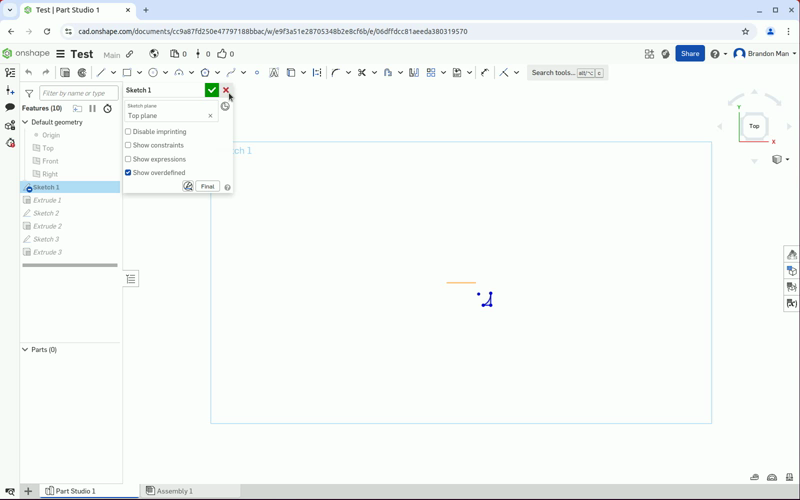
click(229, 92)
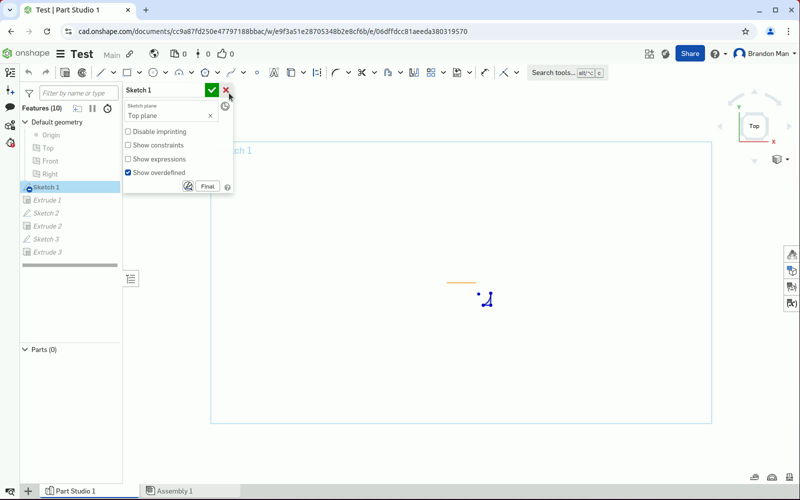
key(shift+s)
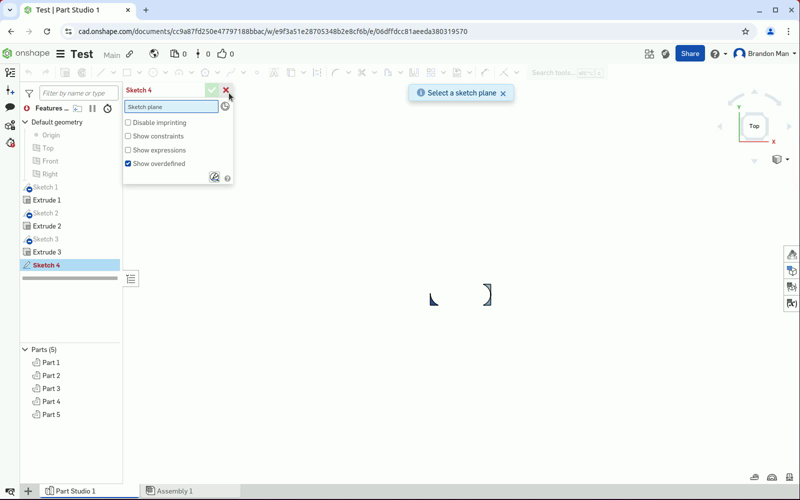
mouse_move(73, 150)
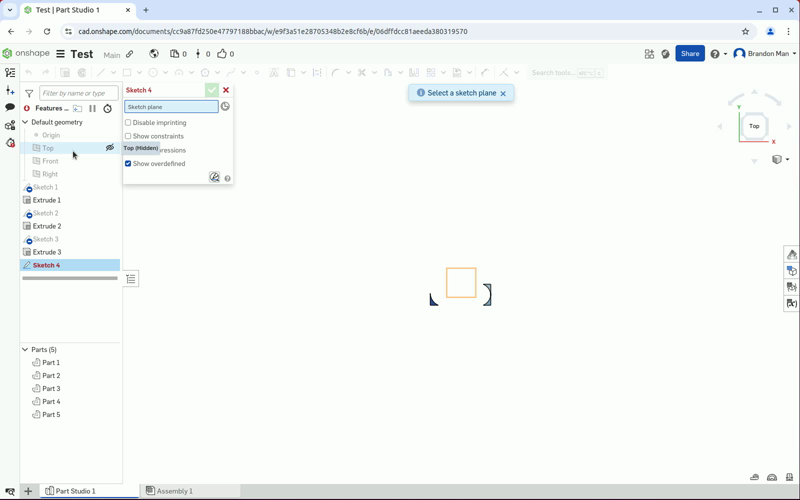
click(73, 150)
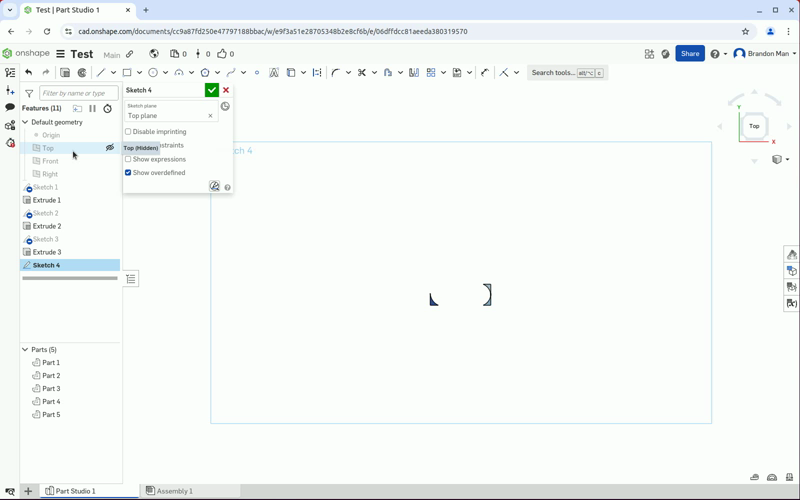
mouse_move(73, 352)
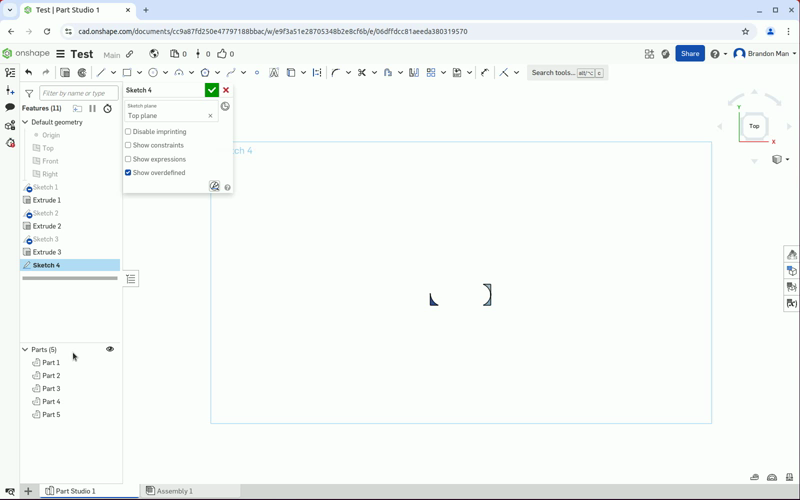
key(y)
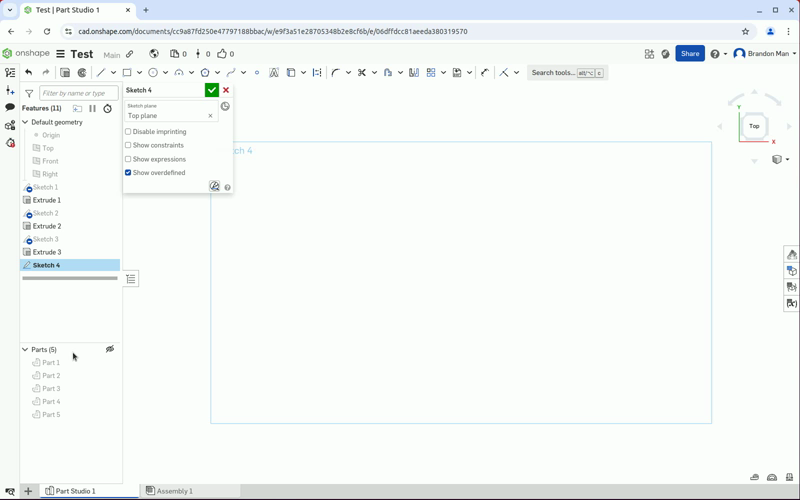
key(a)
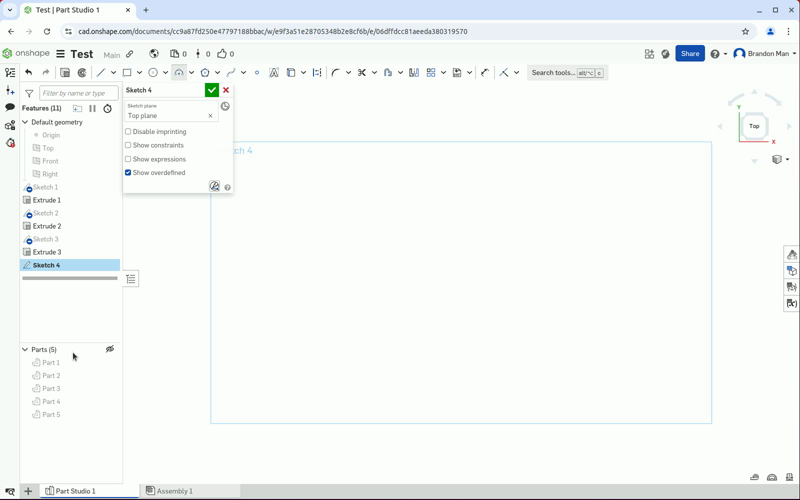
key_down(shift)
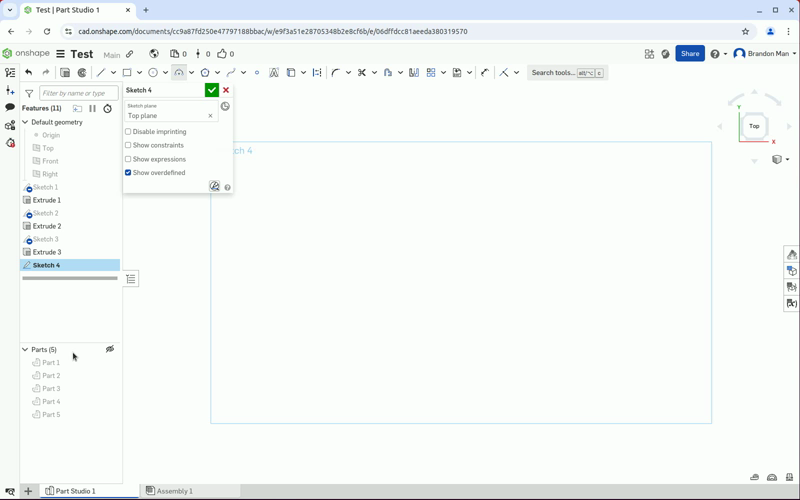
mouse_move(430, 294)
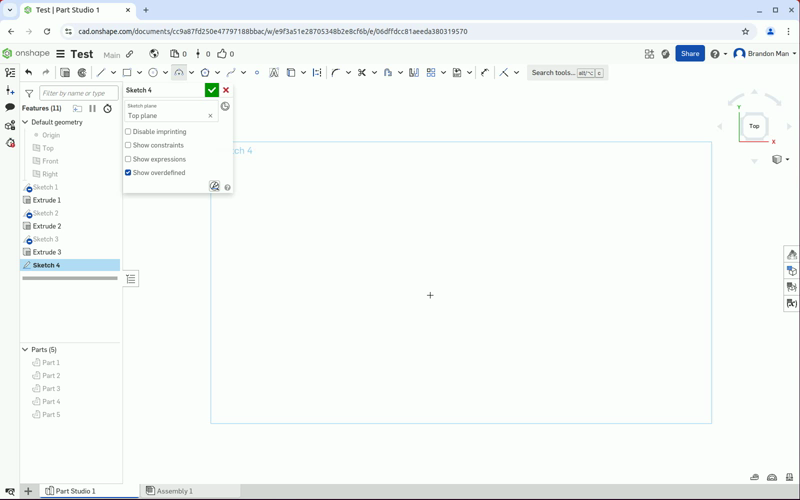
click(430, 294)
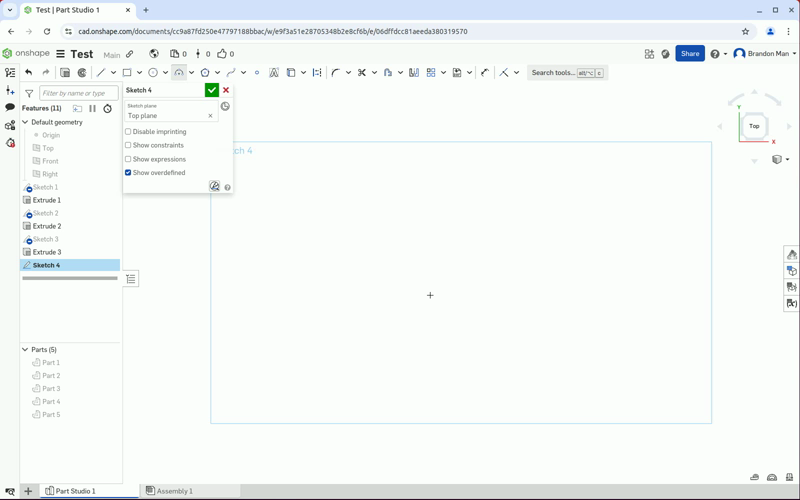
key_up(shift)
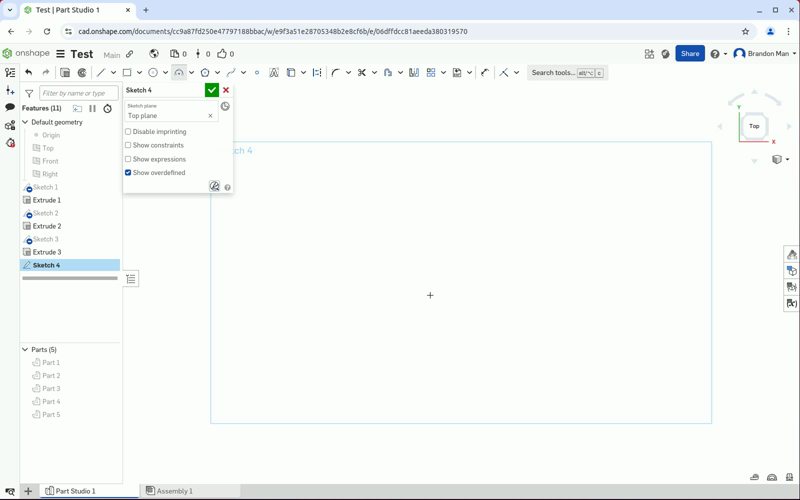
key_down(shift)
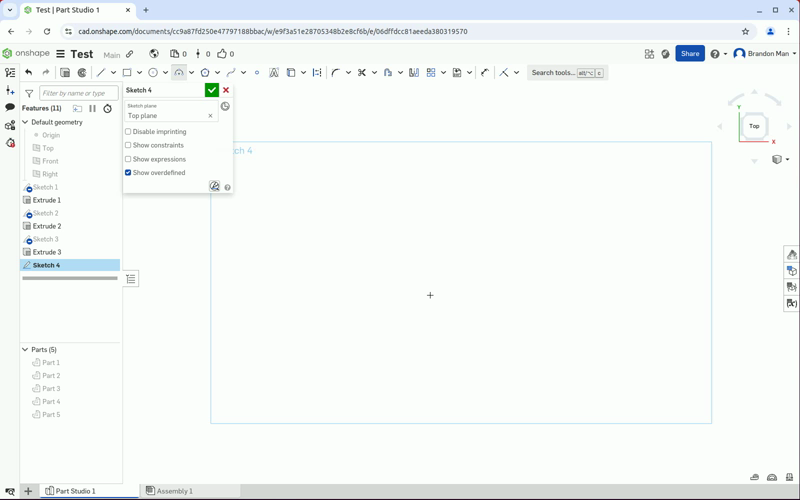
mouse_move(438, 282)
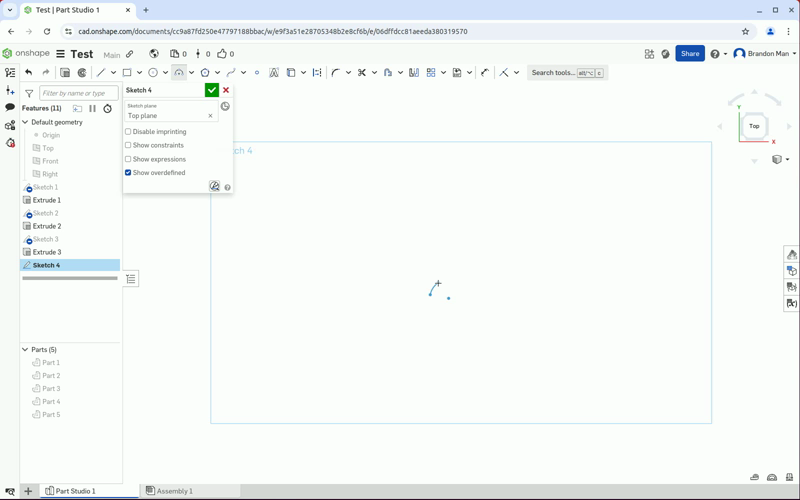
click(438, 282)
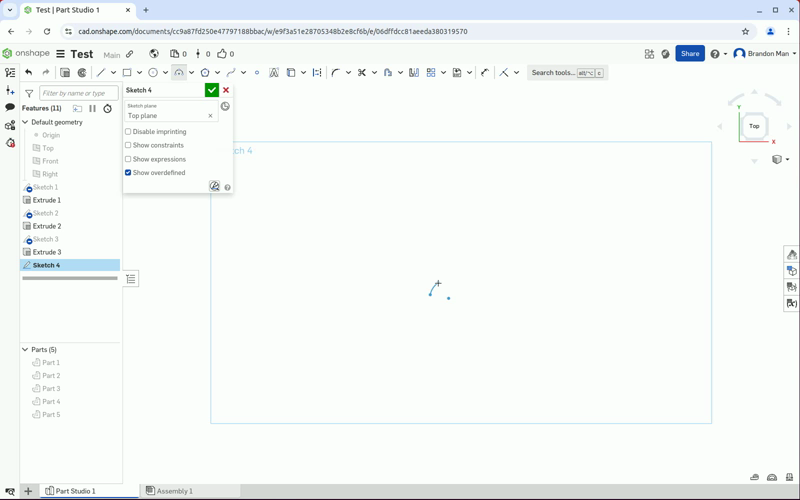
mouse_move(432, 287)
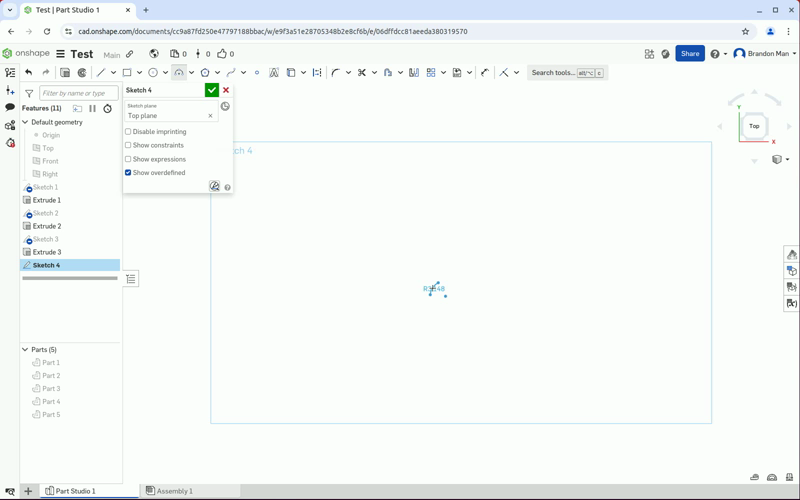
click(432, 287)
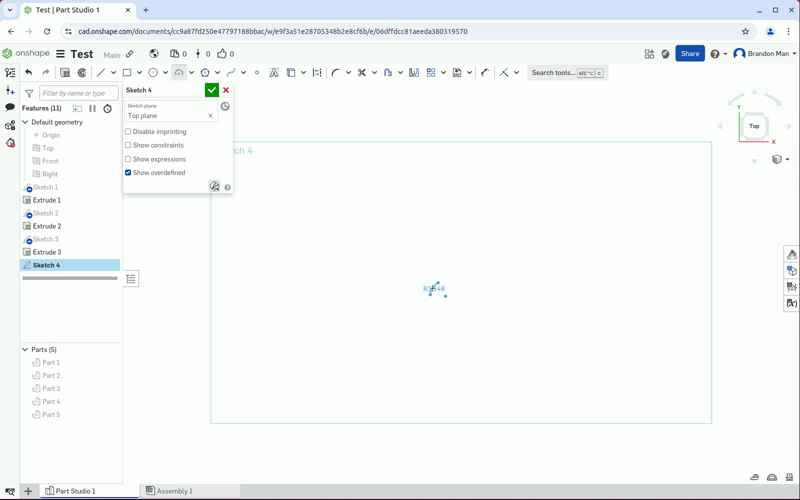
key_up(shift)
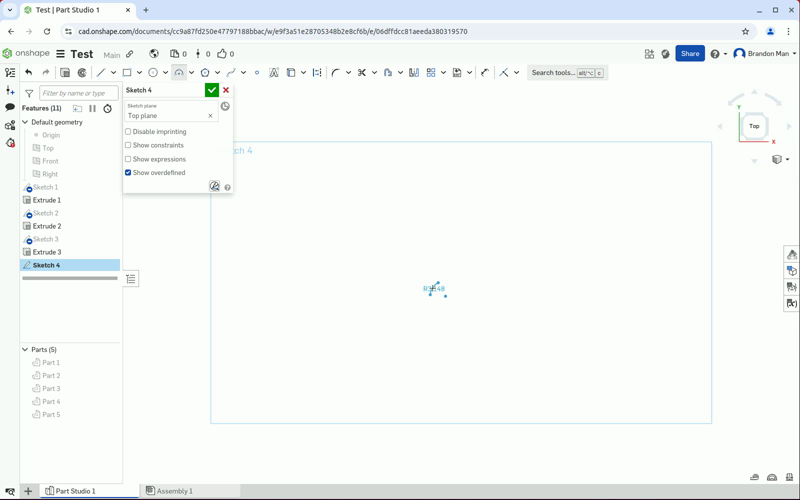
key(esc)
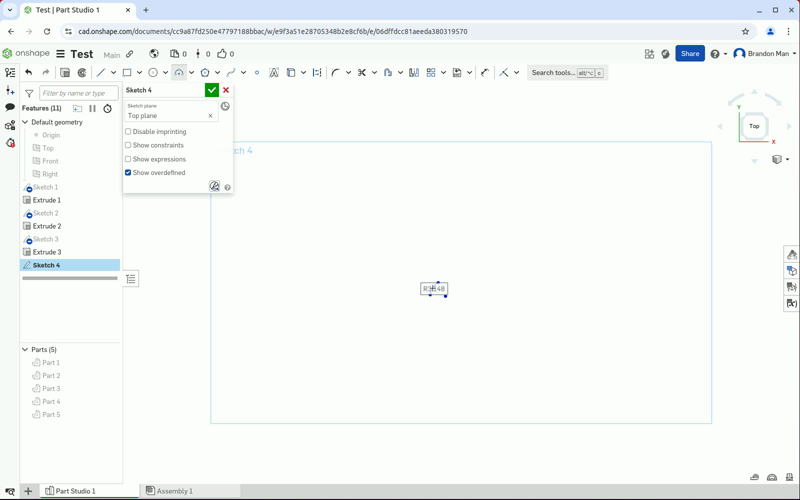
key(l)
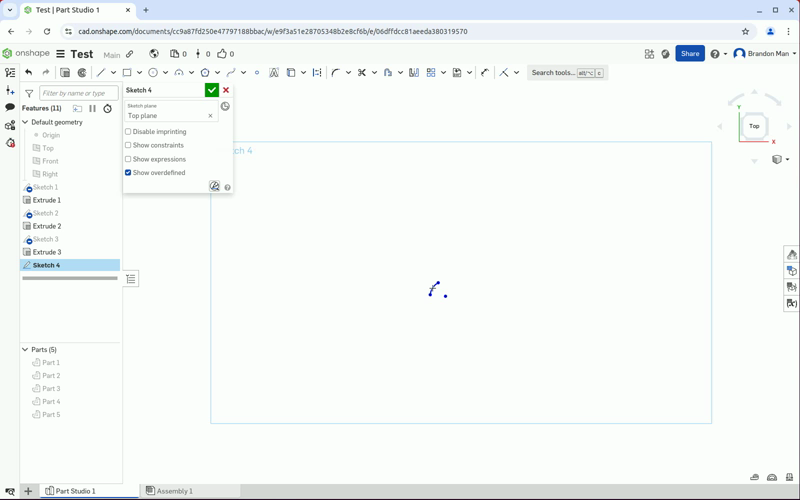
mouse_move(438, 282)
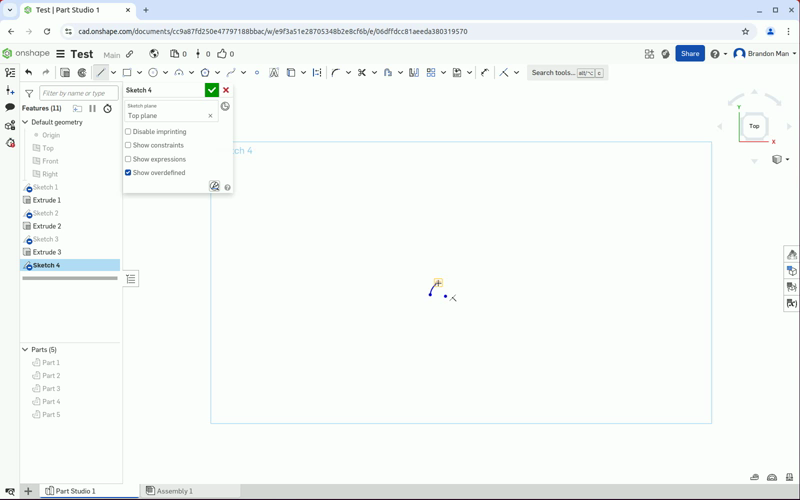
click(438, 282)
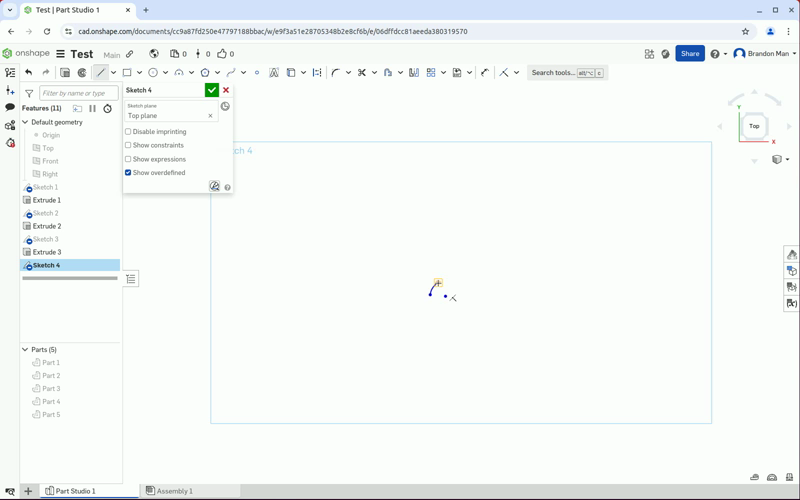
key_down(shift)
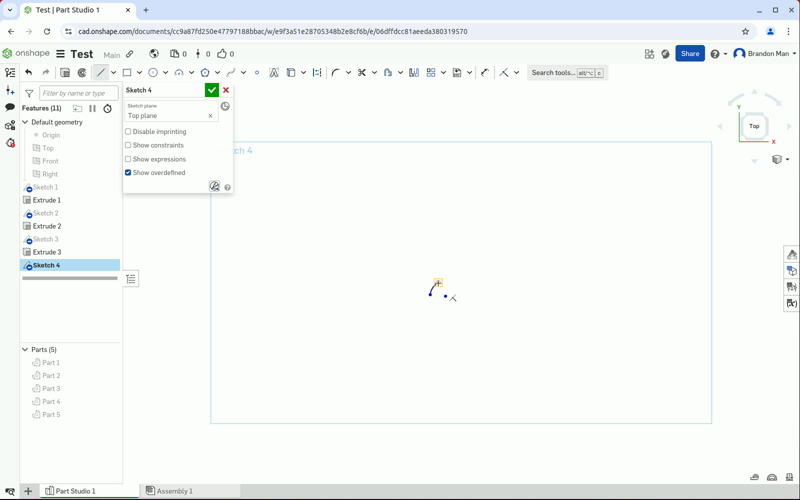
mouse_move(468, 282)
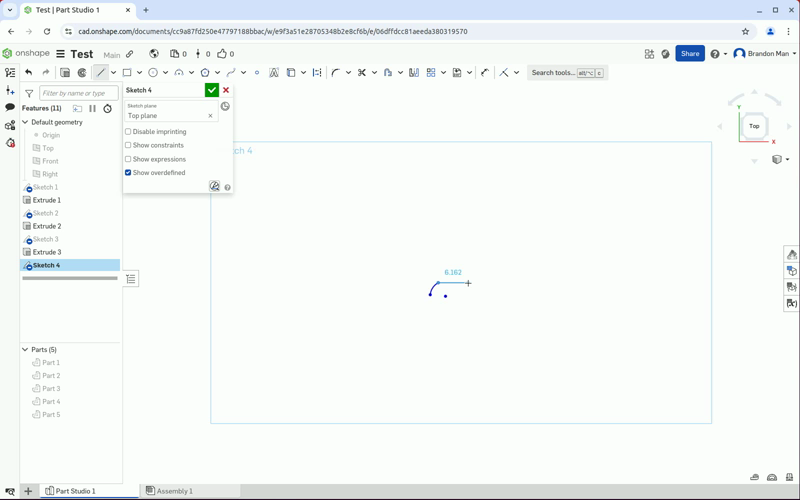
mouse_move(430, 282)
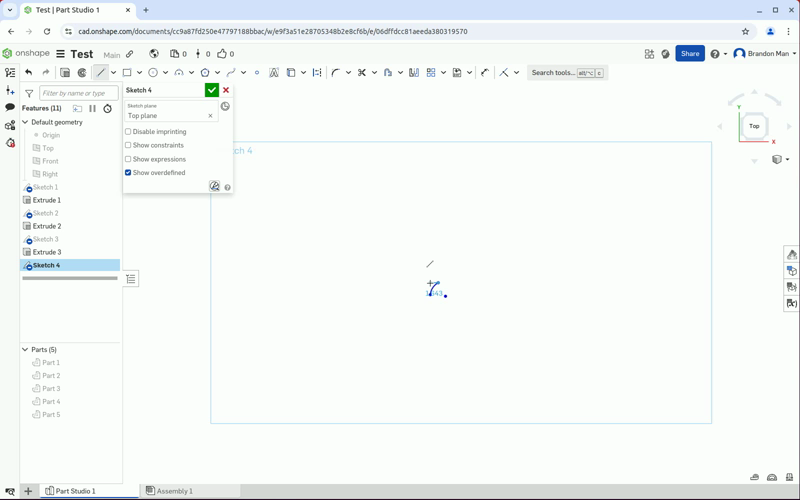
click(430, 282)
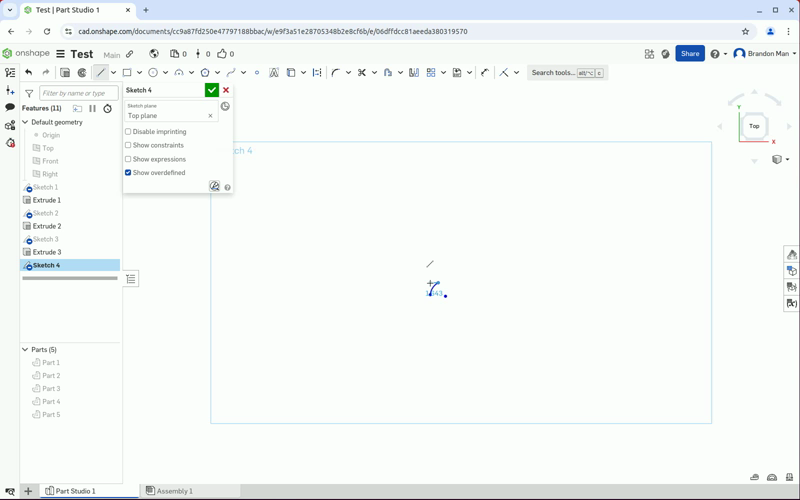
key_up(shift)
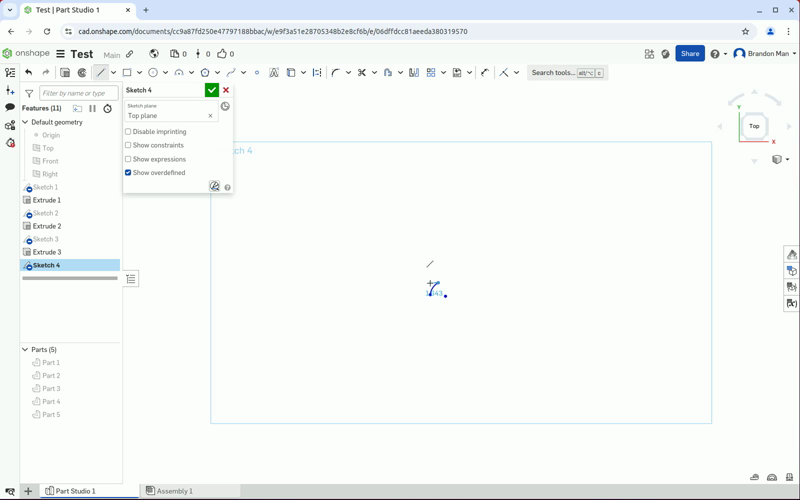
mouse_move(460, 282)
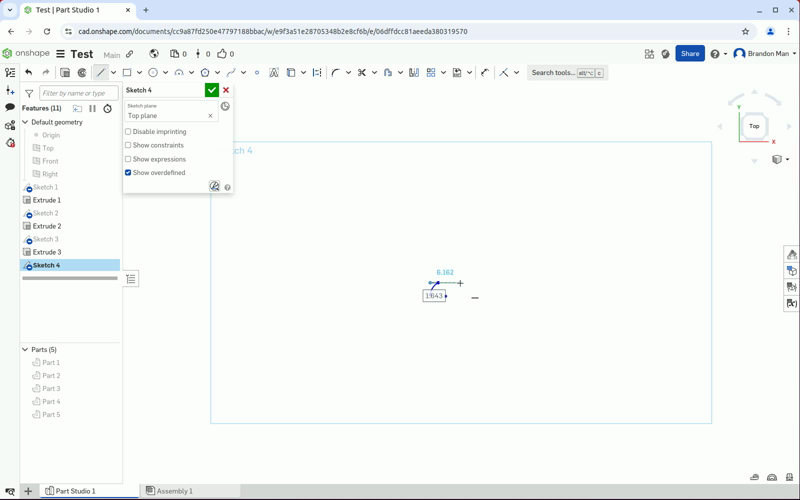
key_down(shift)
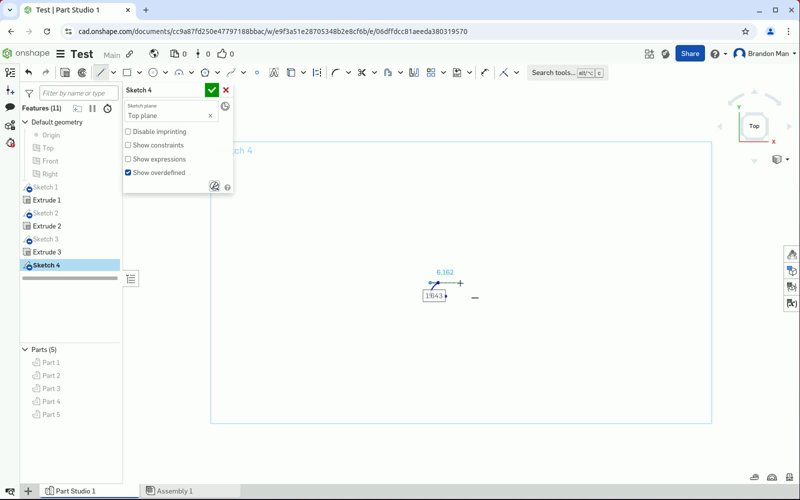
mouse_move(430, 294)
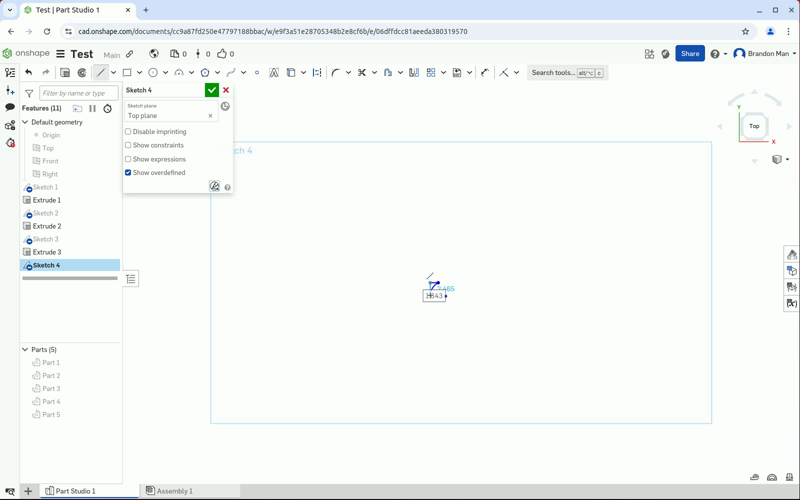
key_up(shift)
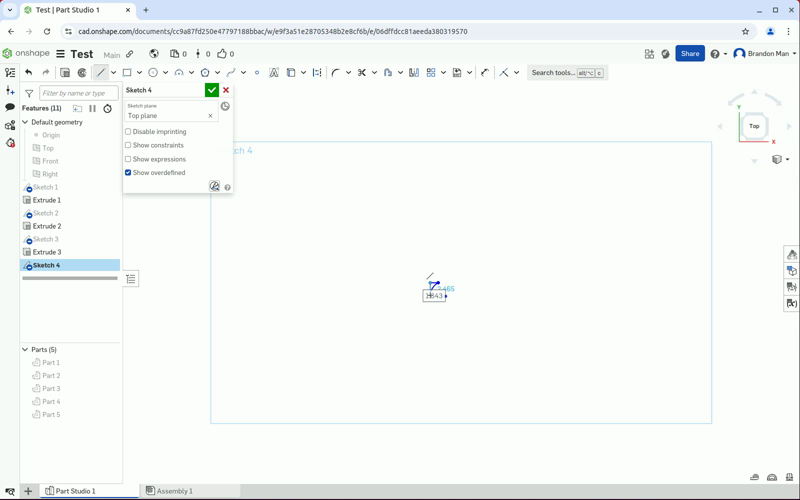
click(430, 294)
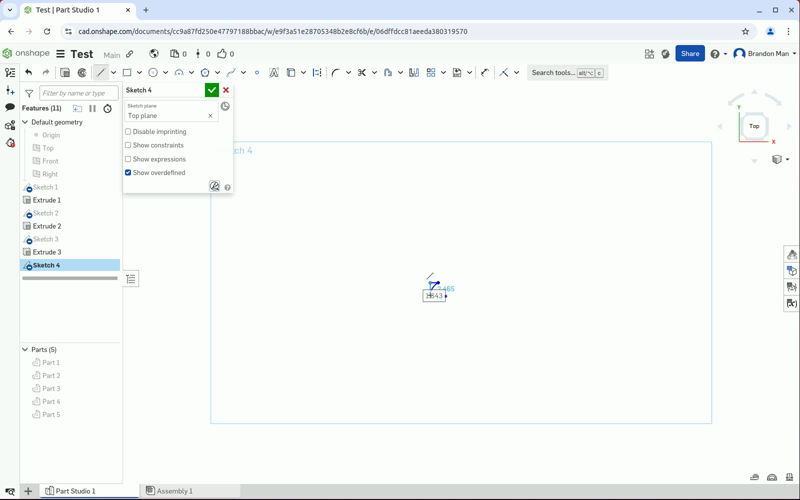
key(esc)
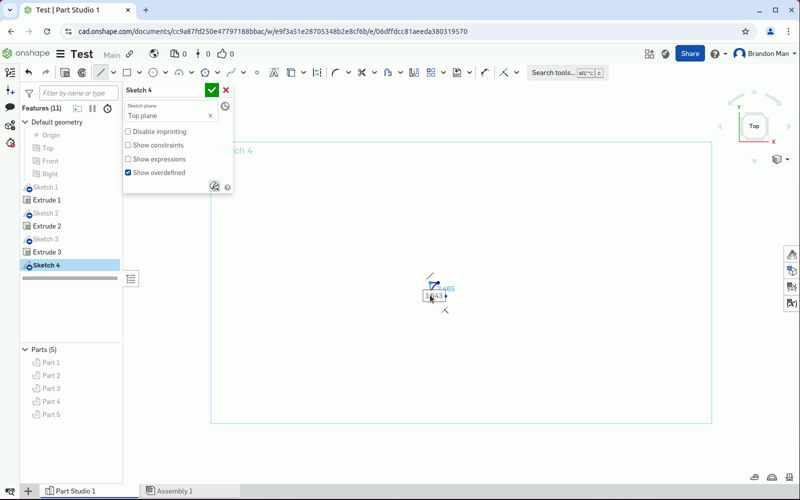
mouse_move(430, 284)
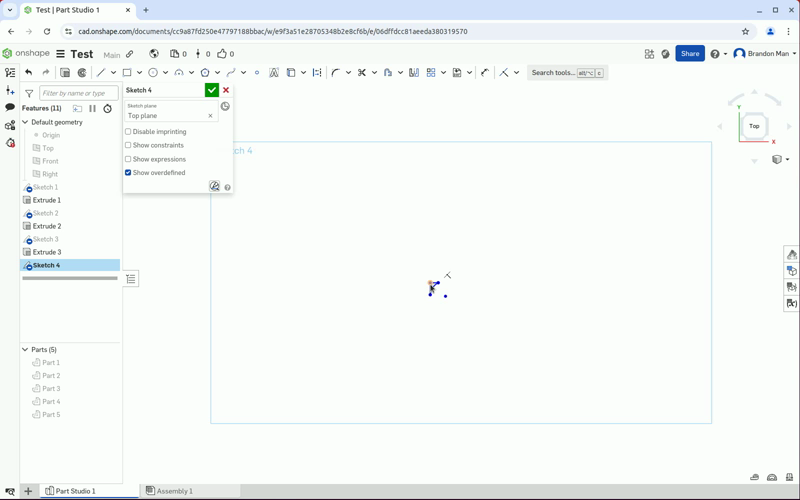
scroll(6)
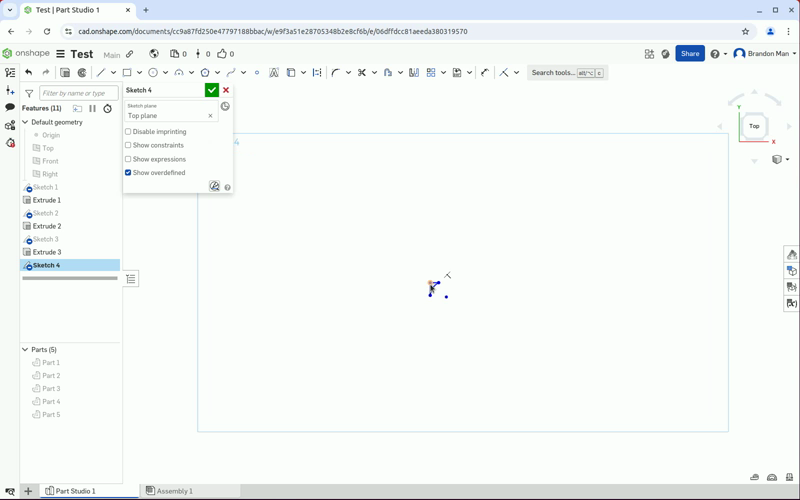
scroll(6)
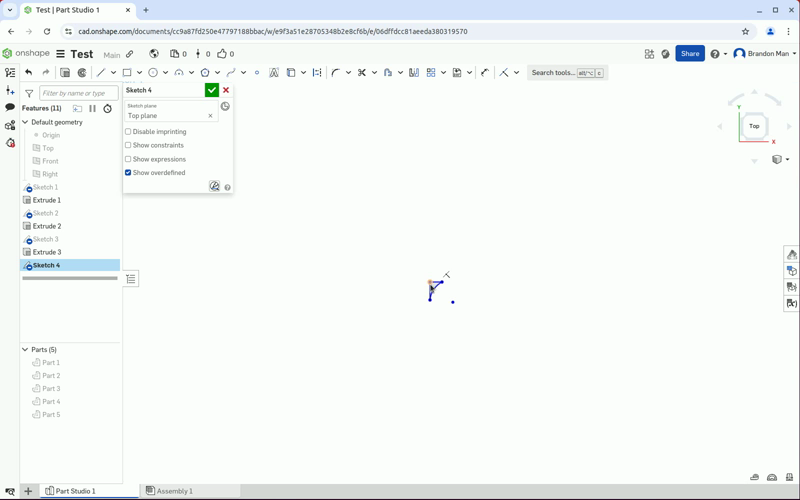
scroll(6)
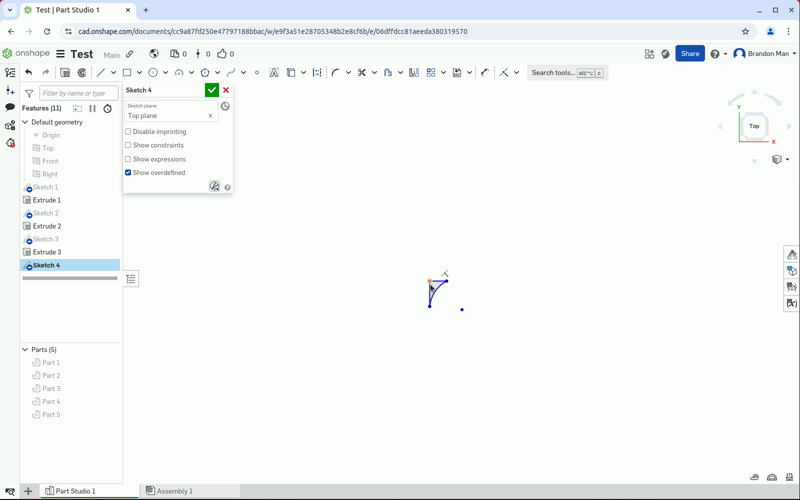
scroll(6)
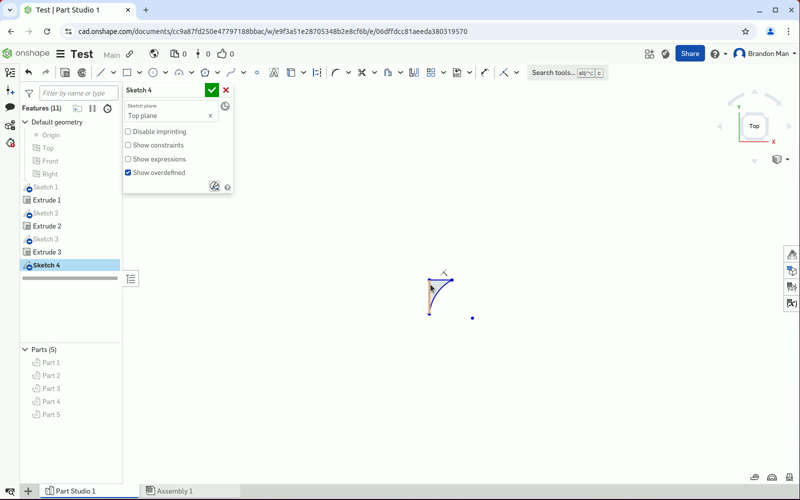
scroll(6)
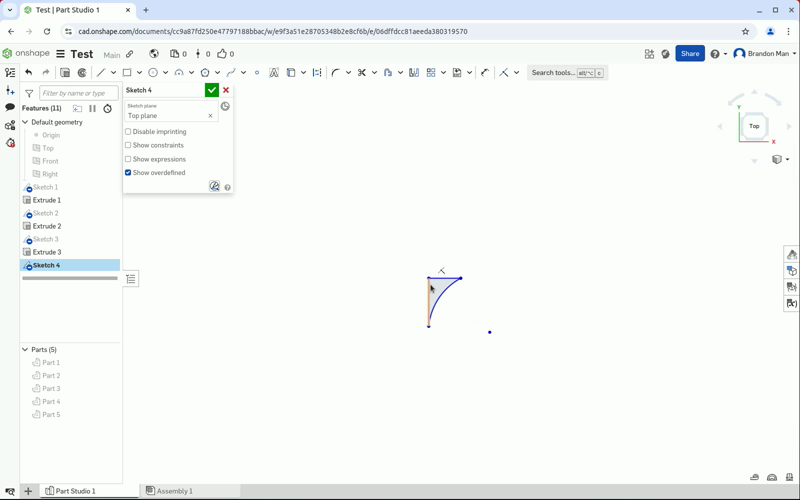
scroll(6)
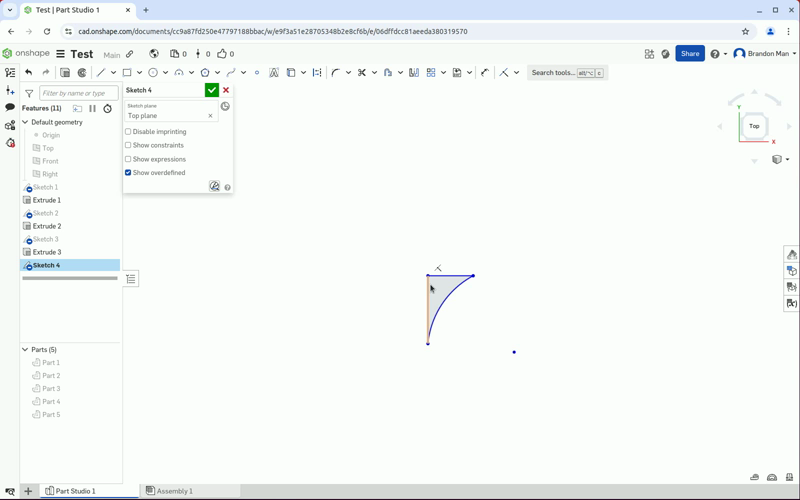
scroll(6)
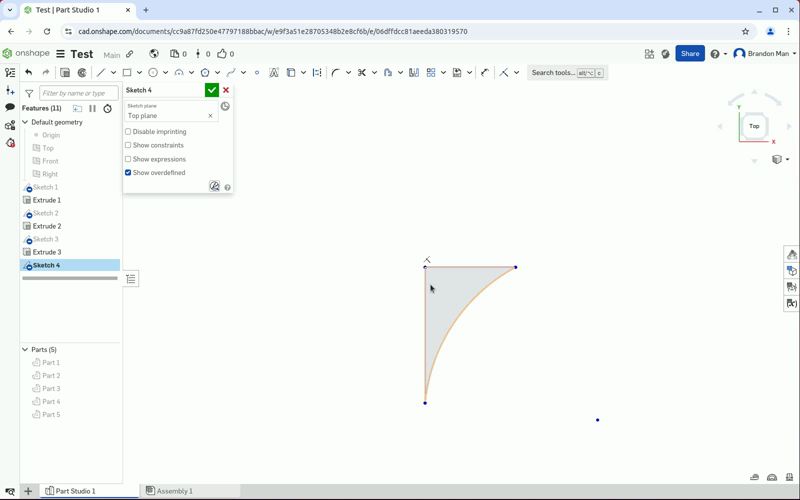
click(430, 284)
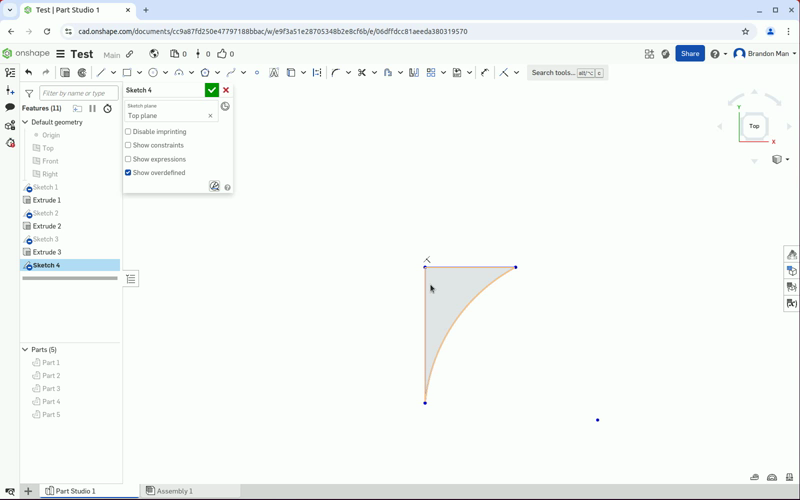
scroll(-6)
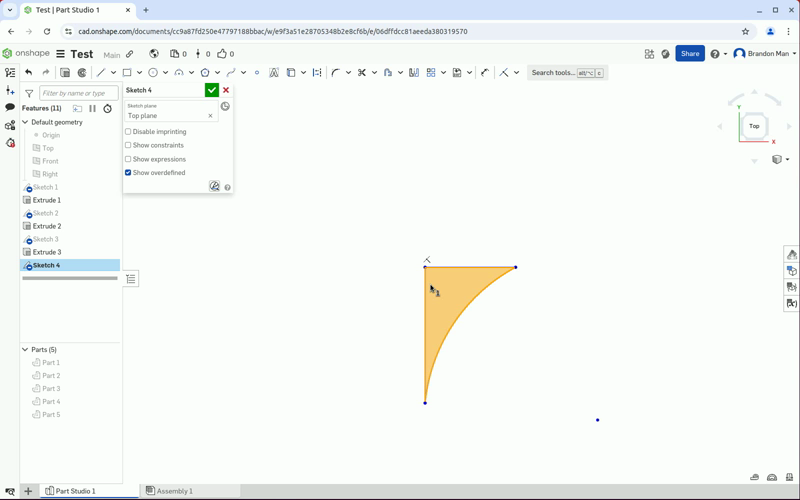
scroll(-6)
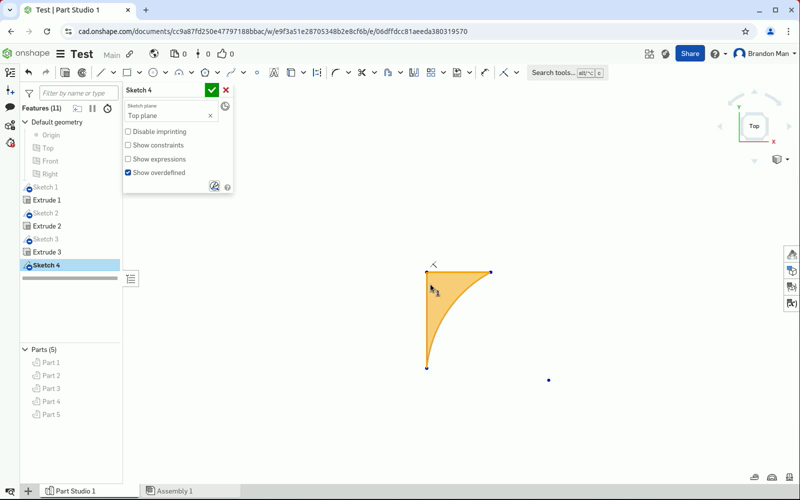
scroll(-6)
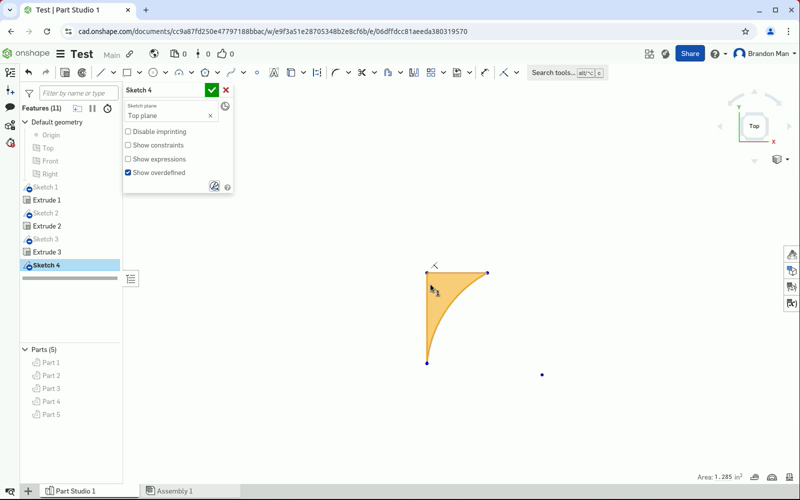
scroll(-6)
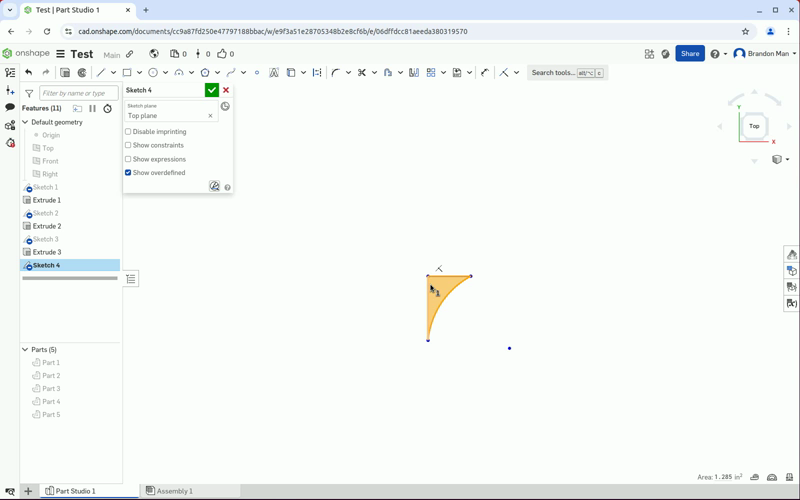
scroll(-6)
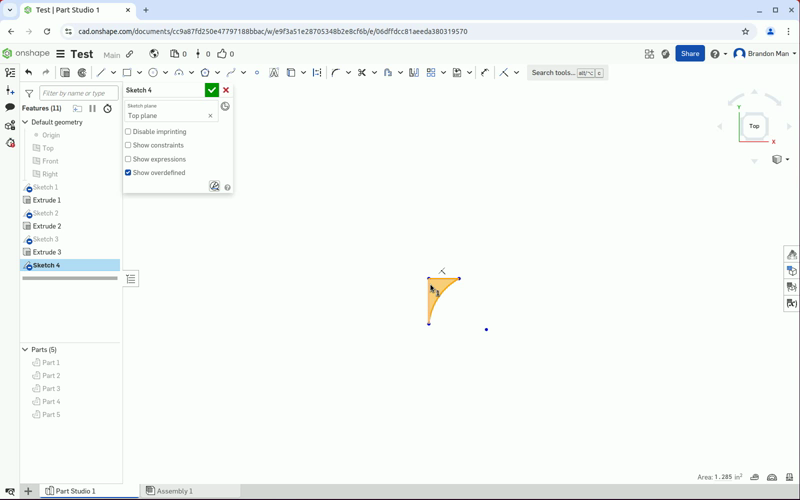
scroll(-6)
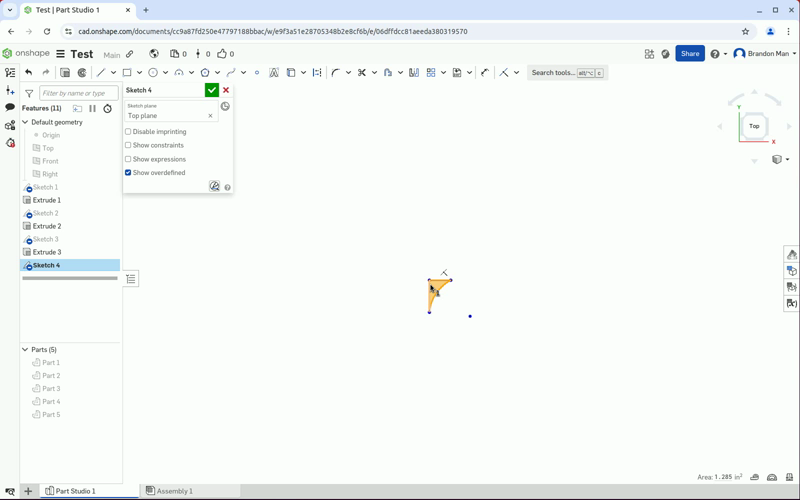
scroll(-6)
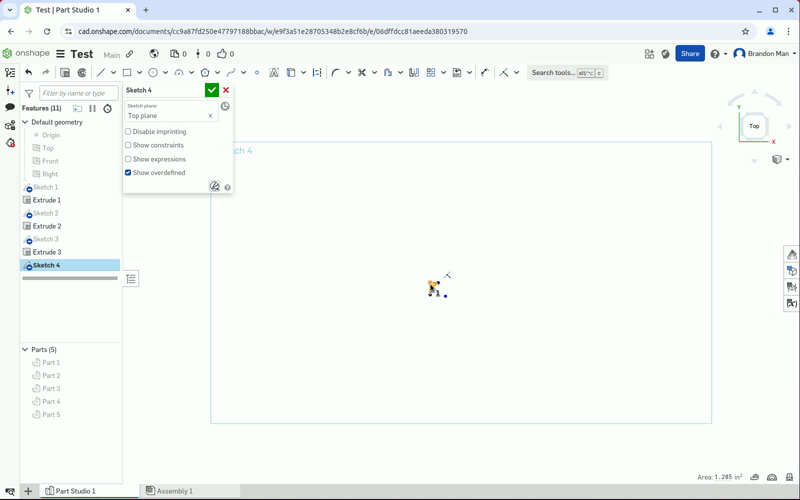
mouse_move(73, 352)
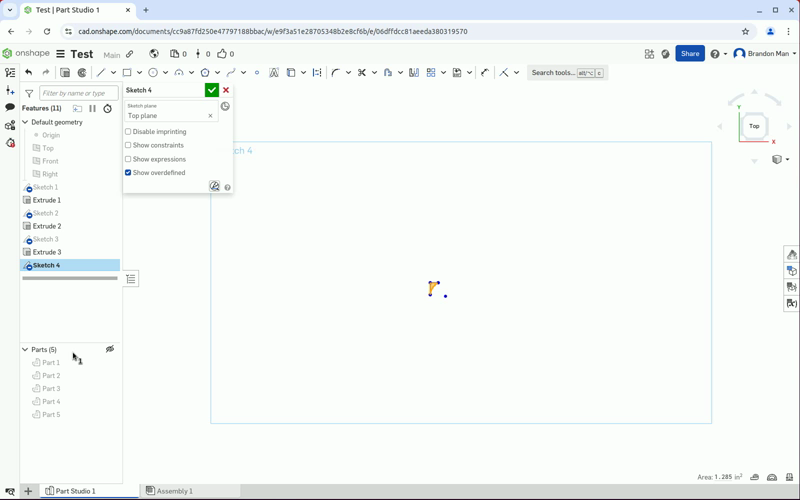
key(shift+y)
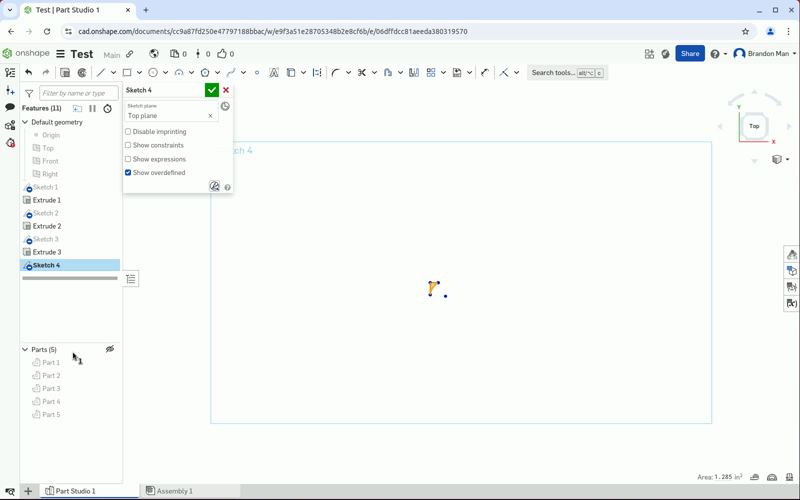
key(shift+e)
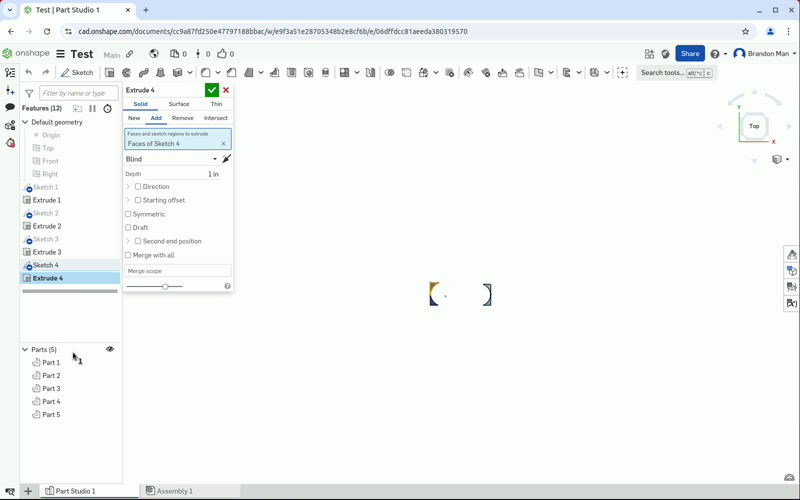
mouse_move(143, 106)
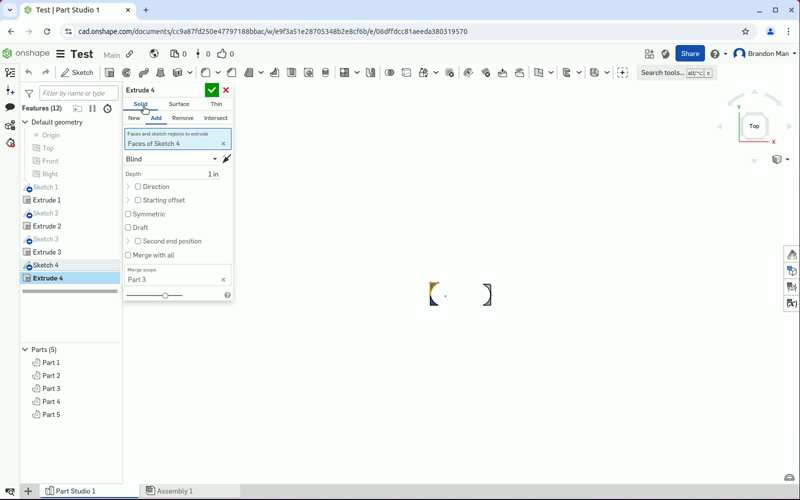
click(143, 106)
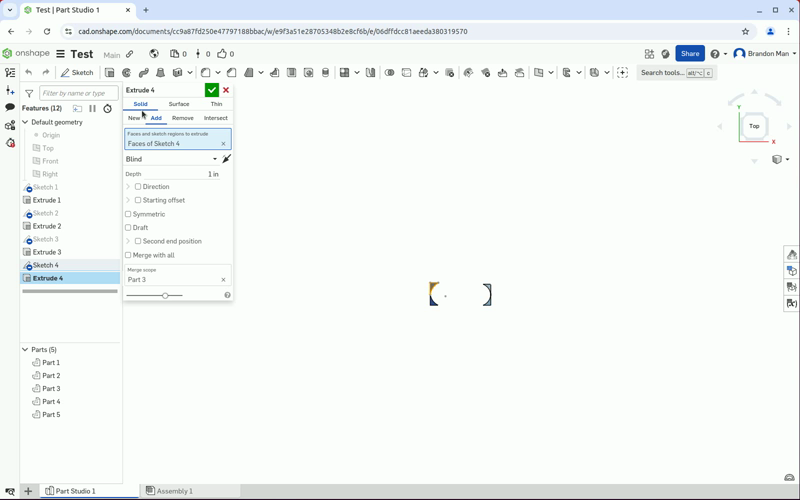
mouse_move(137, 120)
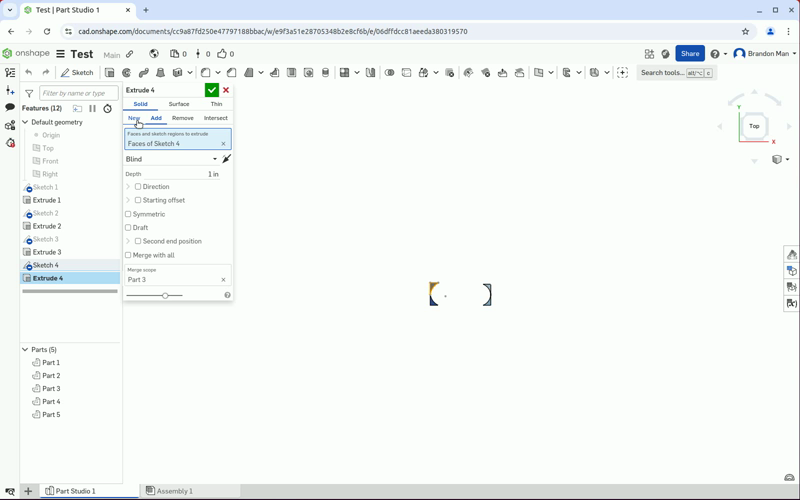
click(137, 120)
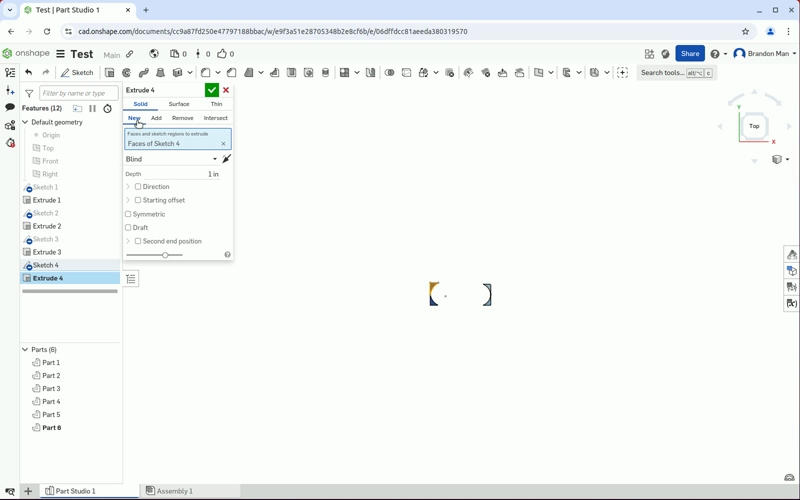
key(tab, 4)
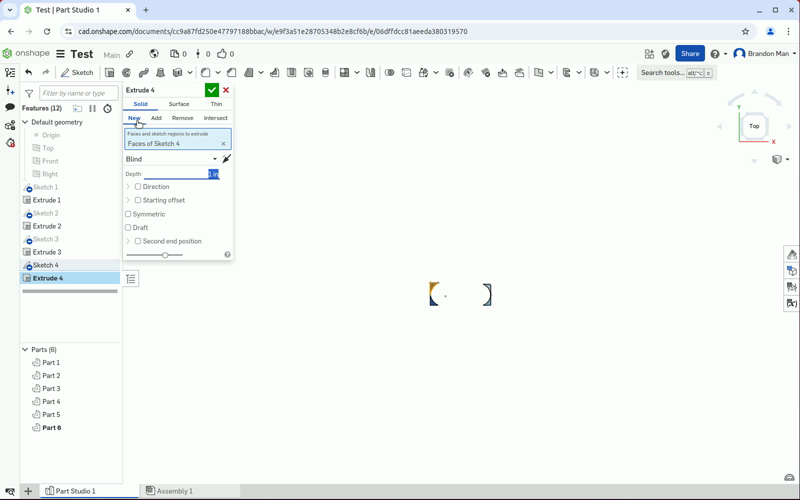
text(-15.405)
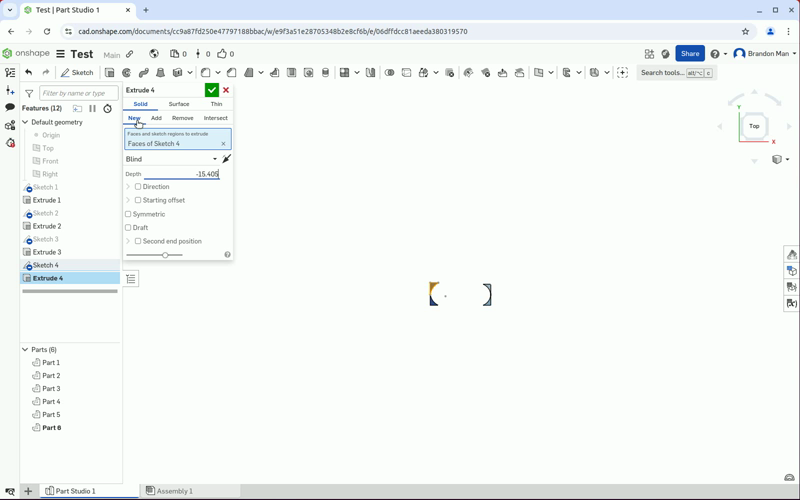
key(enter)
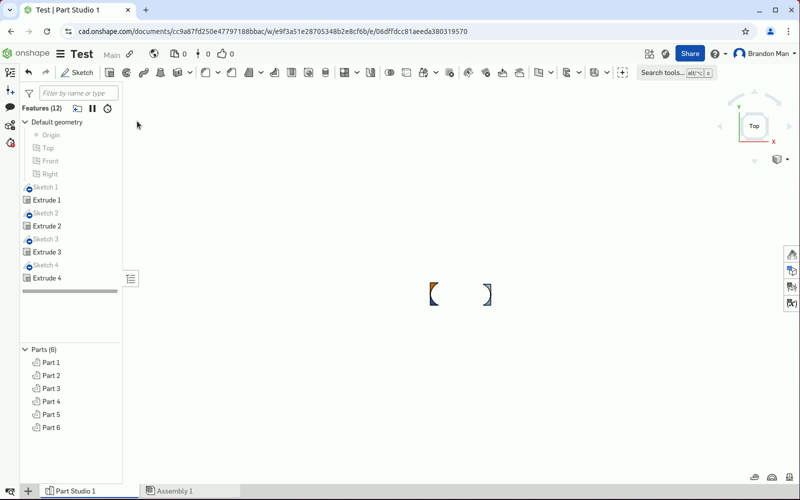
key(shift+h)
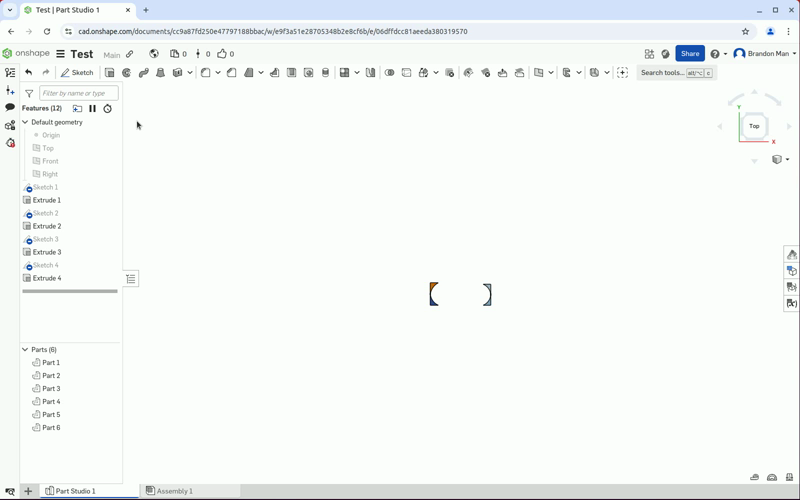
key(shift+h)
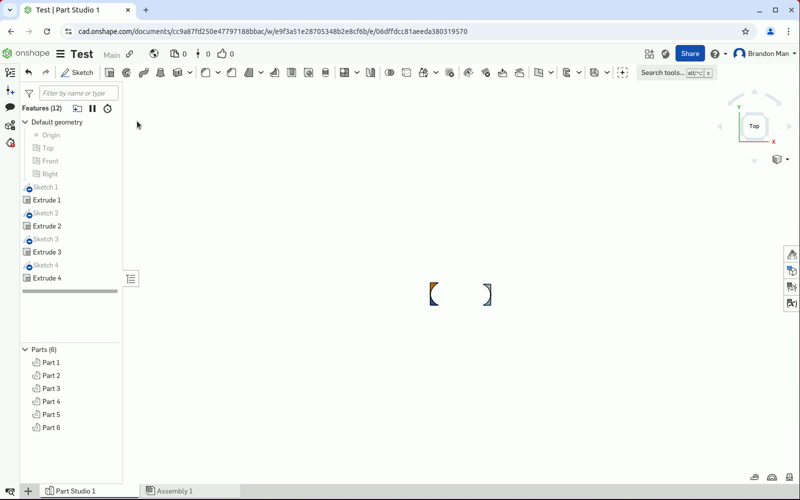
mouse_move(73, 189)
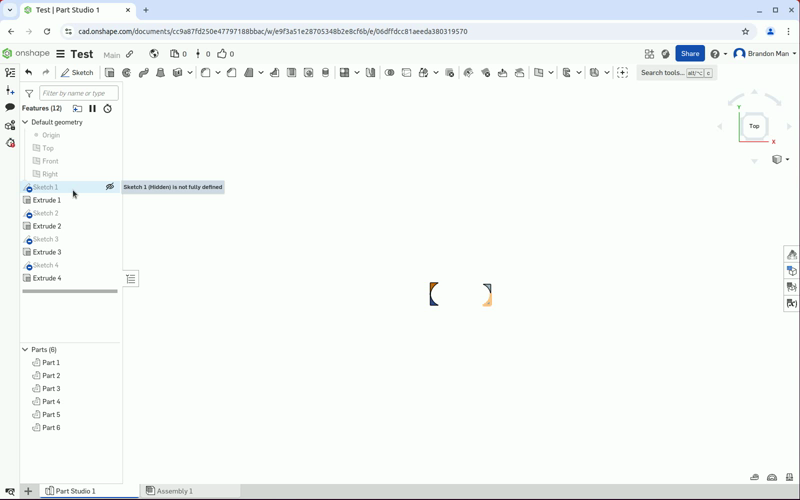
click(73, 189)
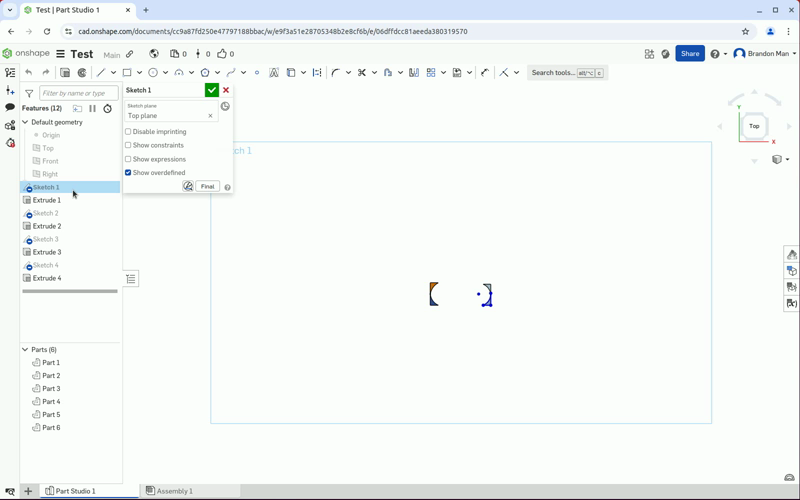
mouse_move(229, 92)
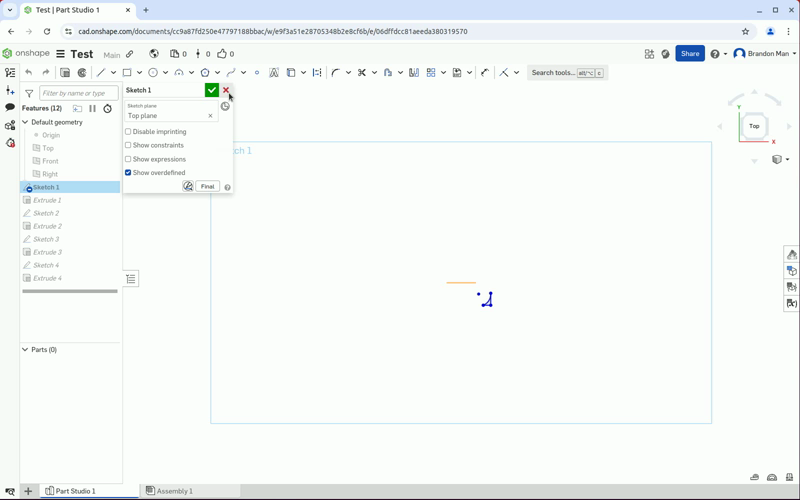
click(229, 92)
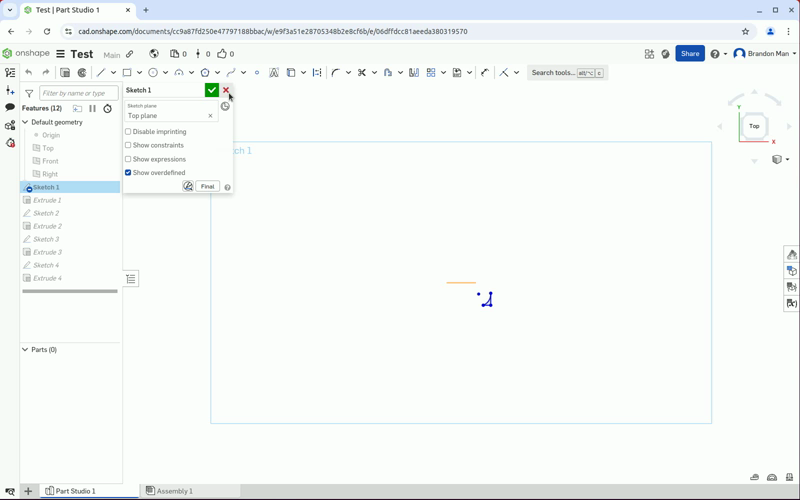
key(shift+s)
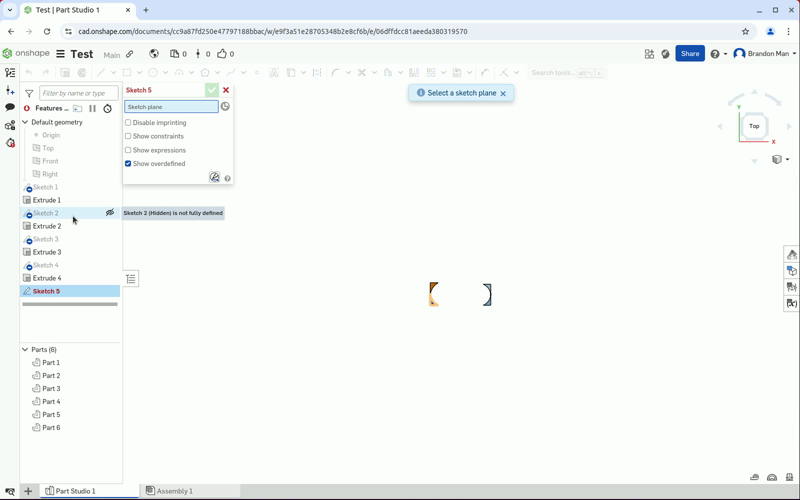
scroll(3)
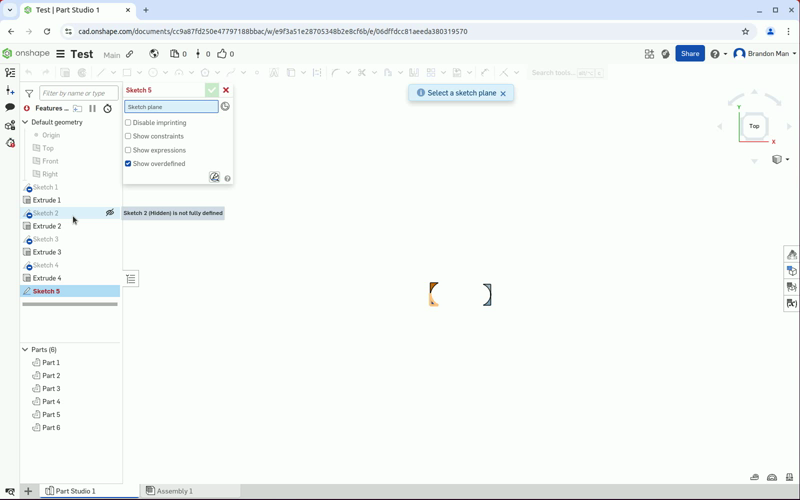
mouse_move(73, 150)
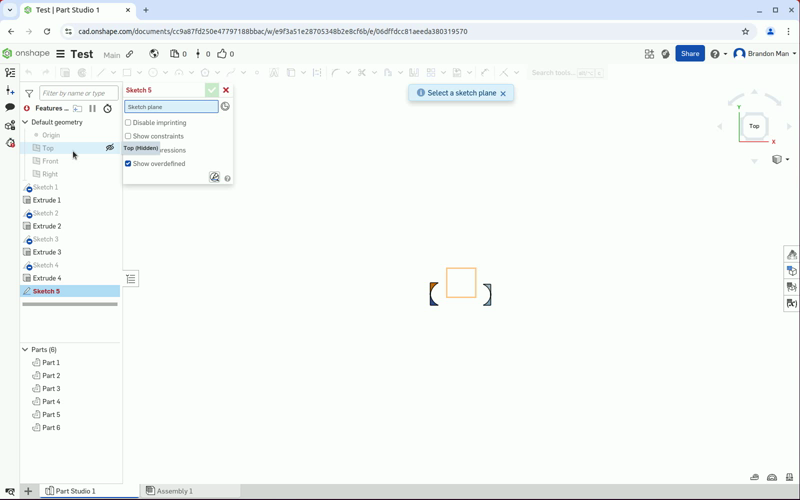
click(73, 150)
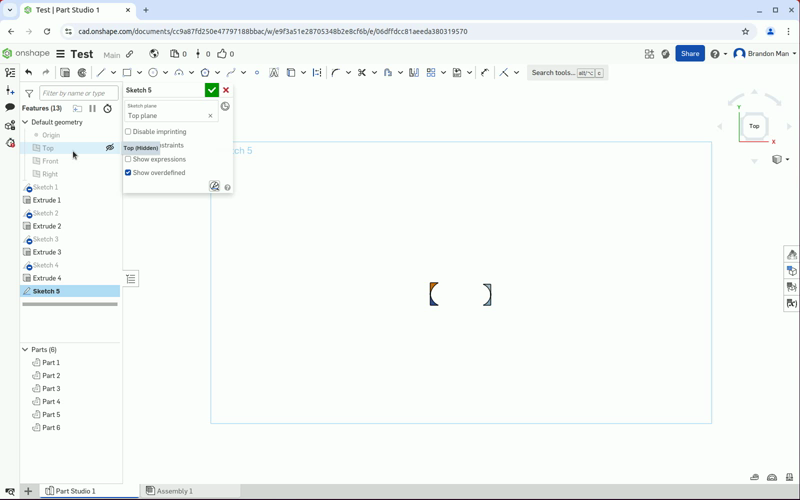
mouse_move(73, 352)
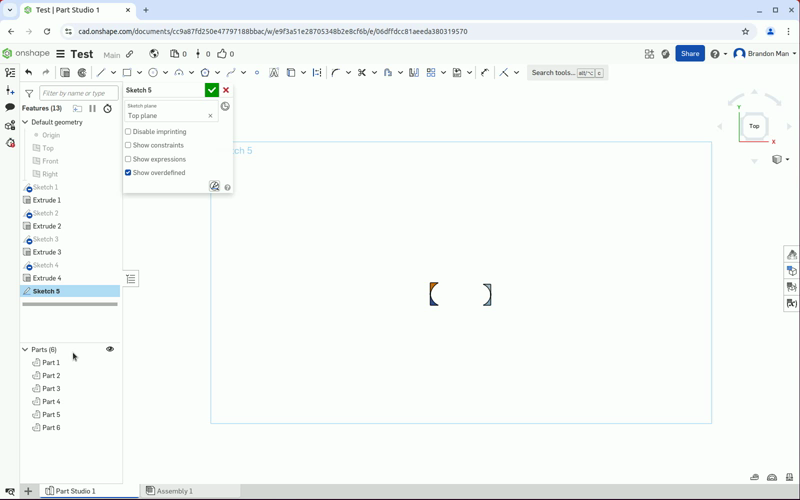
key(y)
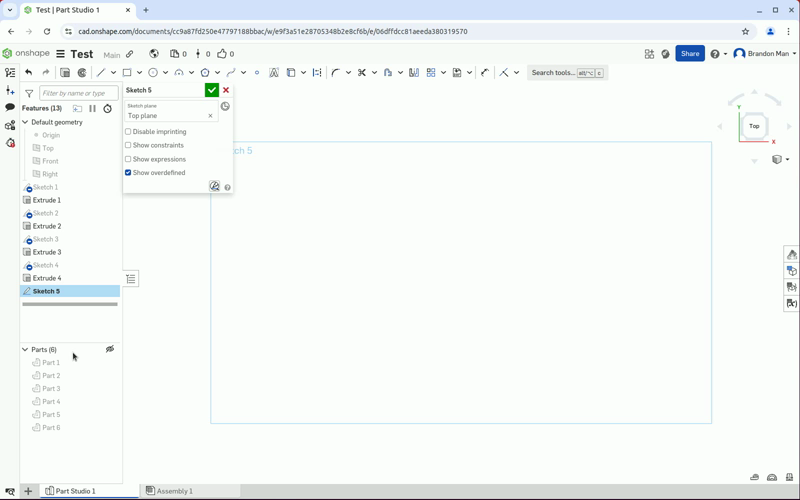
key(l)
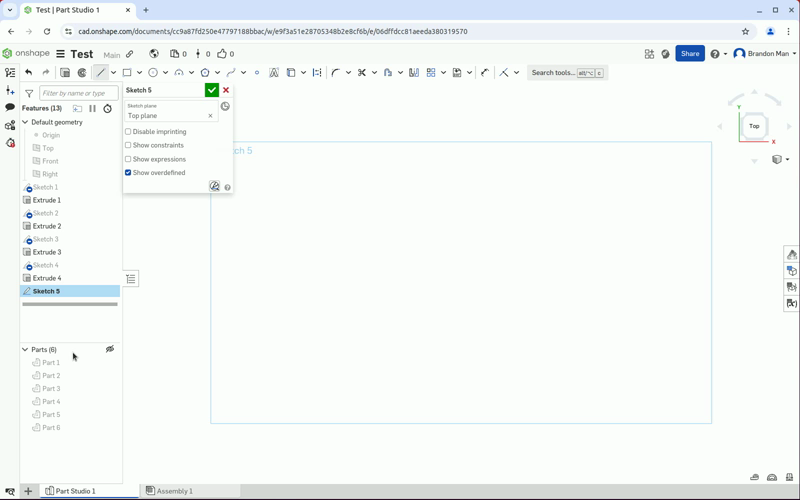
key_down(shift)
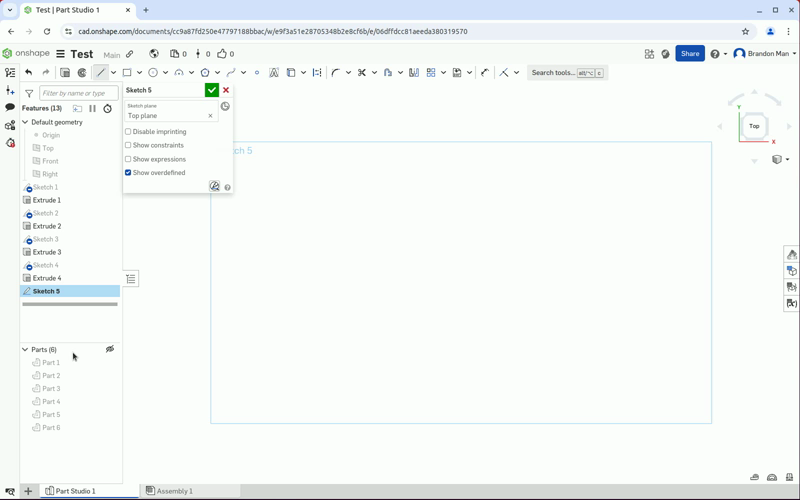
mouse_move(438, 305)
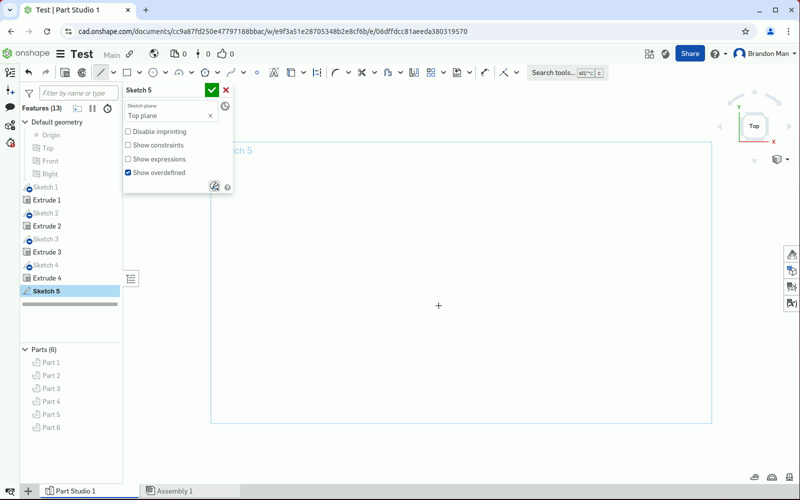
click(438, 305)
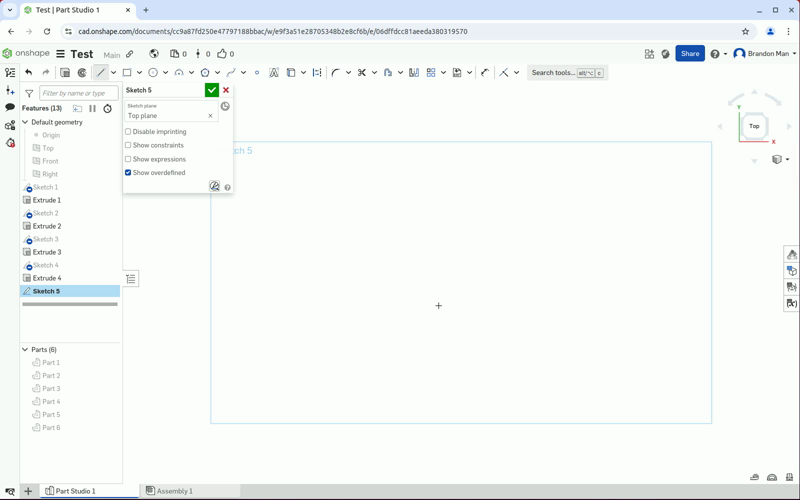
key_up(shift)
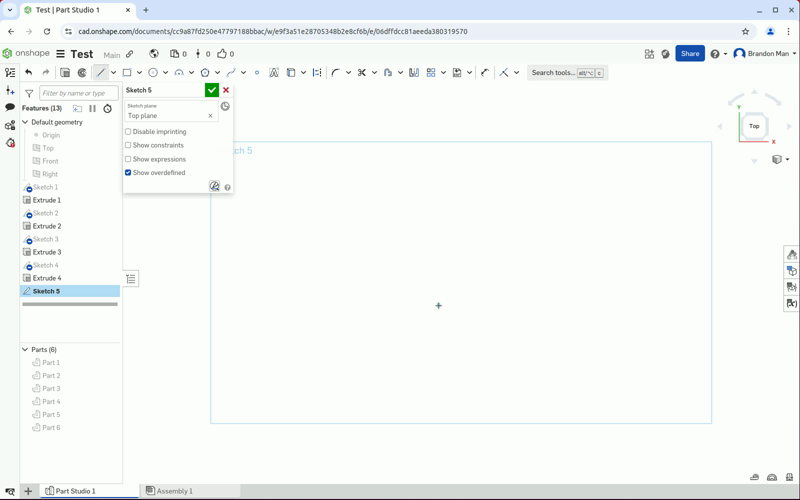
key_down(shift)
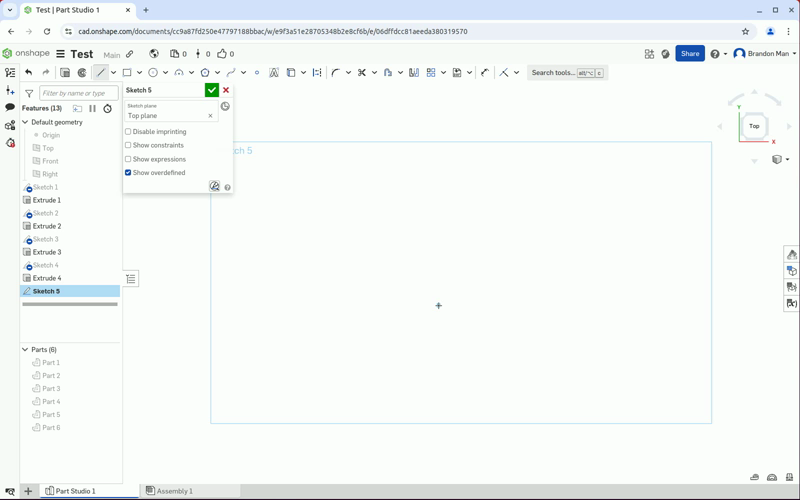
mouse_move(468, 305)
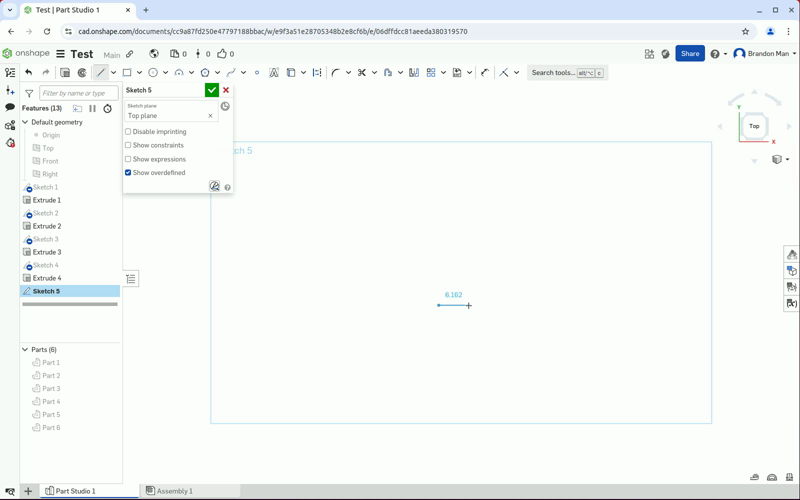
mouse_move(484, 305)
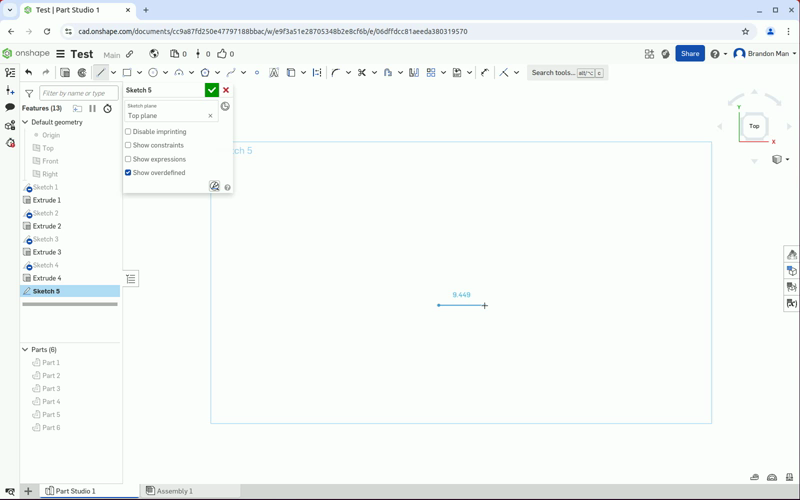
click(484, 305)
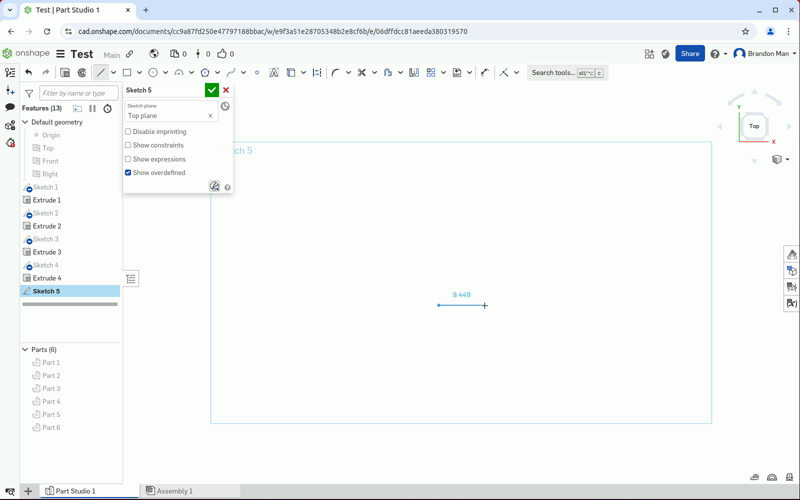
key_up(shift)
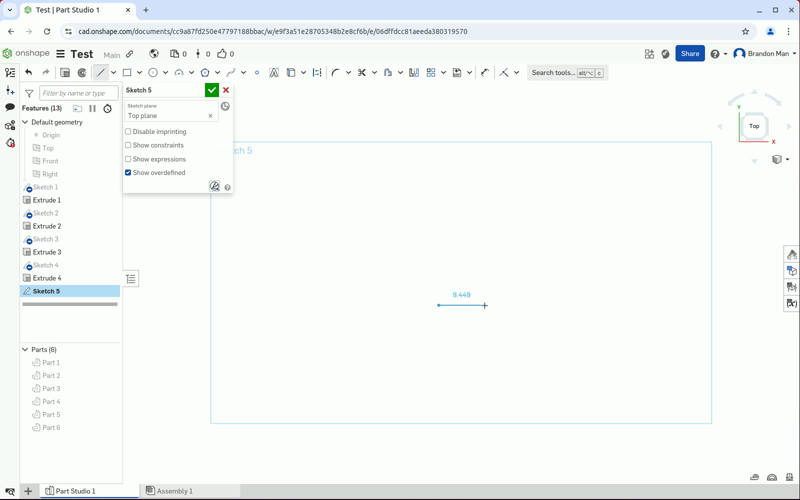
key(esc)
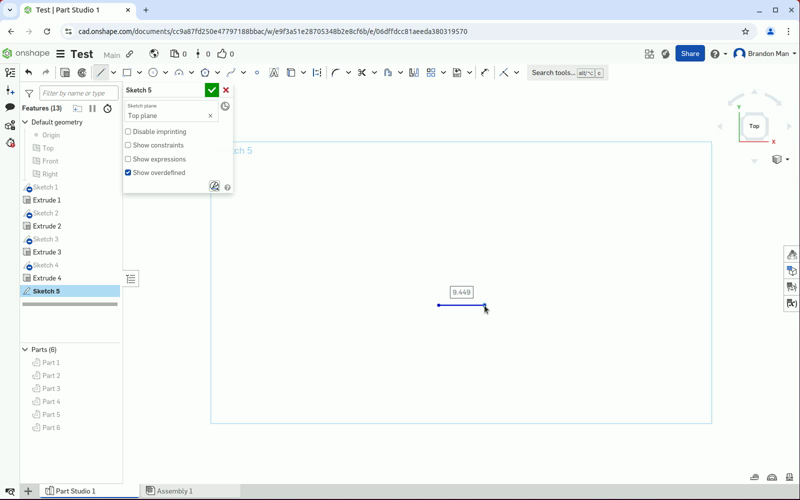
key(a)
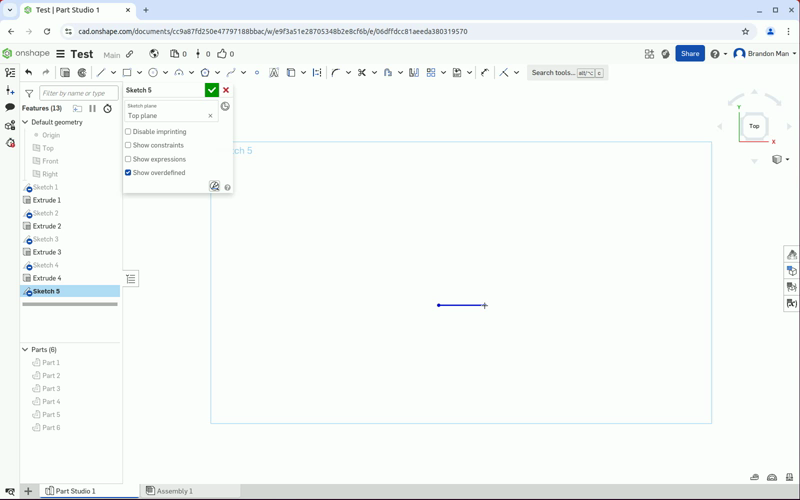
mouse_move(484, 305)
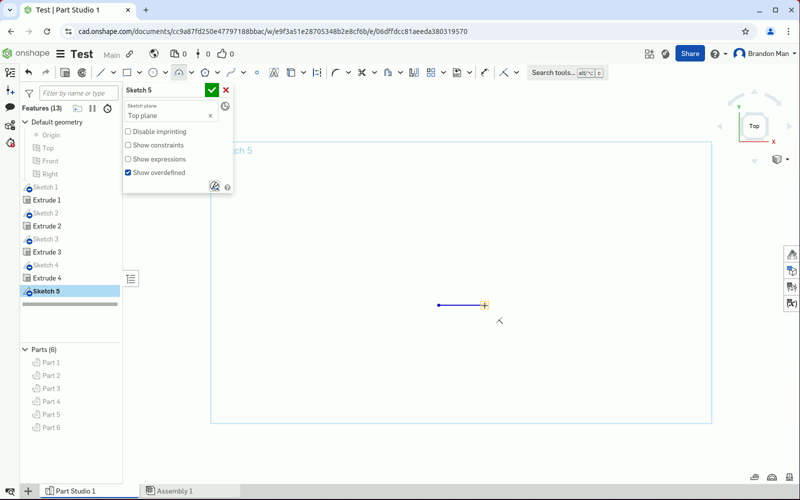
click(484, 305)
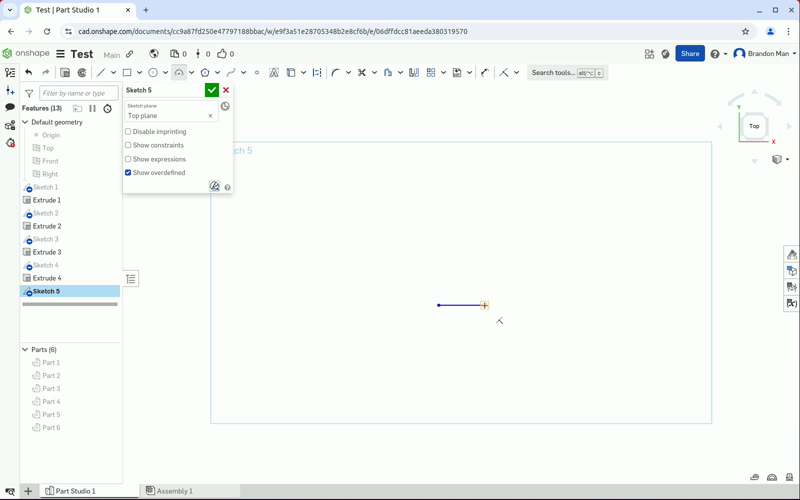
key_down(shift)
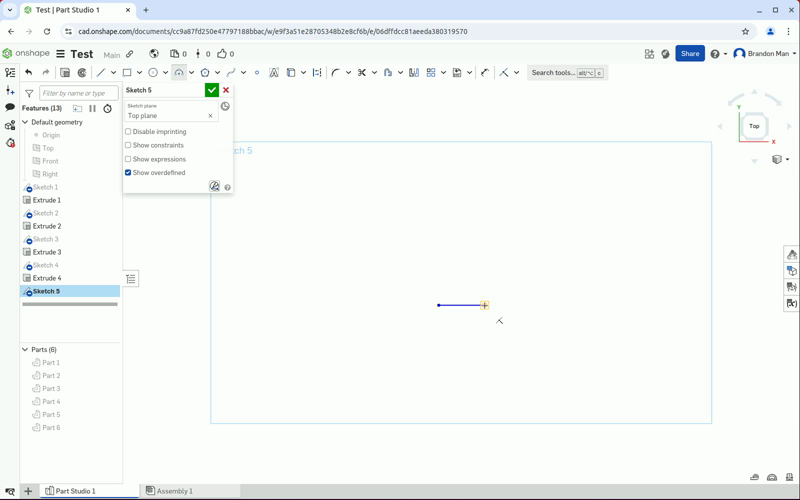
mouse_move(484, 283)
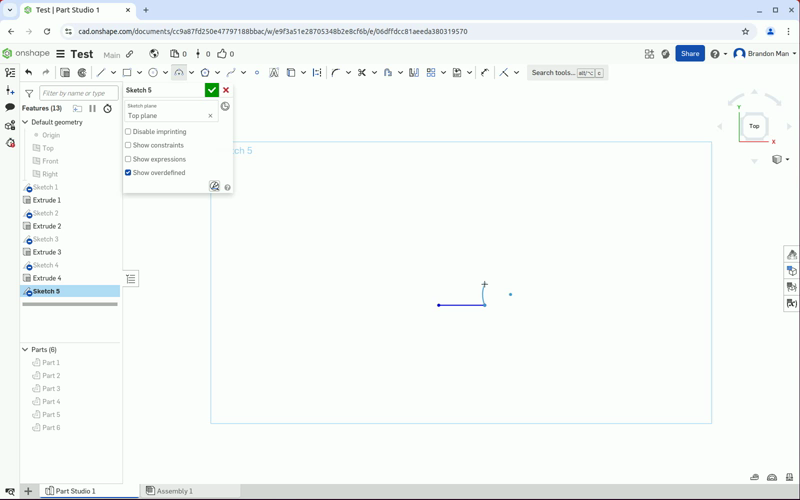
click(484, 283)
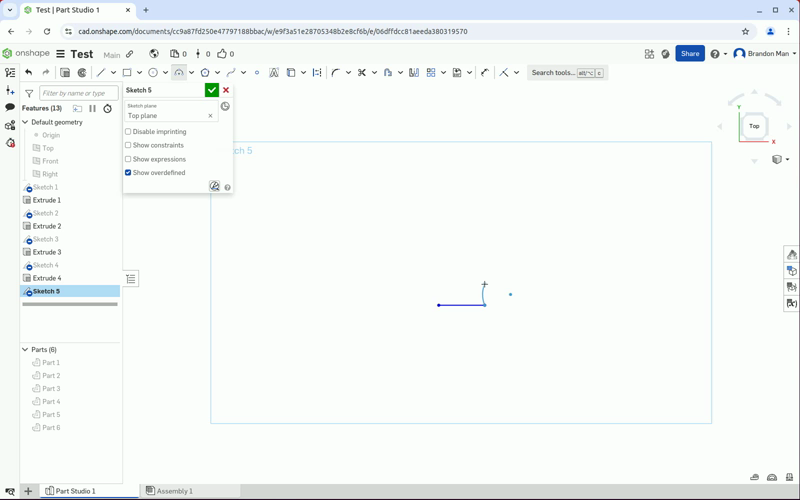
mouse_move(492, 294)
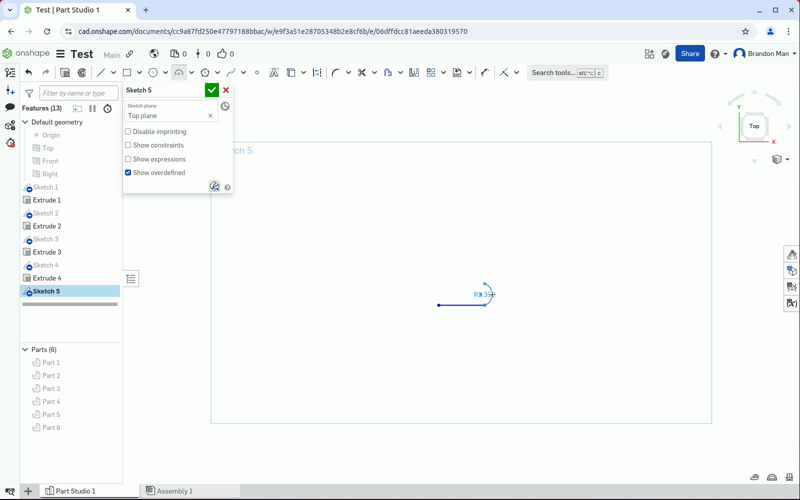
click(492, 294)
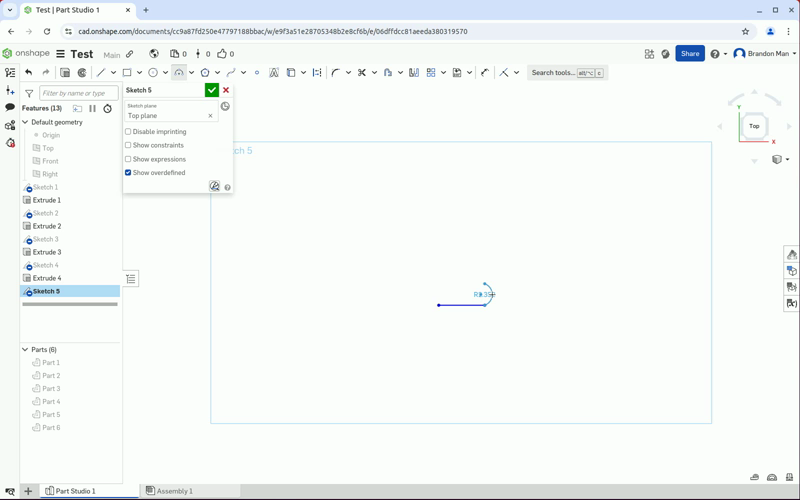
key_up(shift)
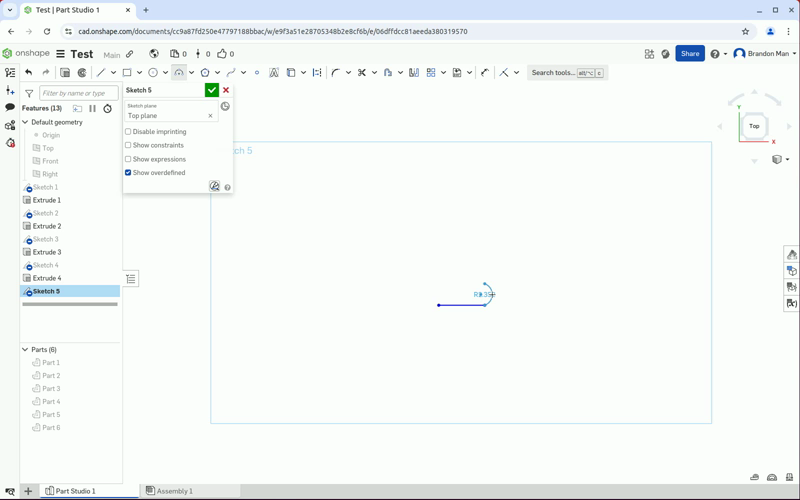
key(esc)
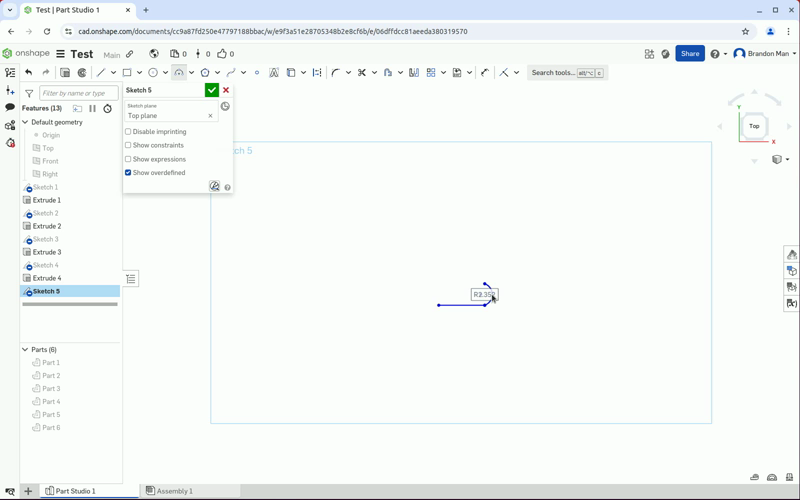
key(l)
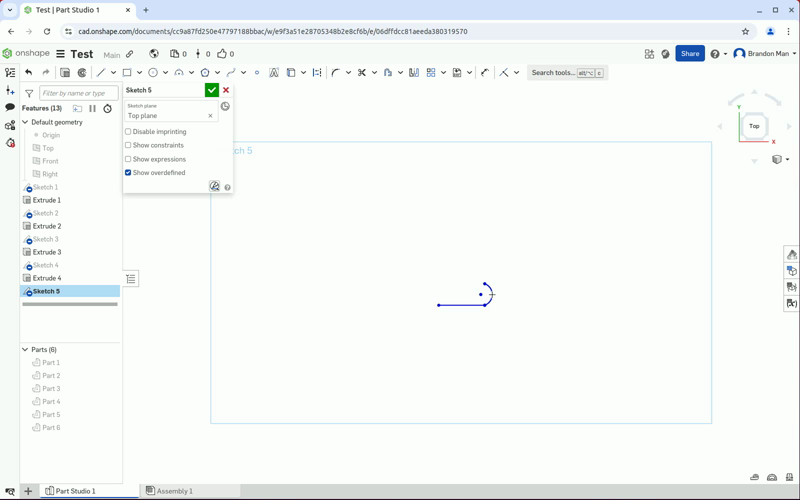
mouse_move(484, 283)
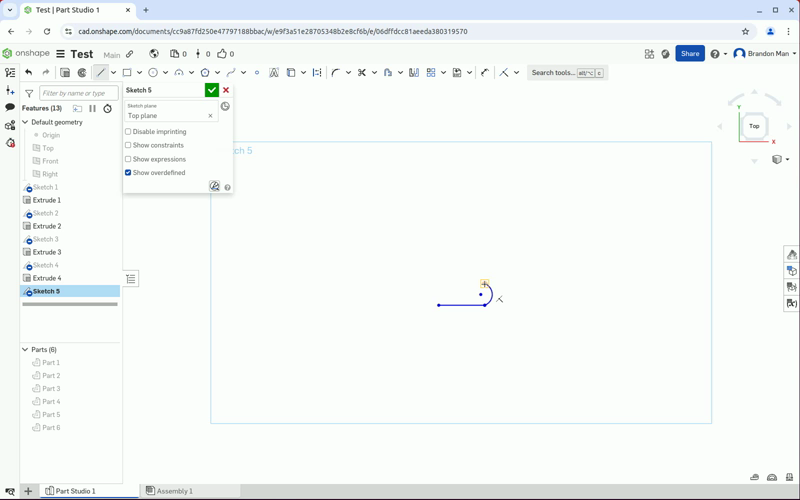
click(484, 283)
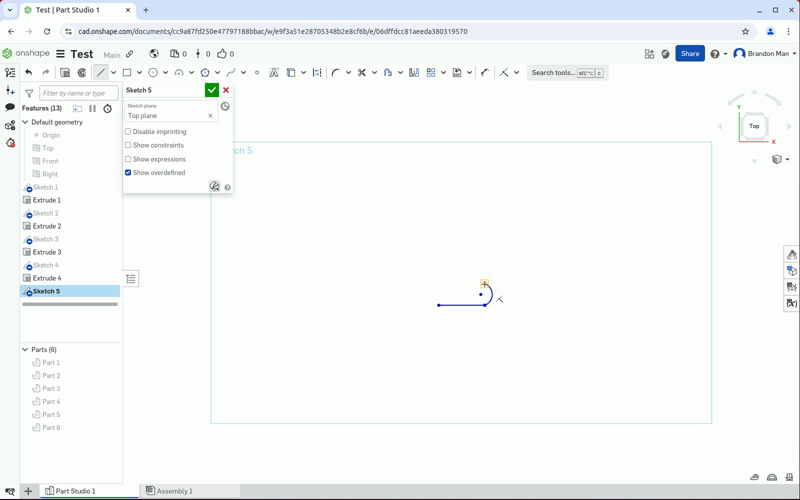
key_down(shift)
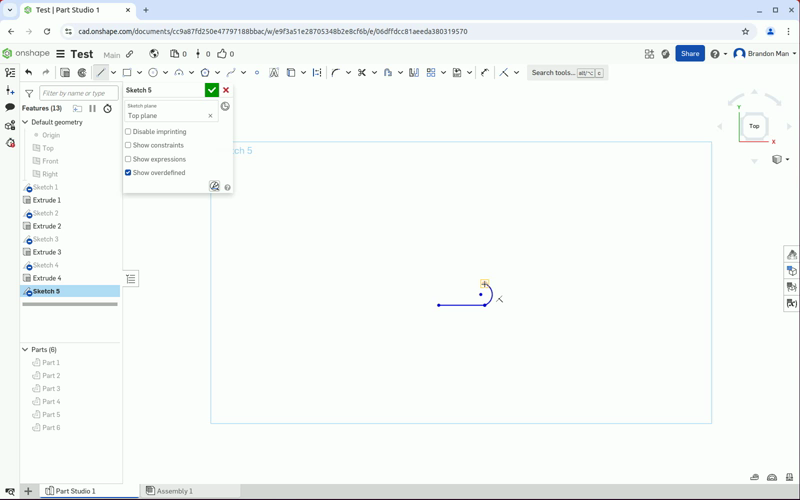
mouse_move(514, 283)
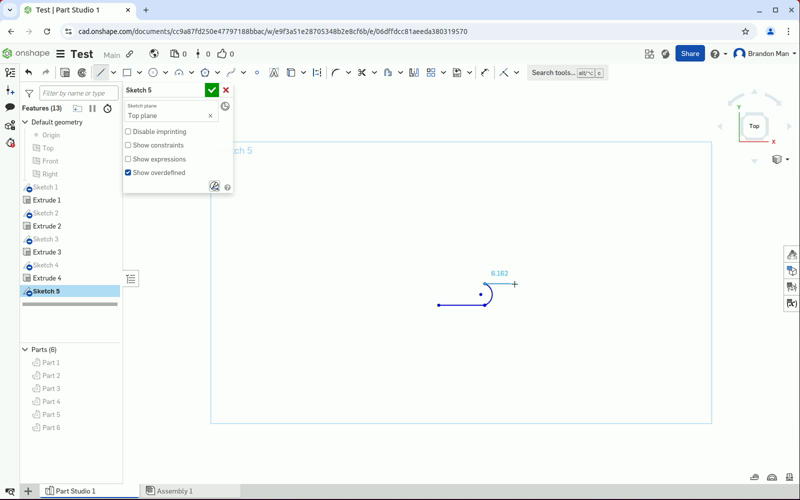
mouse_move(438, 283)
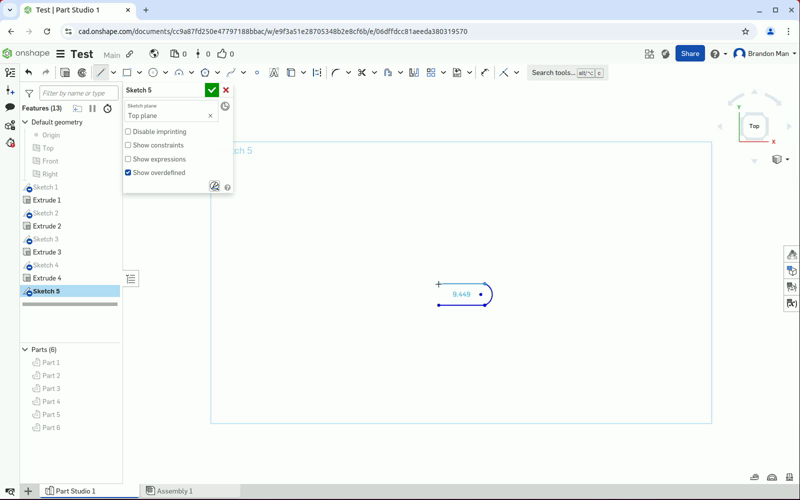
click(438, 283)
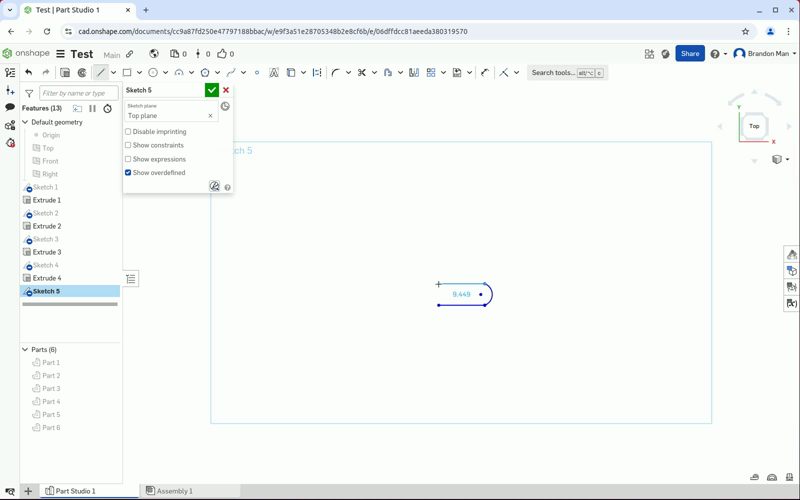
key_up(shift)
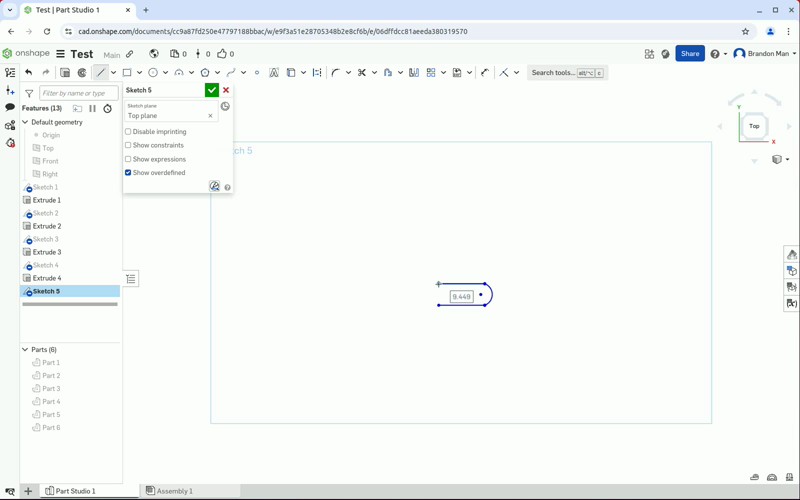
key(esc)
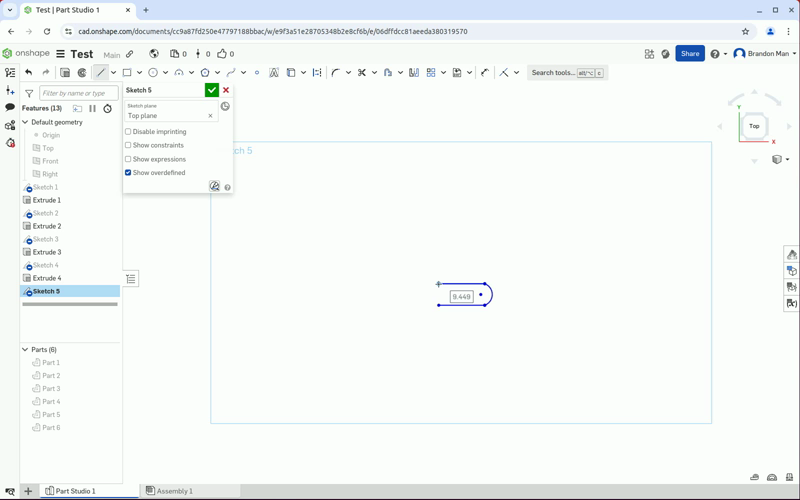
key(a)
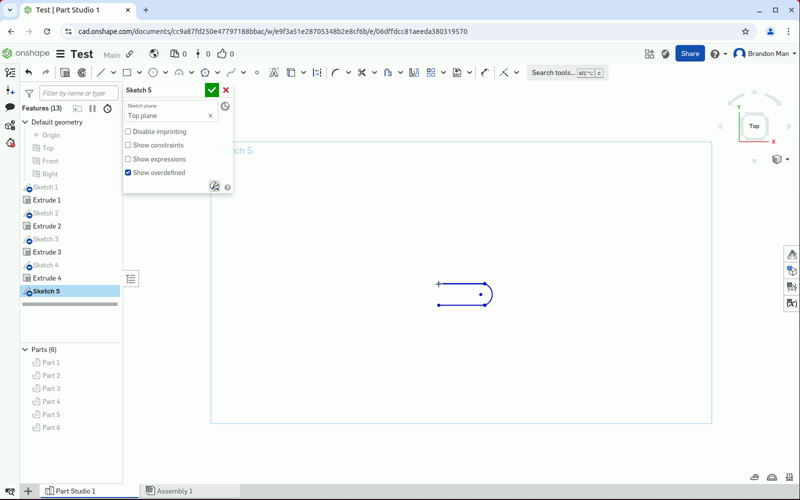
mouse_move(438, 283)
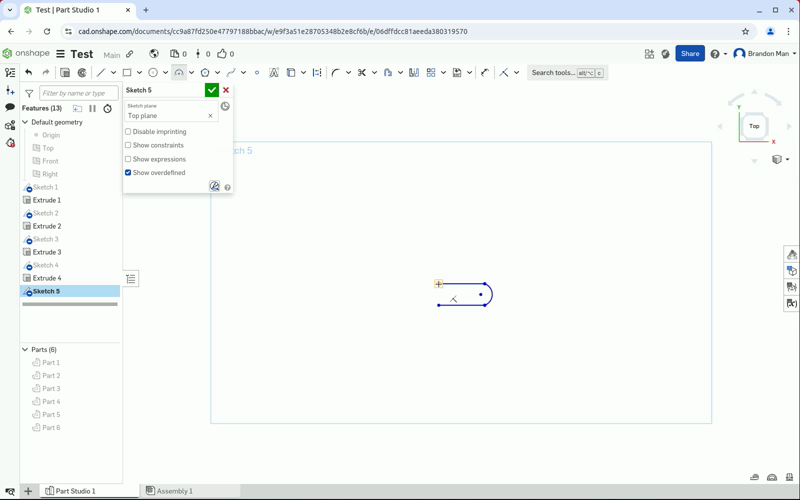
click(438, 283)
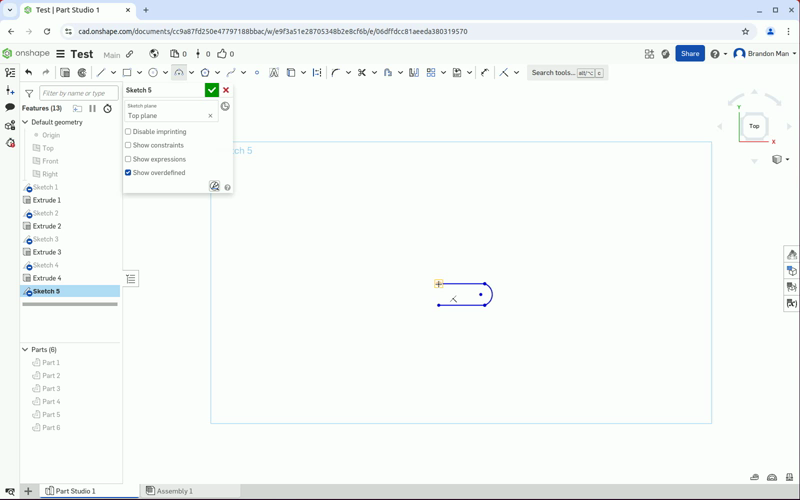
mouse_move(438, 305)
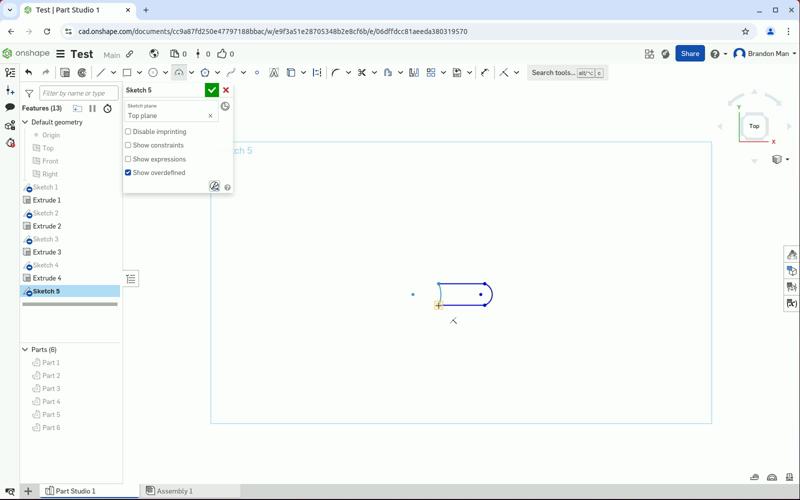
click(438, 305)
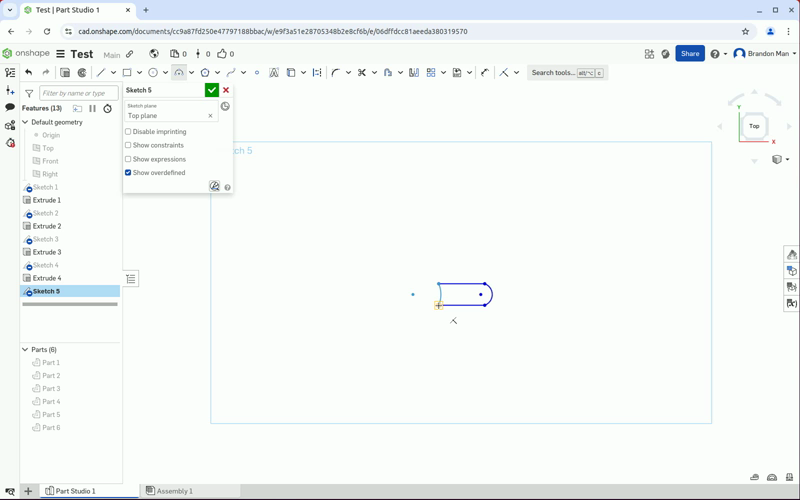
key_down(shift)
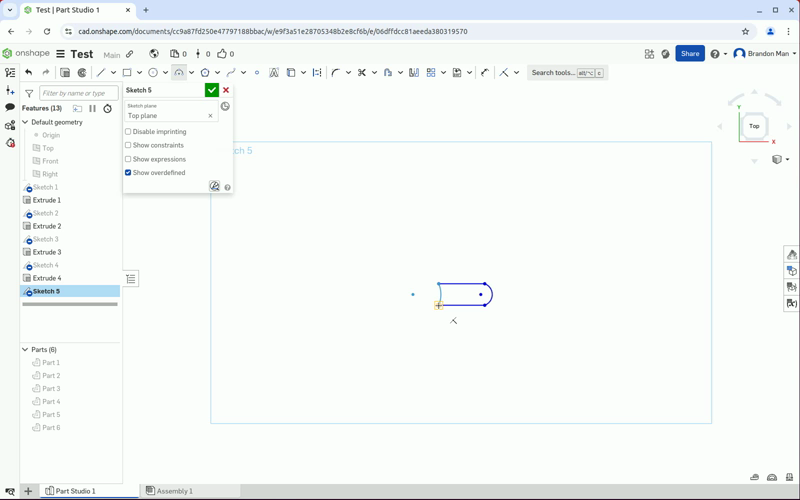
mouse_move(431, 294)
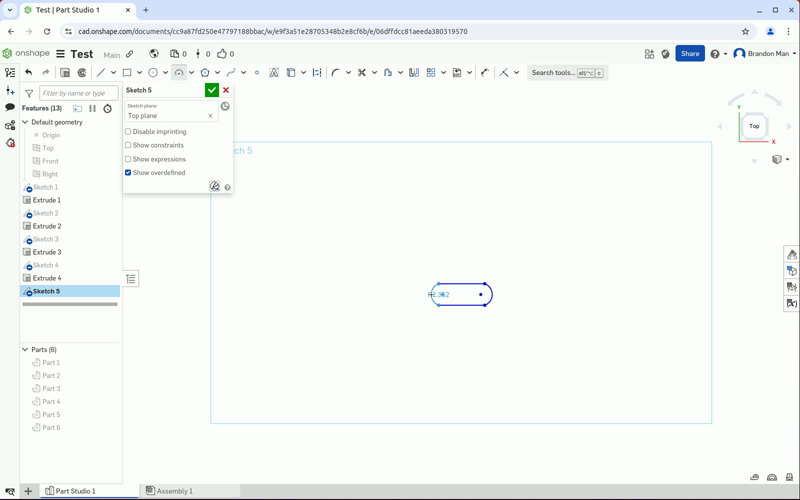
click(431, 294)
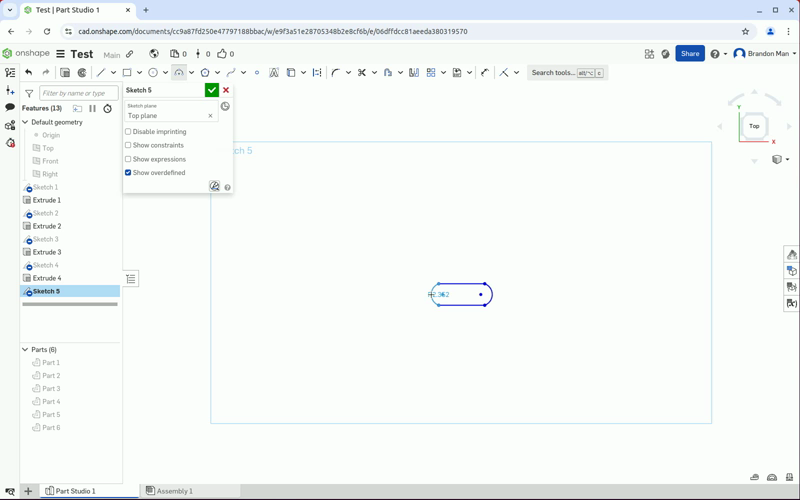
key_up(shift)
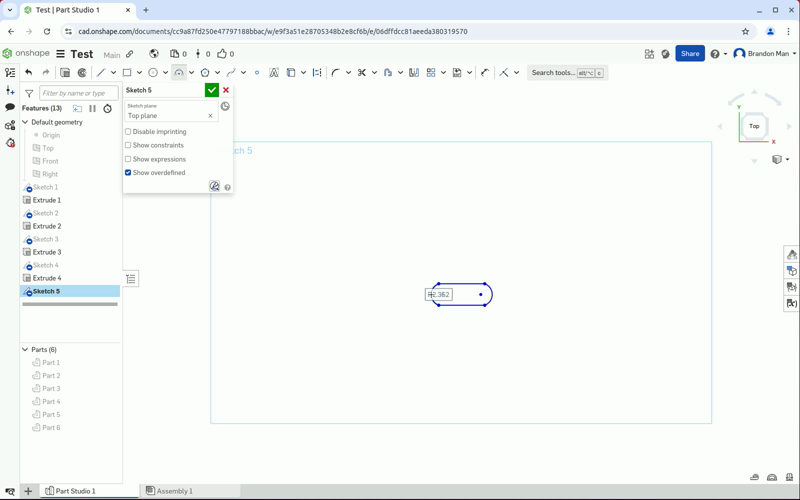
key(esc)
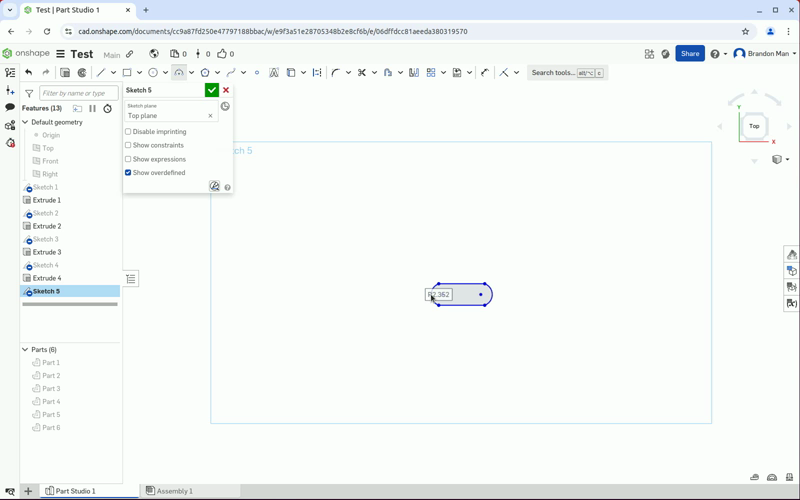
mouse_move(484, 295)
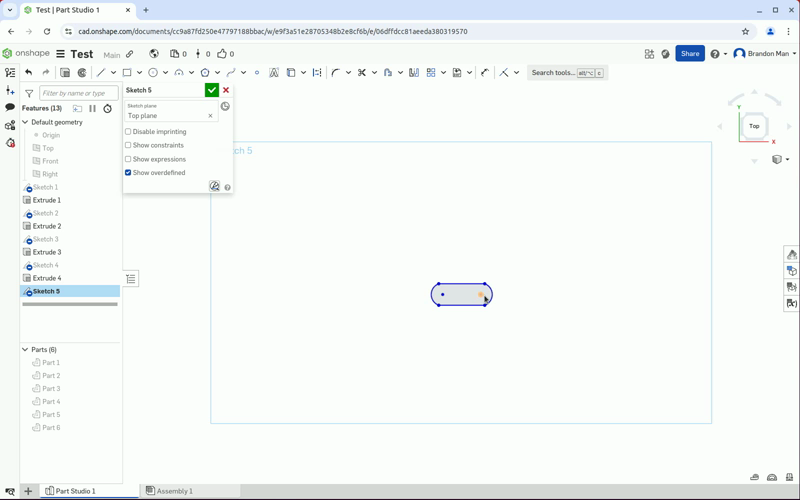
scroll(6)
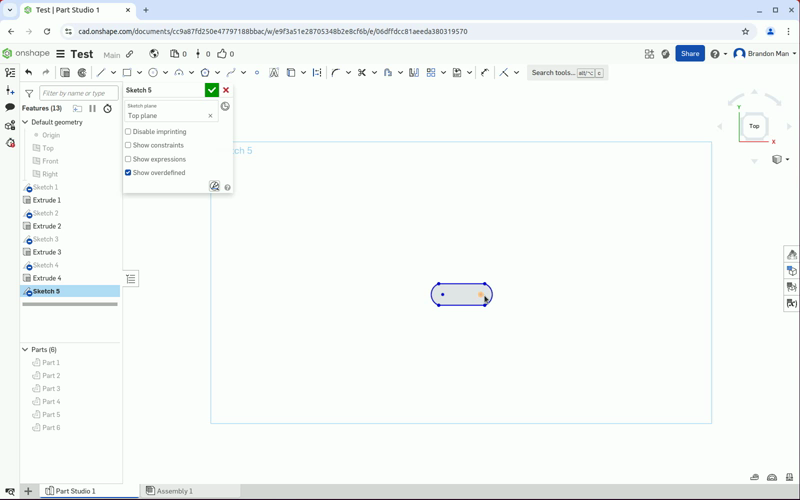
scroll(6)
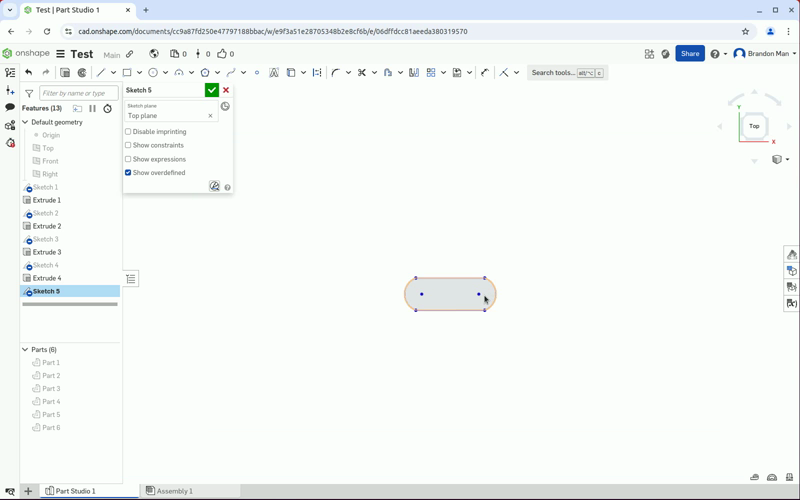
scroll(6)
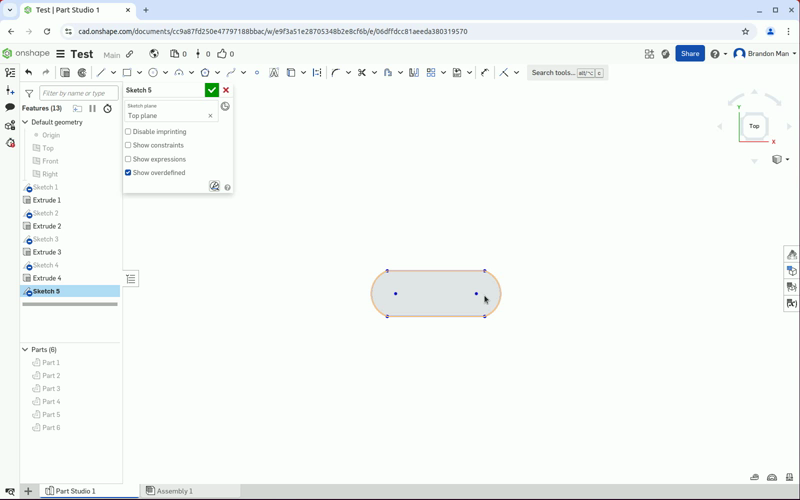
scroll(6)
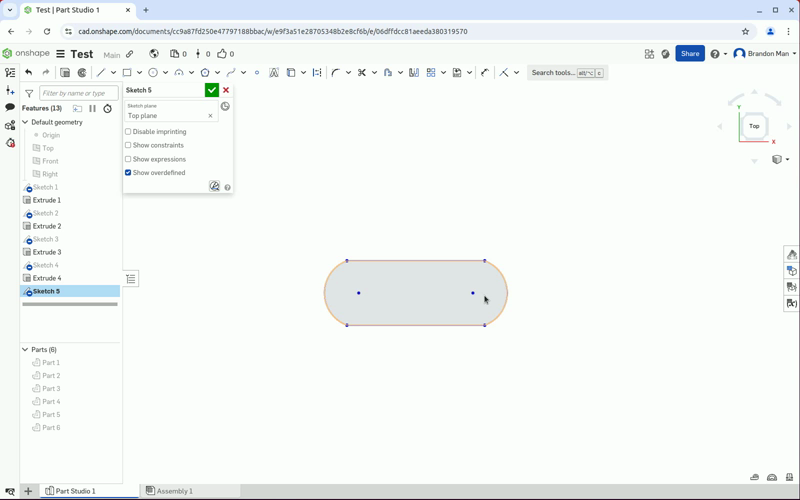
scroll(6)
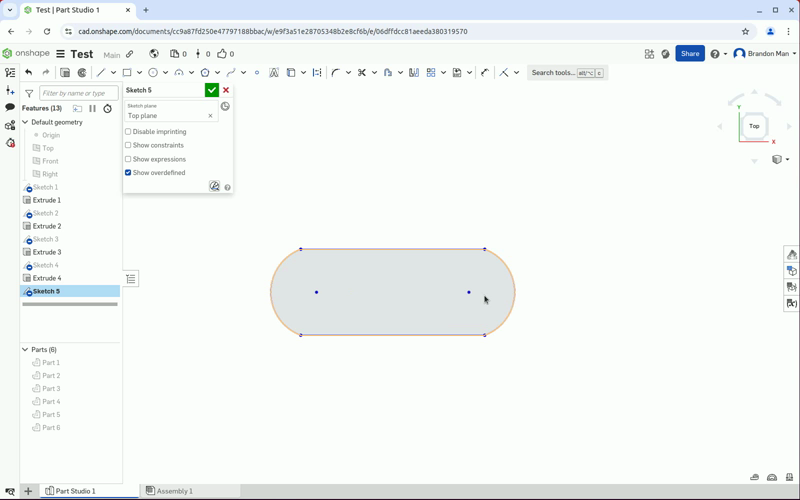
scroll(6)
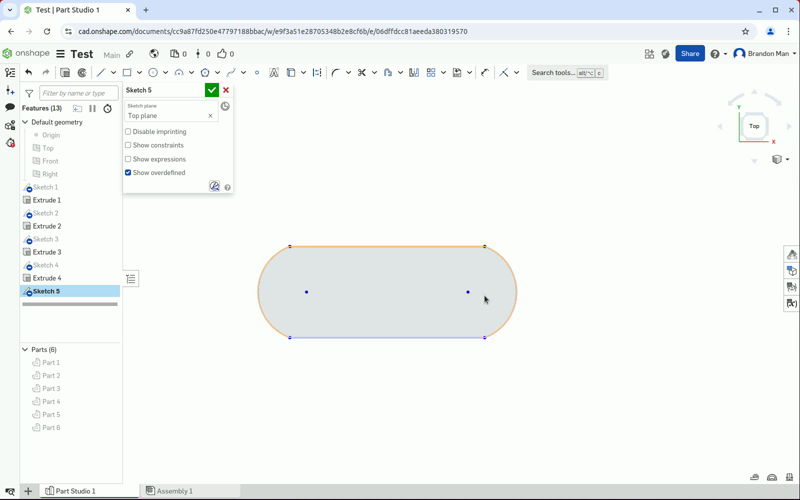
scroll(6)
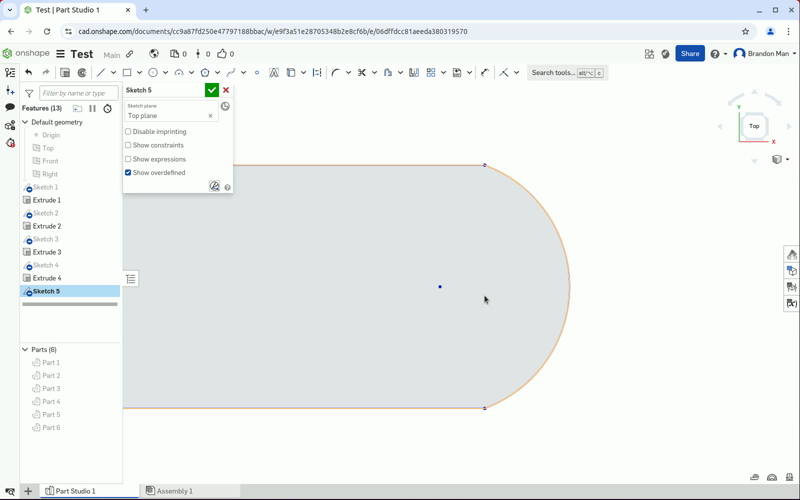
click(484, 295)
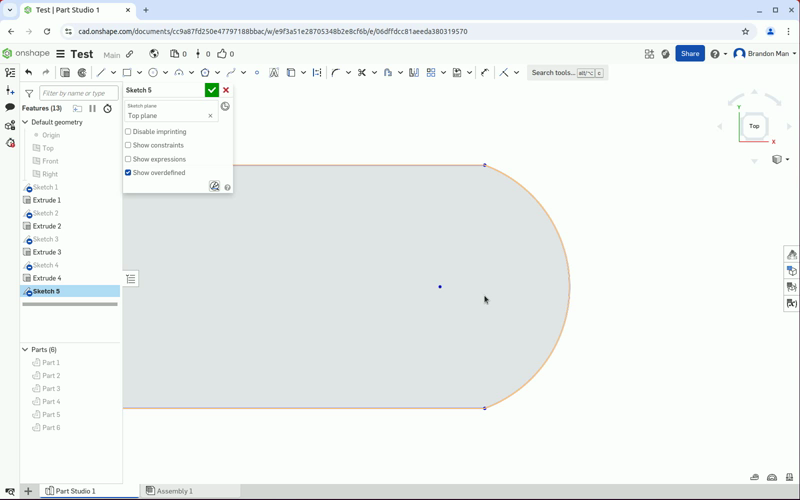
scroll(-6)
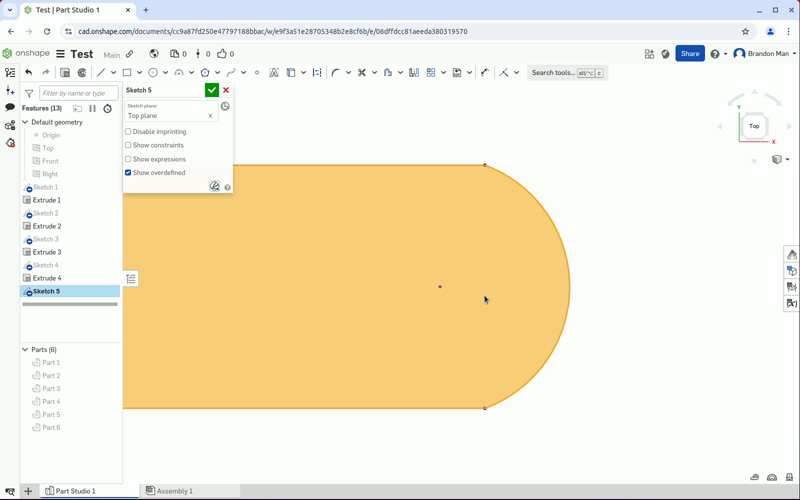
scroll(-6)
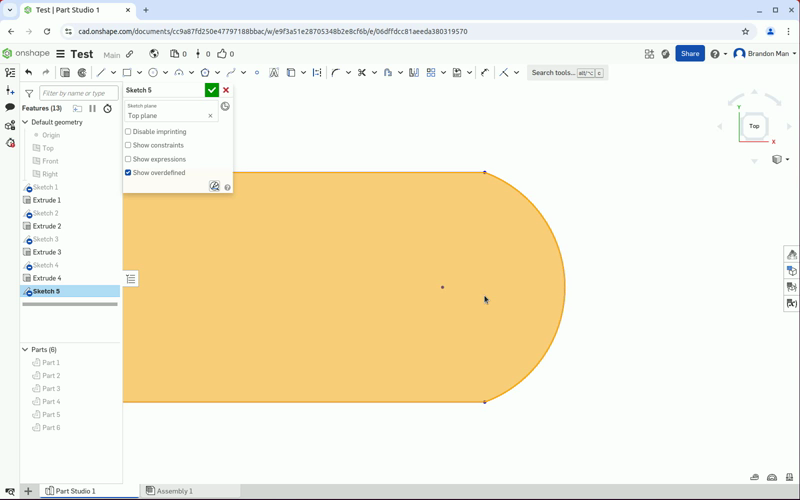
scroll(-6)
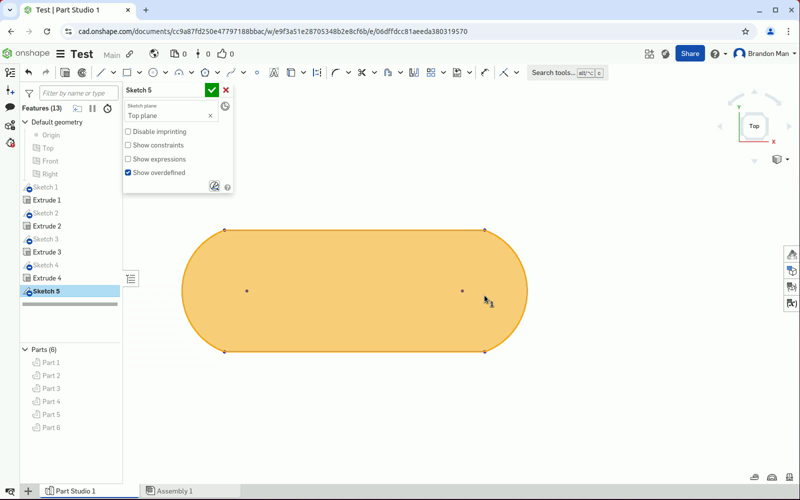
scroll(-6)
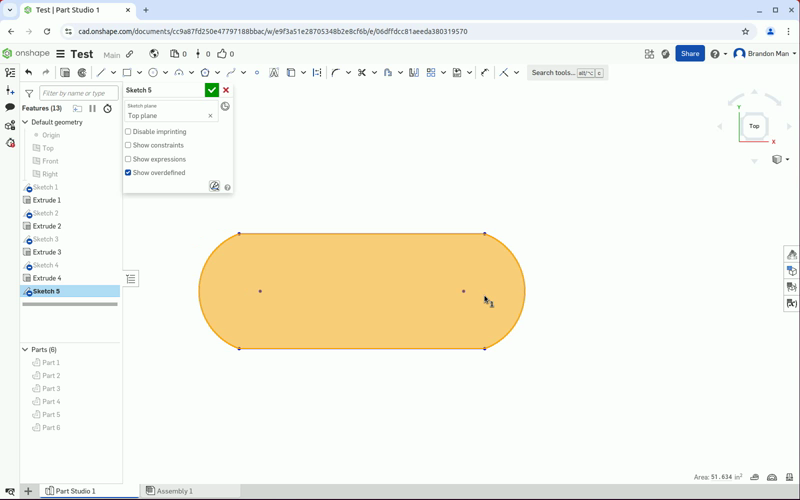
scroll(-6)
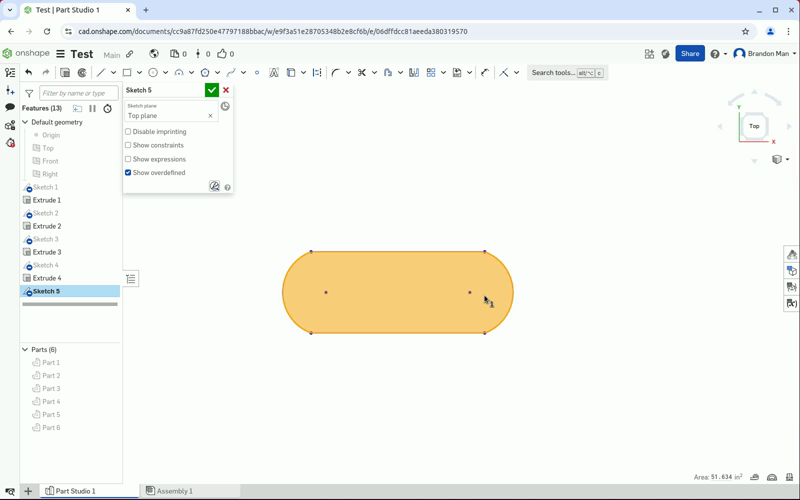
scroll(-6)
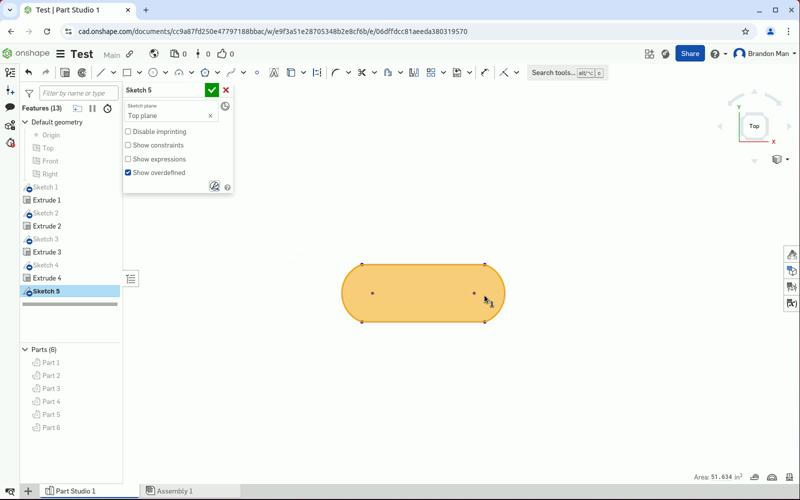
scroll(-6)
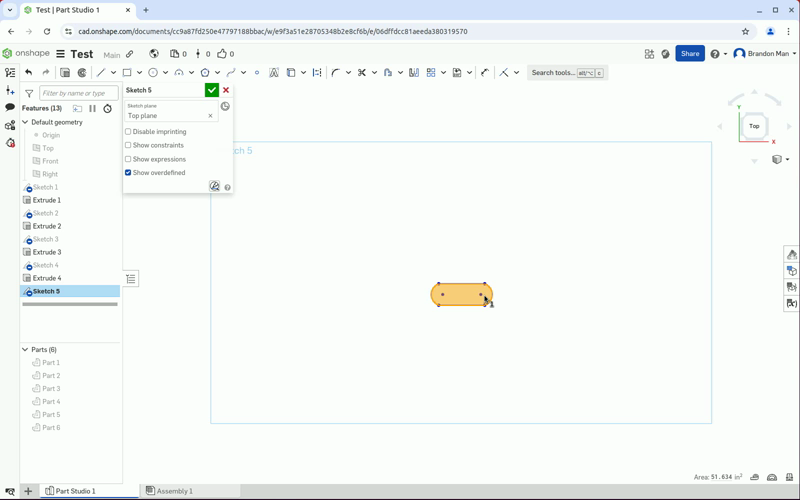
mouse_move(73, 352)
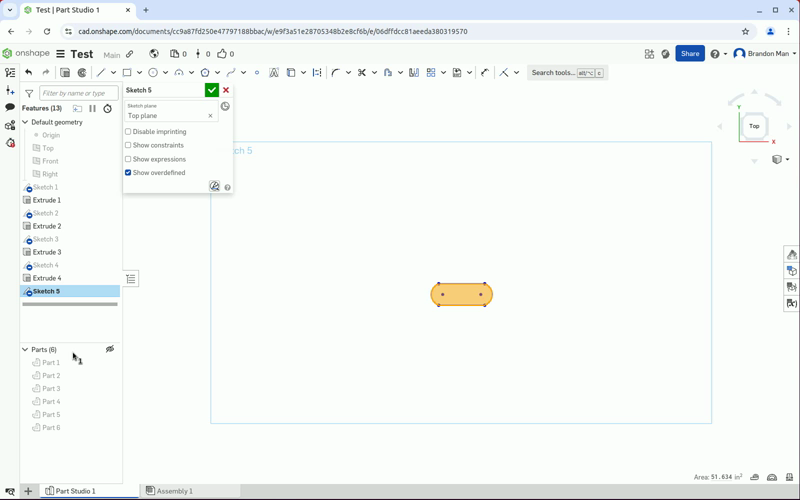
key(shift+y)
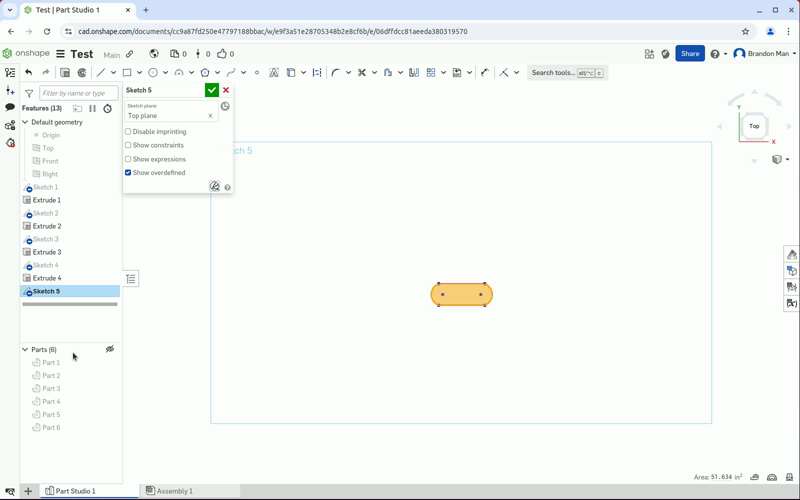
key(shift+e)
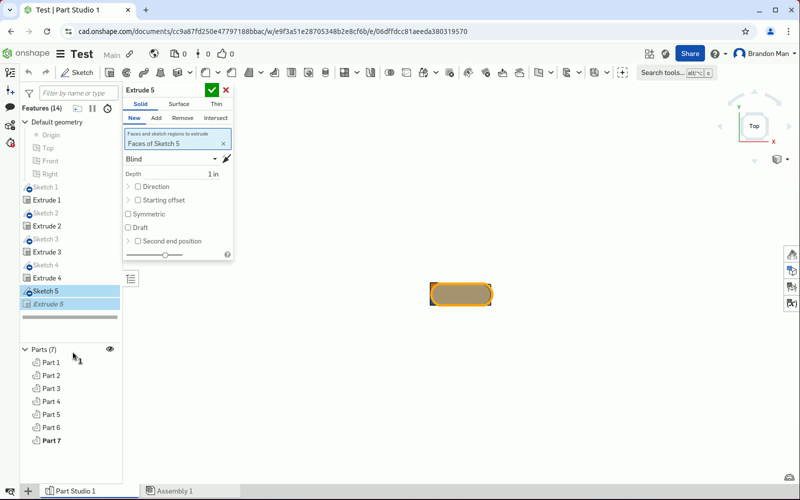
mouse_move(143, 106)
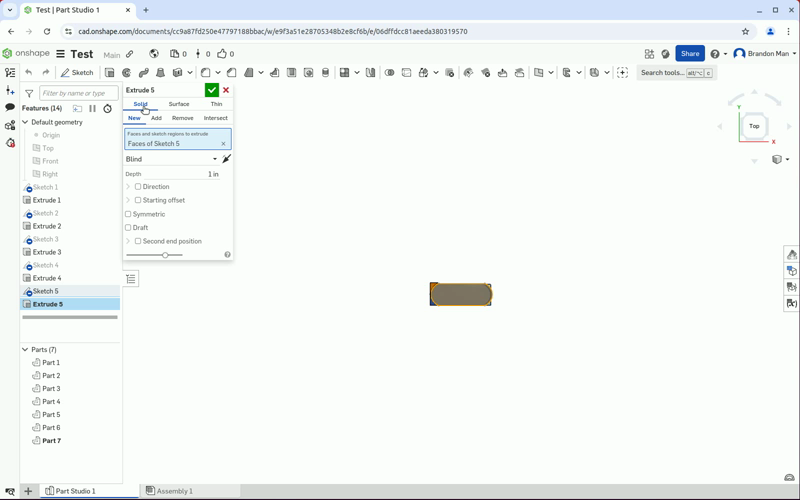
click(143, 106)
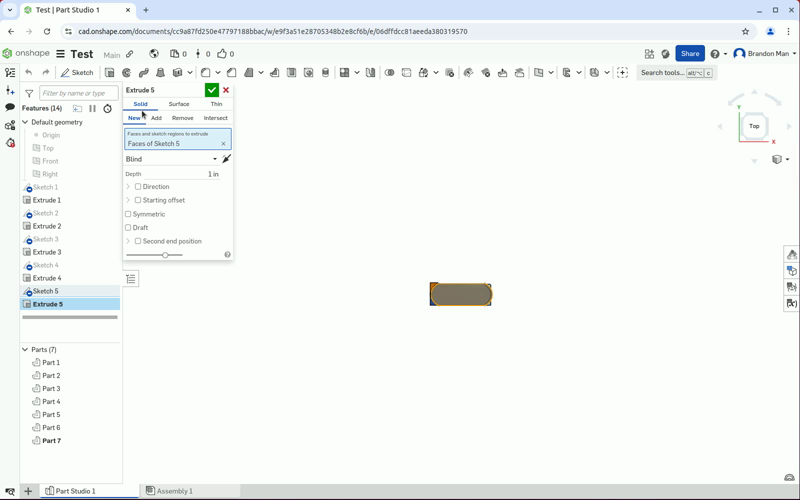
mouse_move(137, 120)
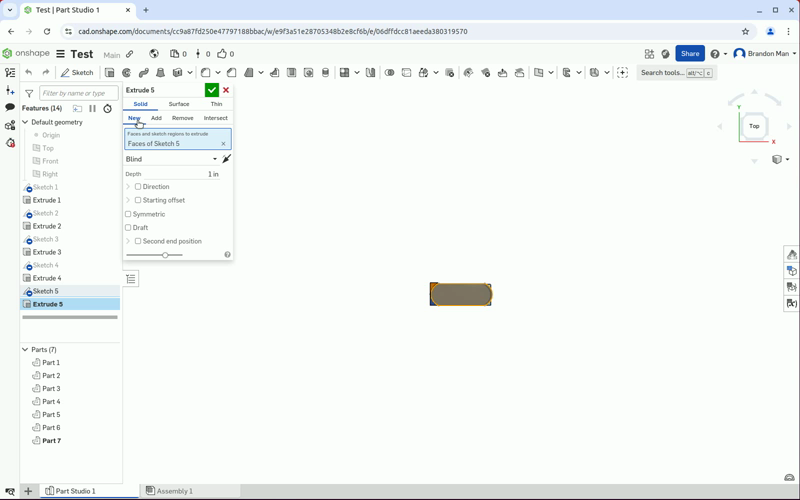
click(137, 120)
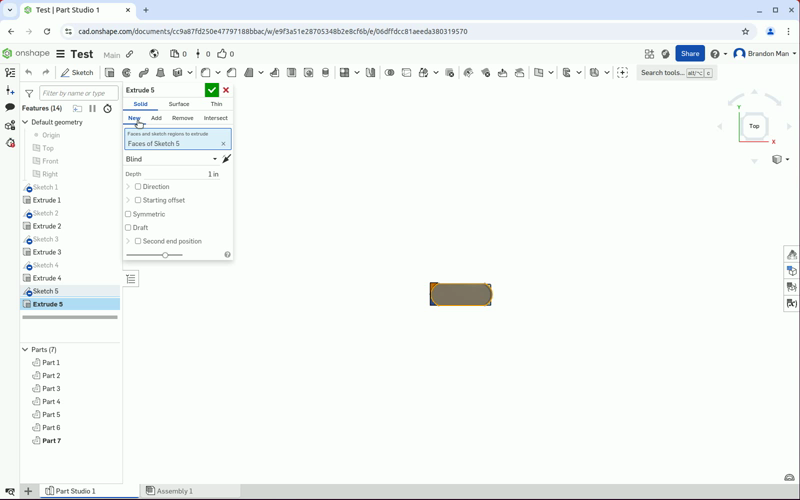
key(tab, 4)
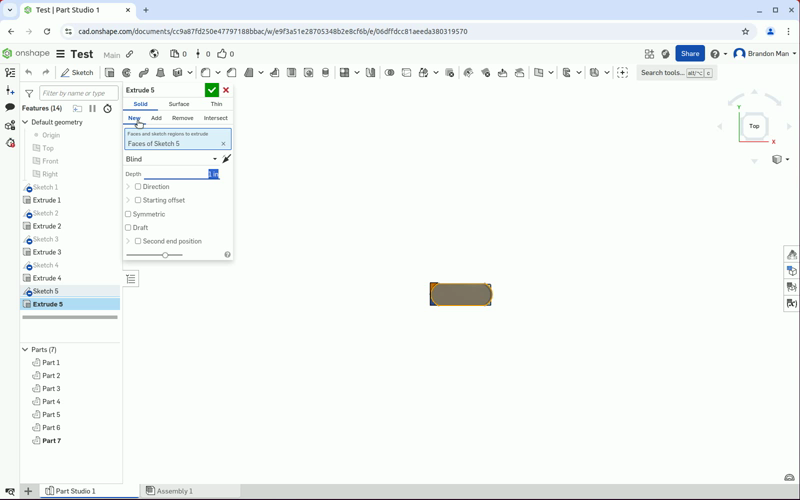
text(-15.405)
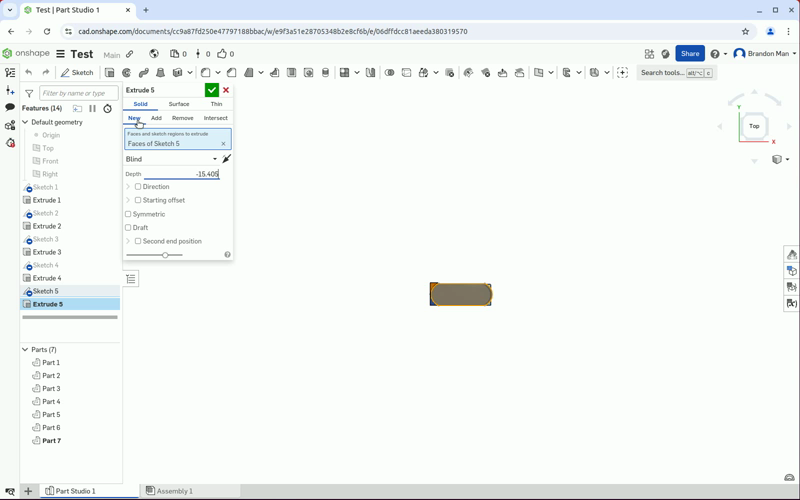
key(enter)
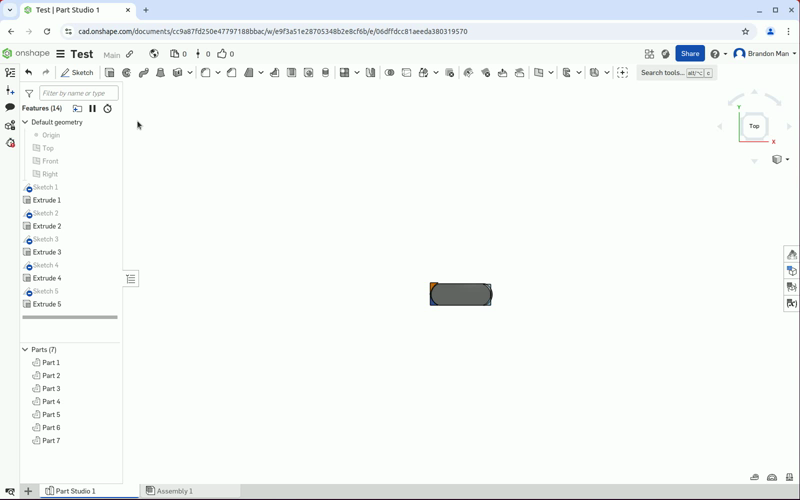
key(shift+h)
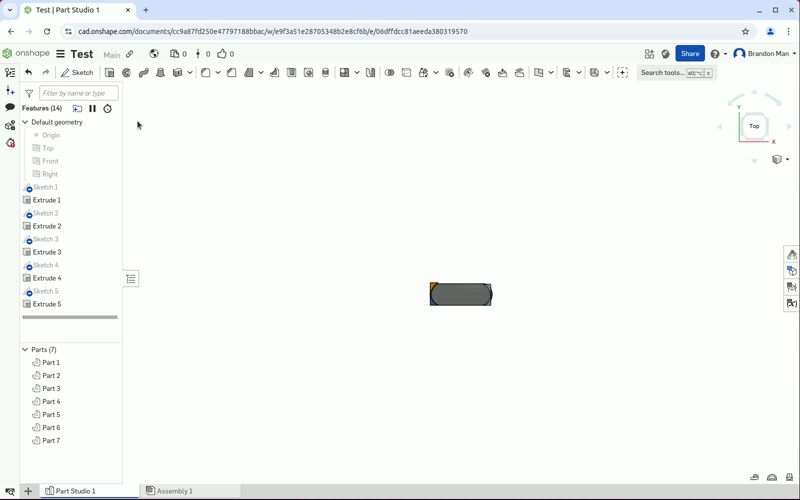
key(shift+h)
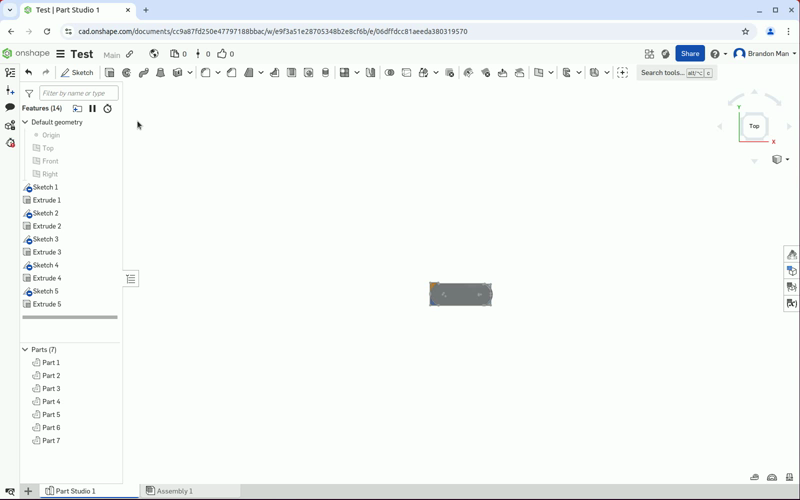
key(shift+7)
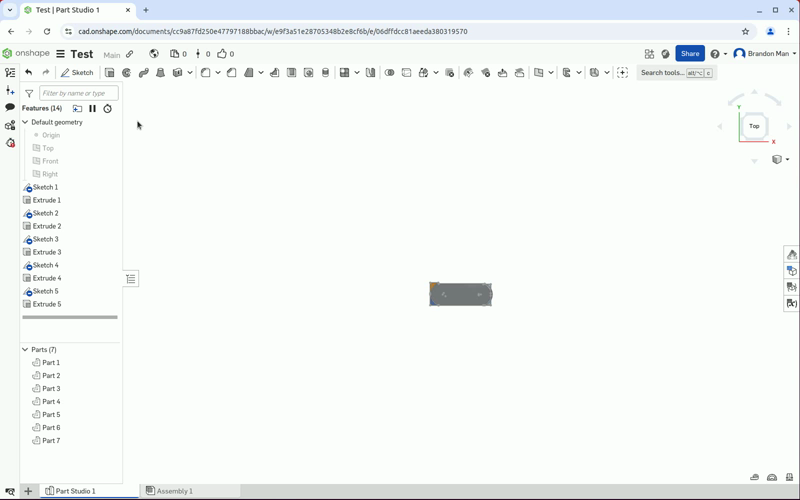
key(up, 3)
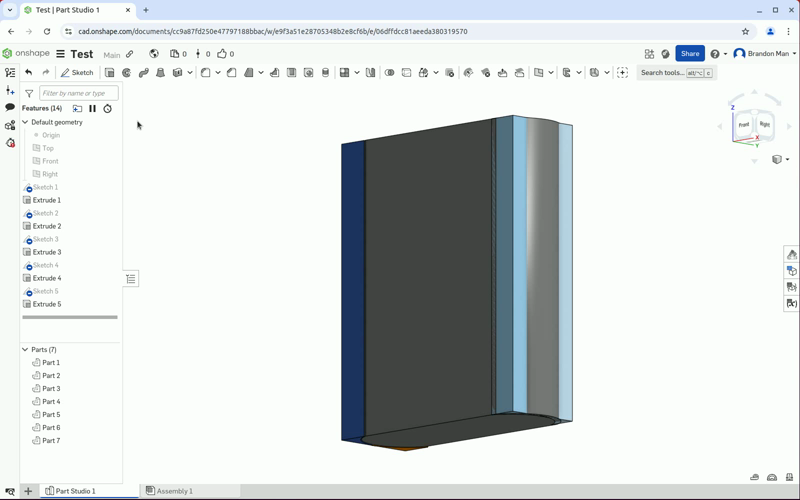
key(left, 3)
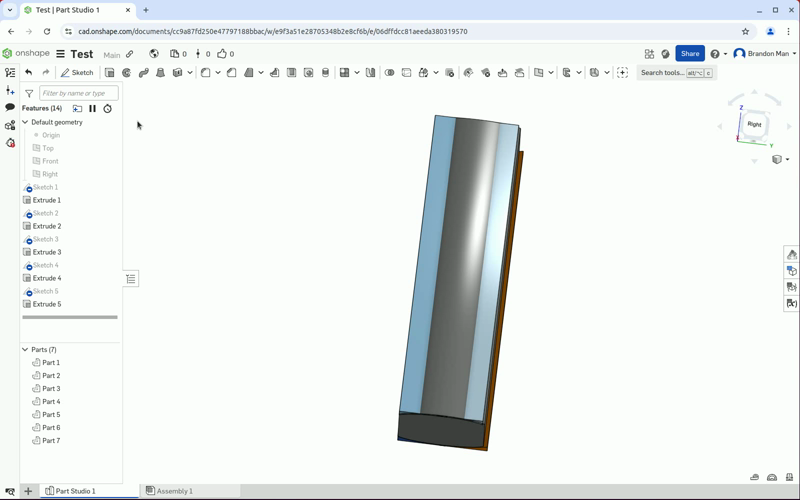
key(right, 3)
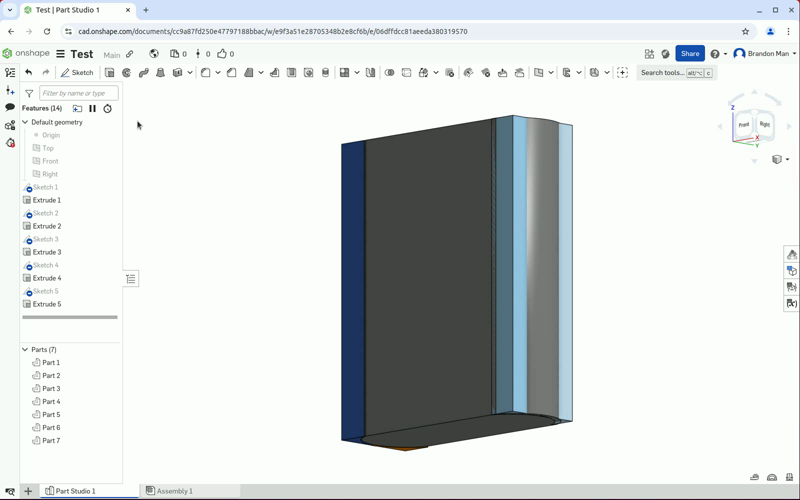
key(down, 3)
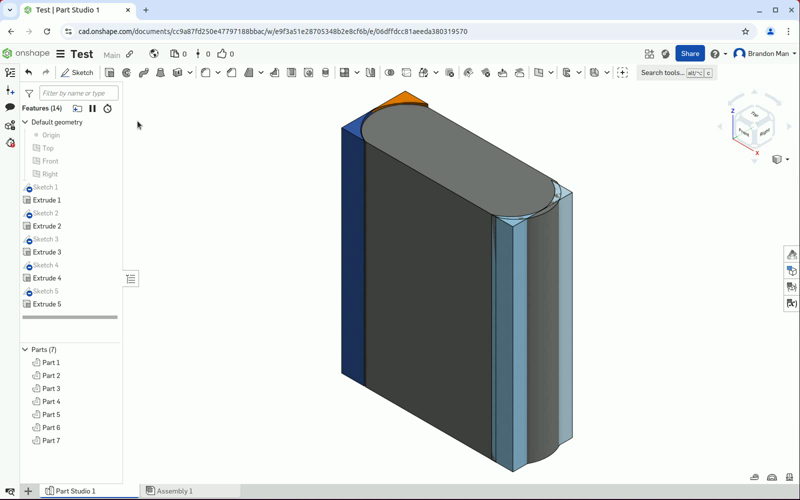
mouse_move(73, 189)
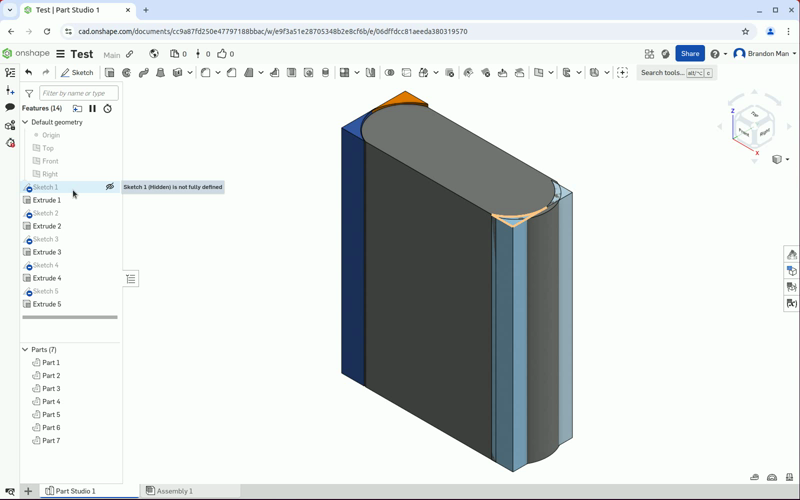
click(73, 189)